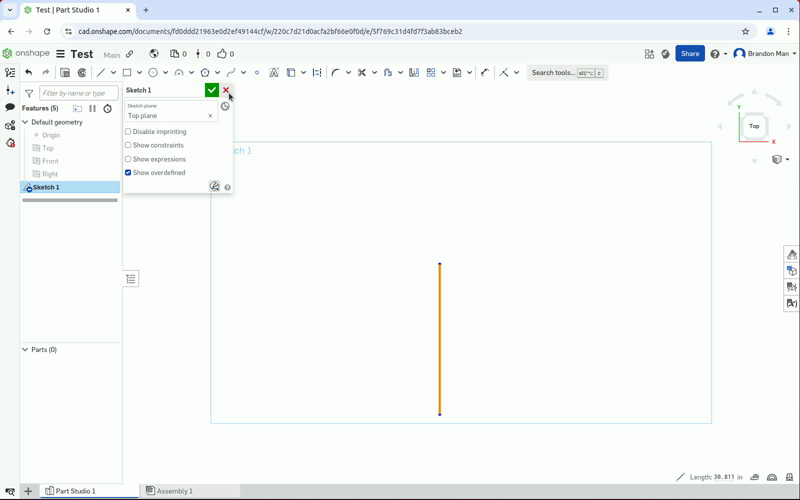
key(shift+h)
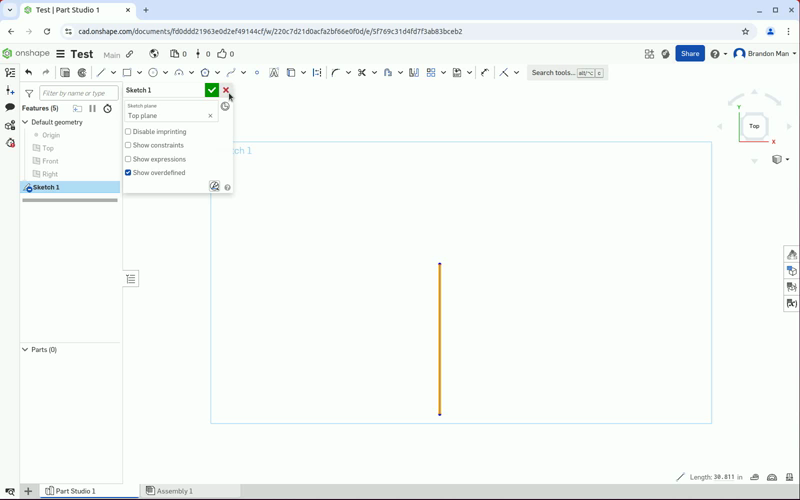
key(shift+s)
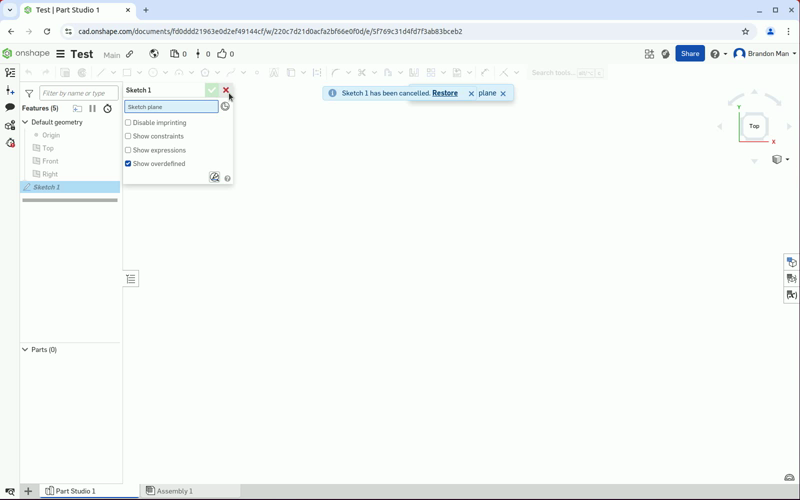
mouse_move(73, 150)
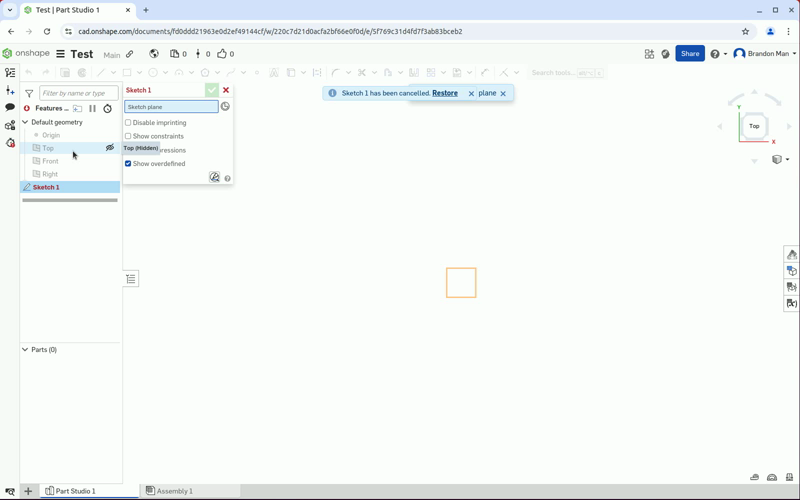
click(73, 150)
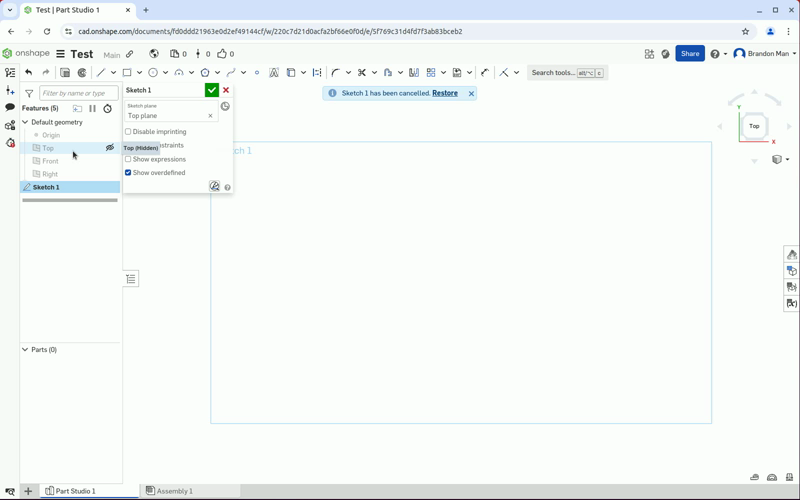
mouse_move(73, 352)
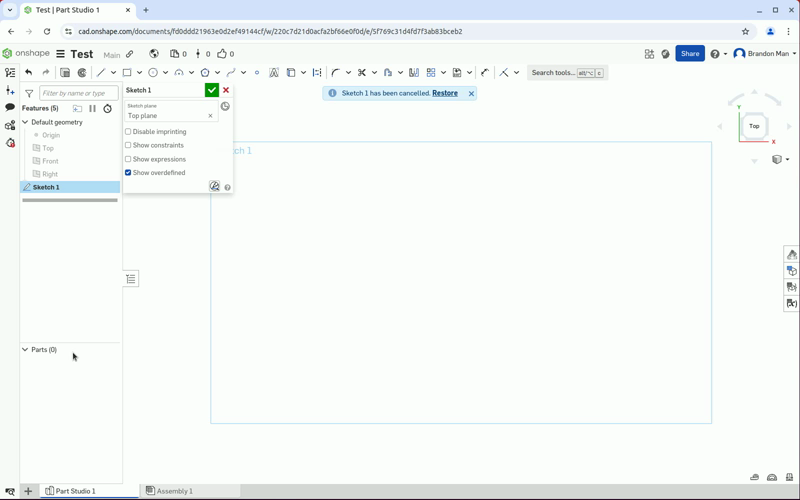
key(y)
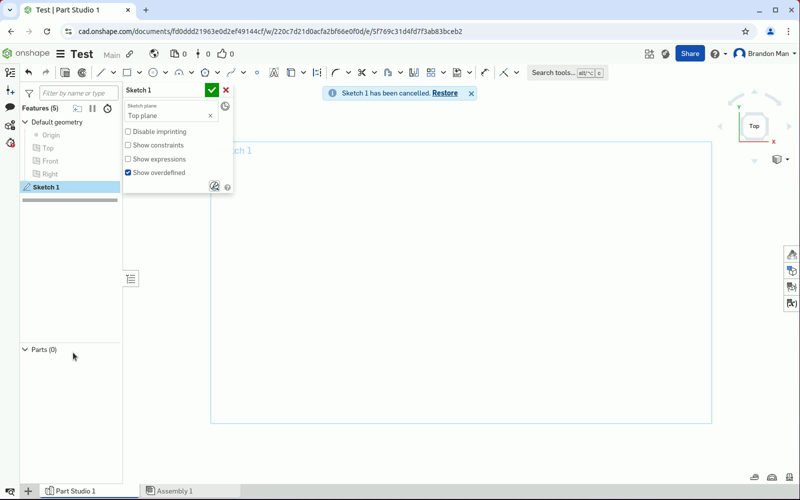
key(l)
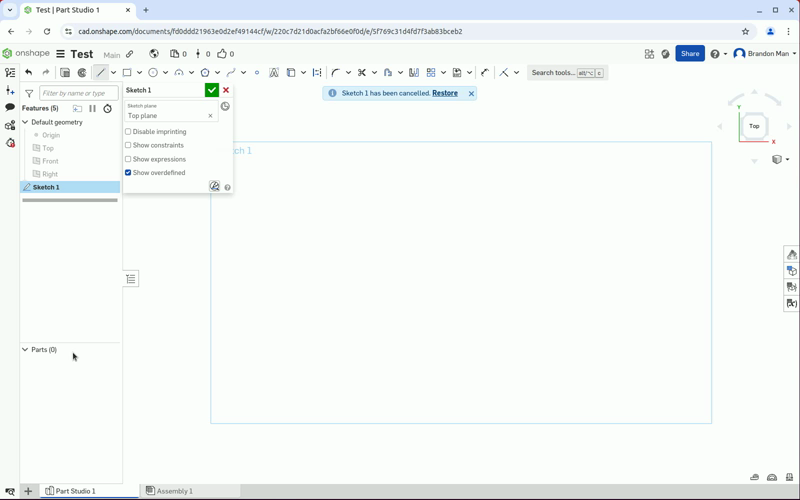
key_down(shift)
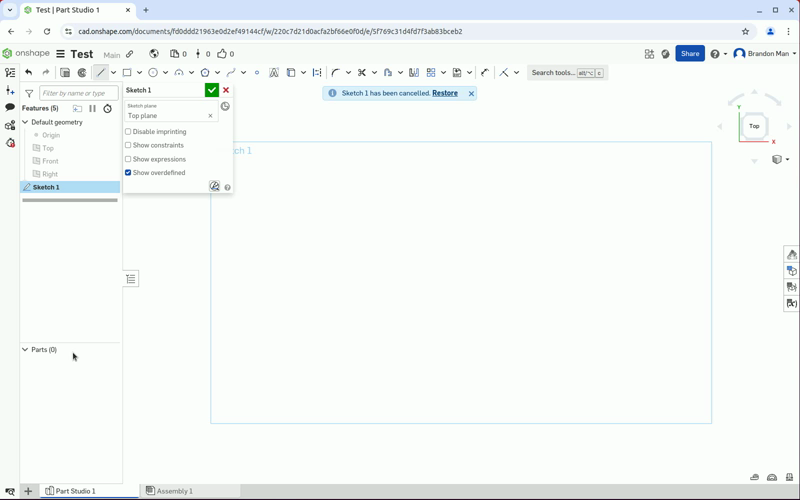
mouse_move(457, 395)
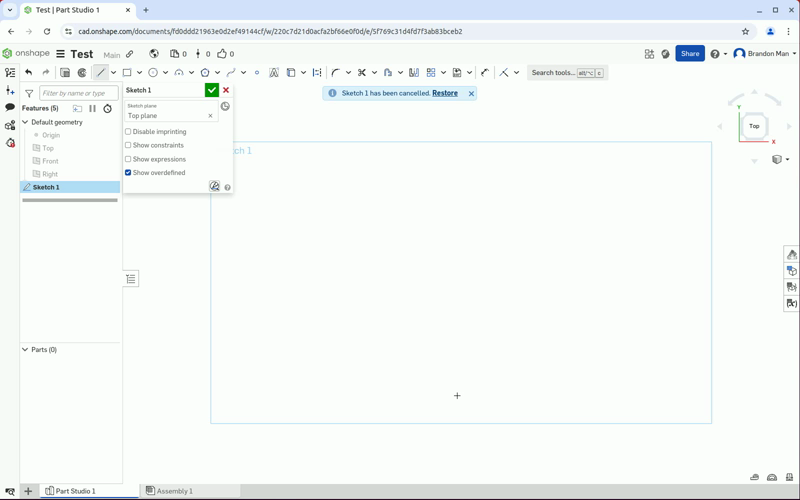
click(457, 395)
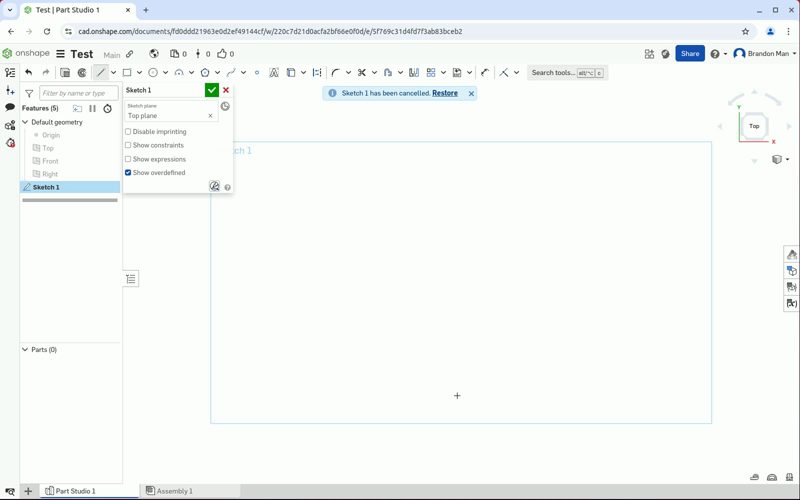
key_up(shift)
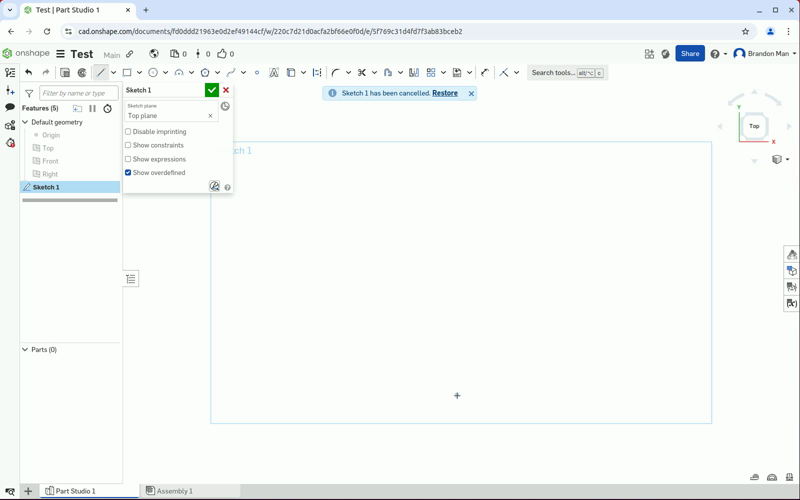
key_down(shift)
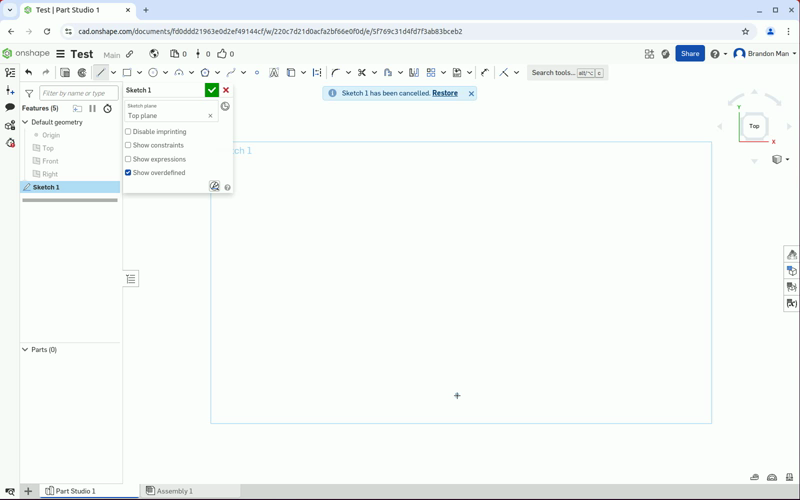
mouse_move(487, 395)
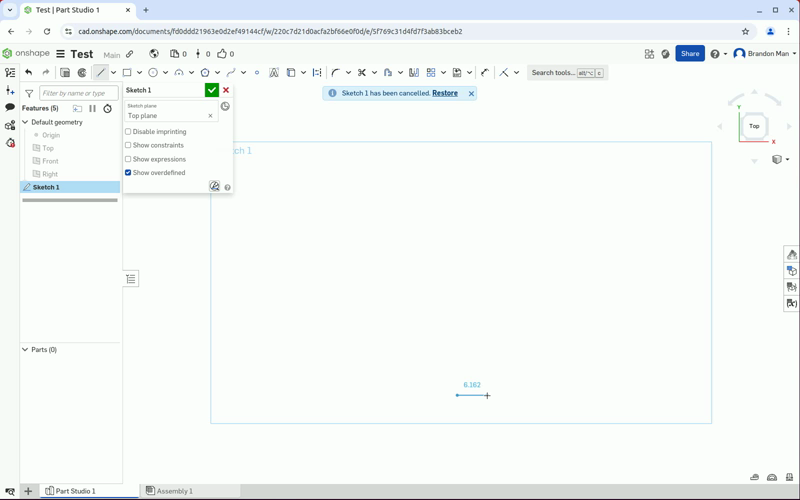
mouse_move(460, 395)
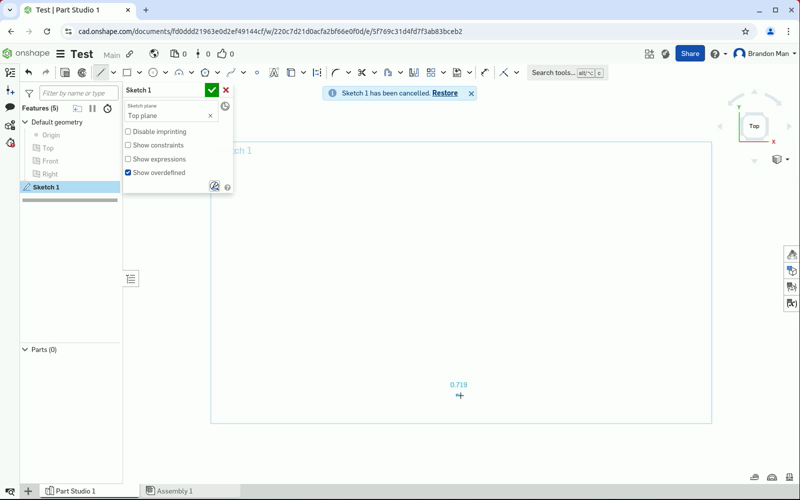
scroll(6)
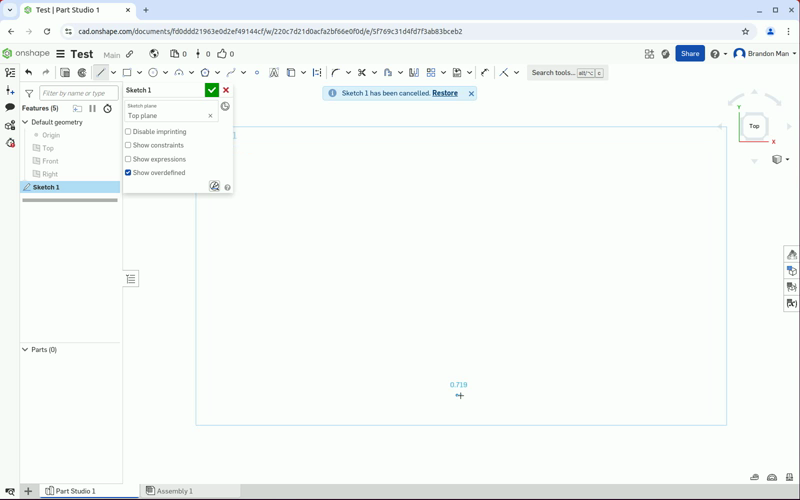
scroll(6)
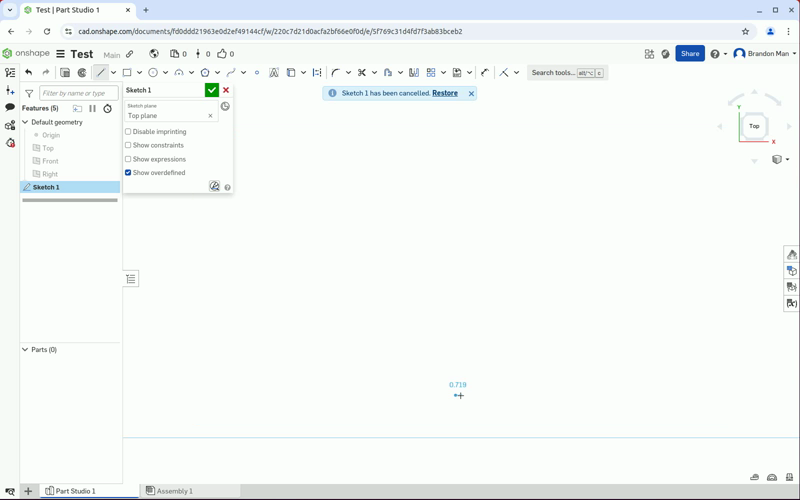
scroll(6)
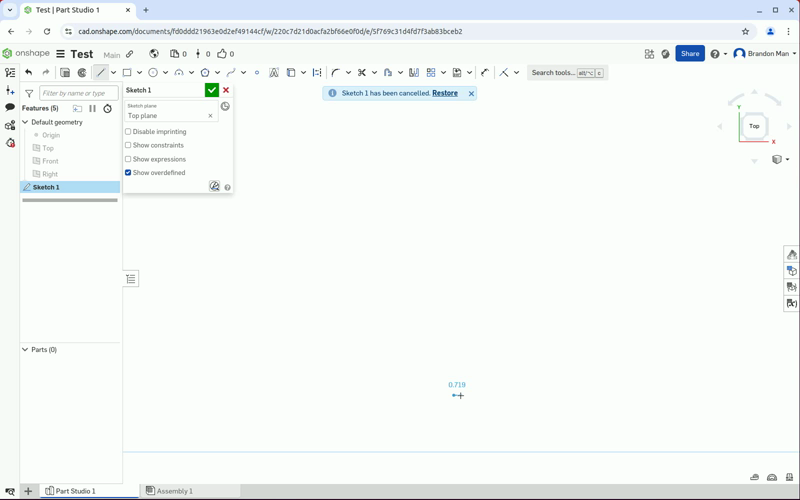
scroll(6)
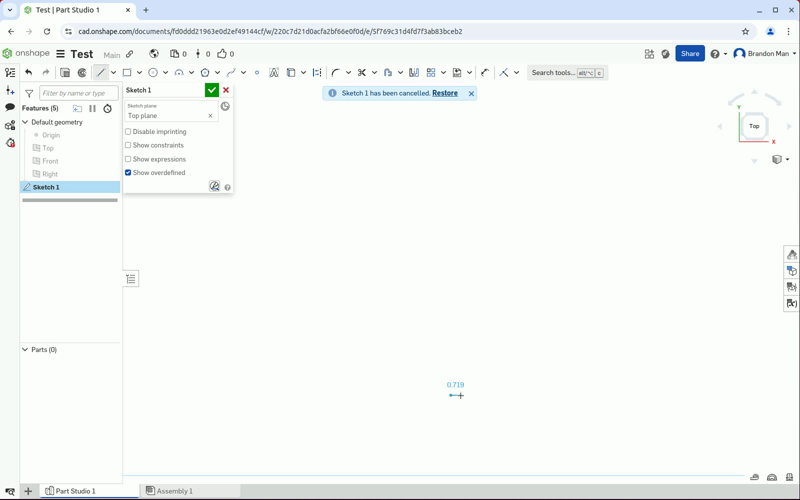
scroll(6)
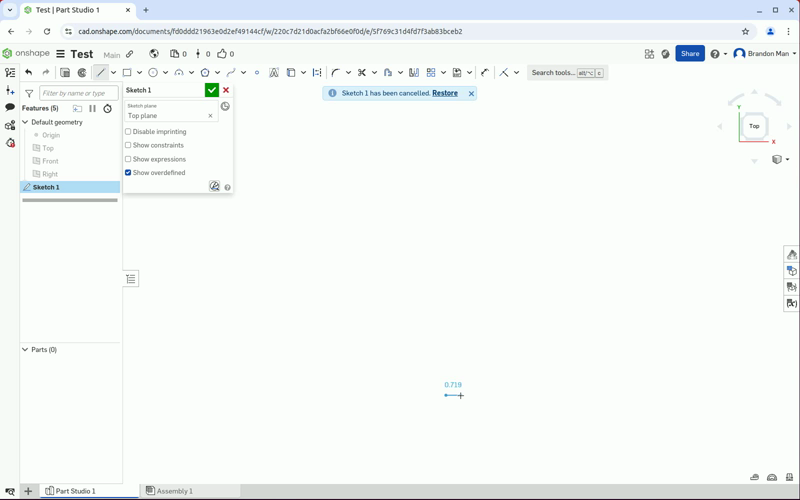
scroll(6)
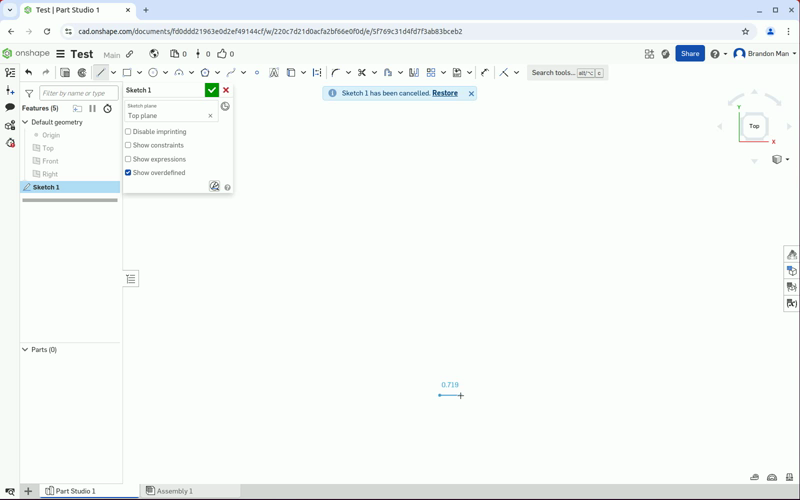
scroll(6)
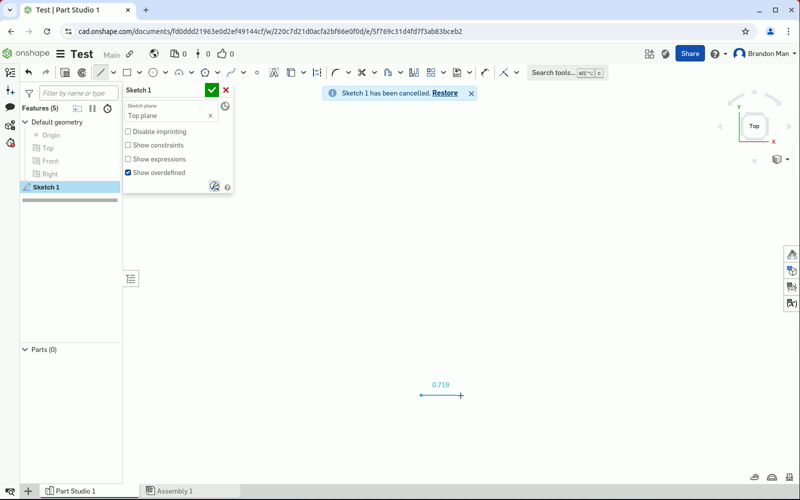
click(460, 395)
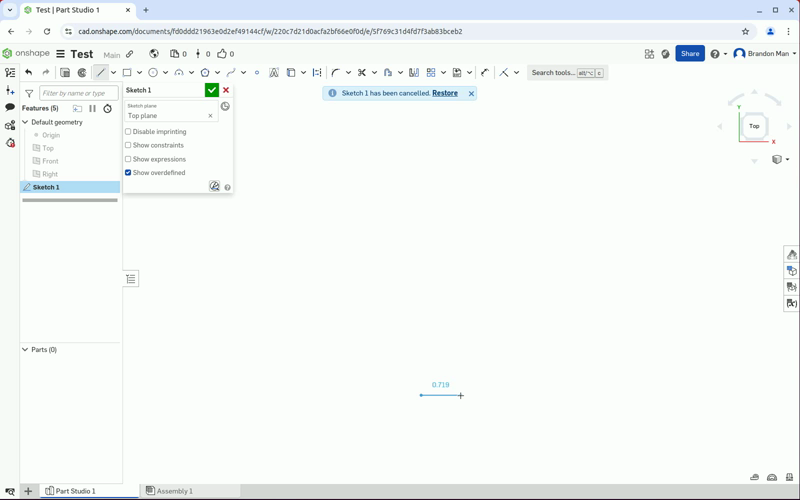
scroll(-6)
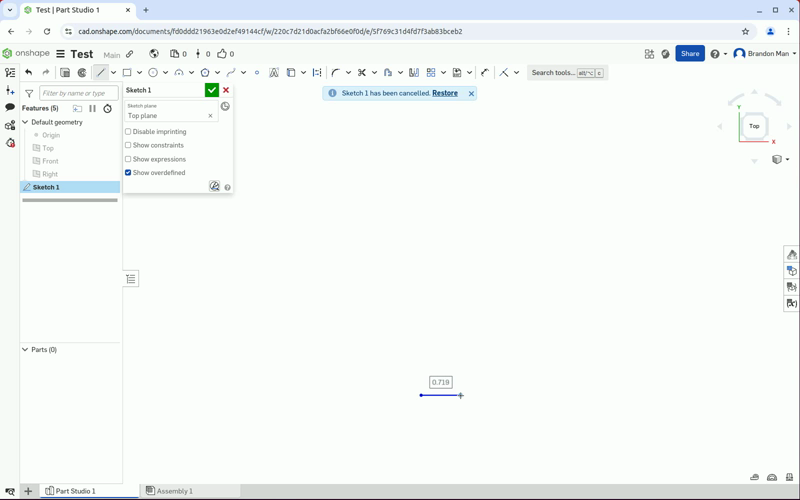
scroll(-6)
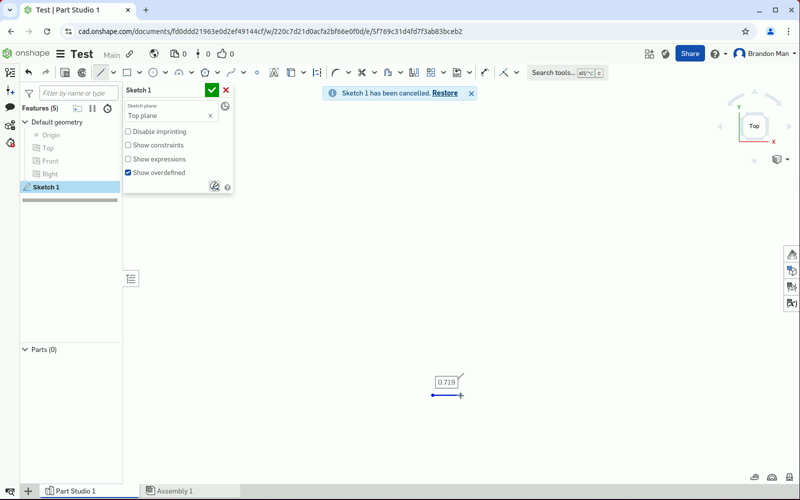
scroll(-6)
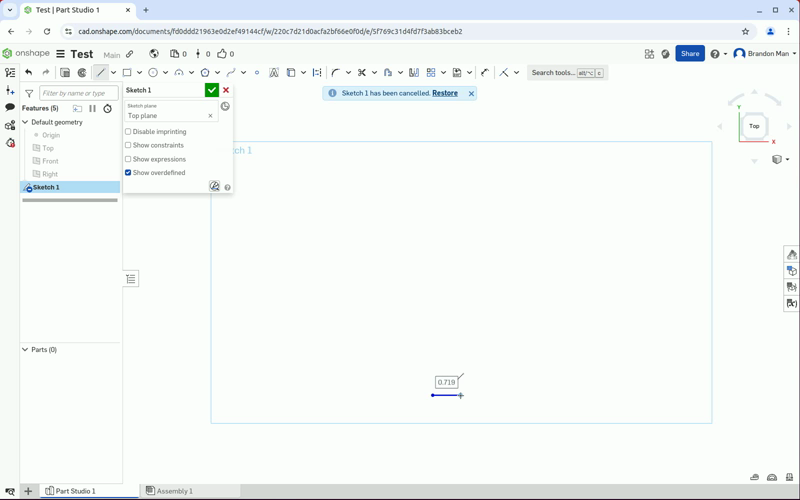
scroll(-6)
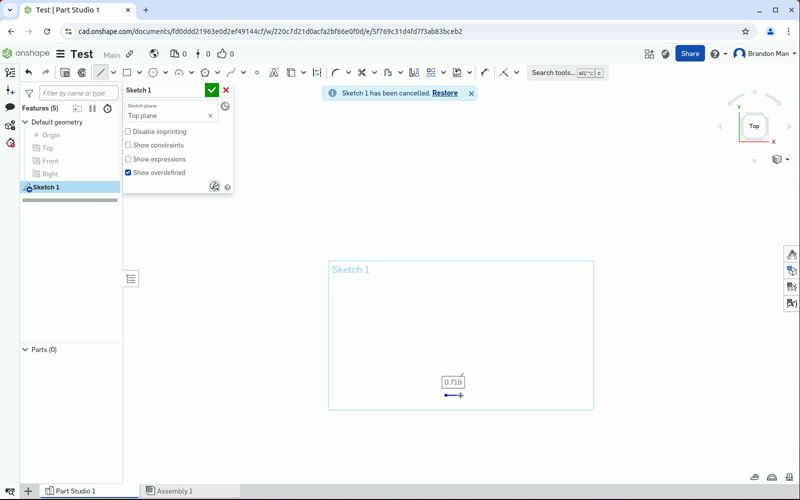
scroll(-6)
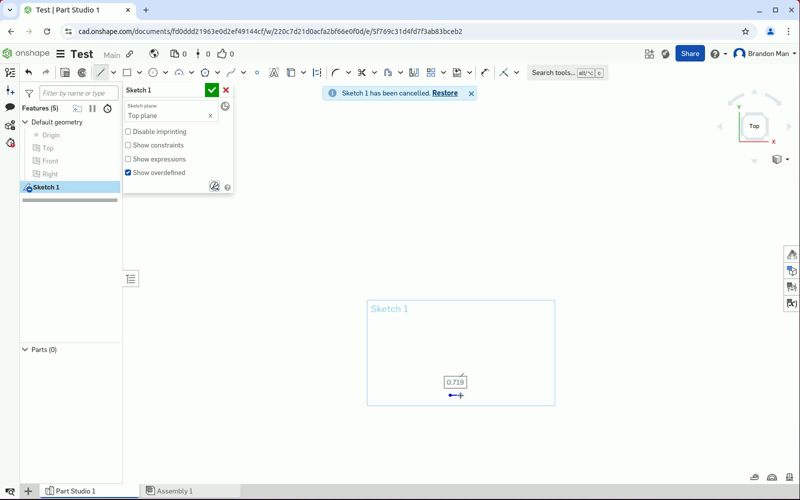
scroll(-6)
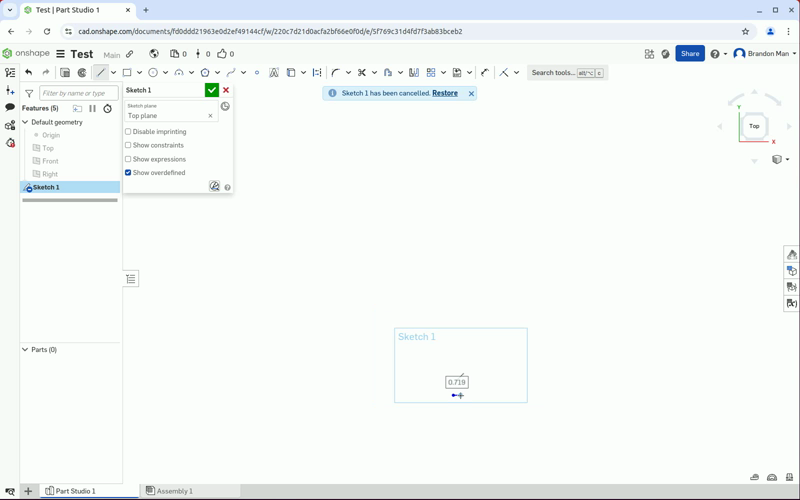
scroll(-6)
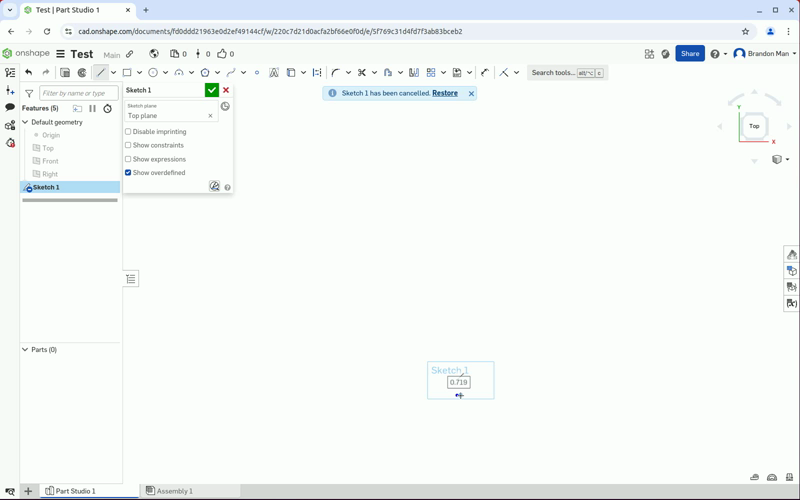
key_up(shift)
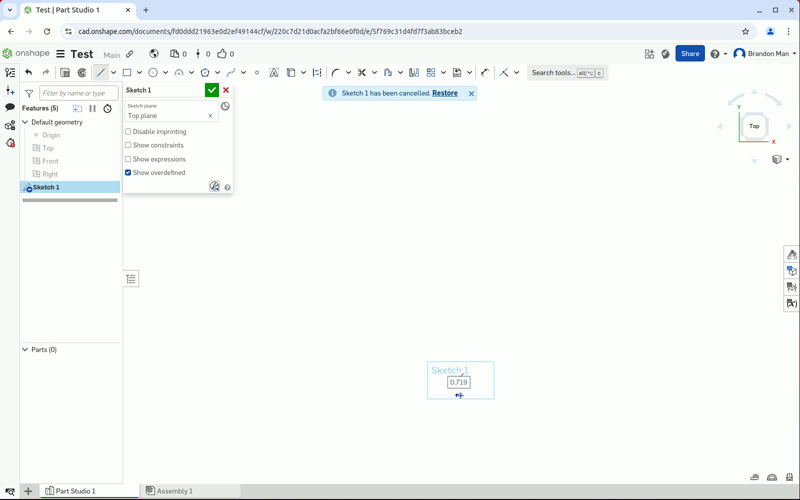
key_down(shift)
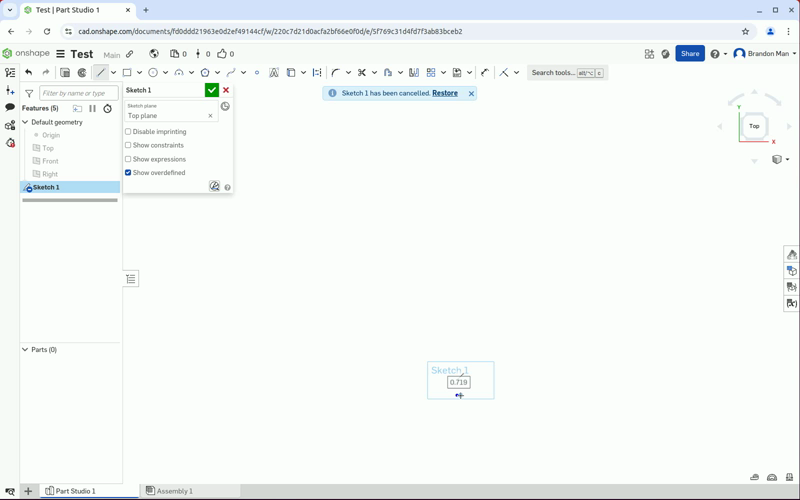
mouse_move(460, 282)
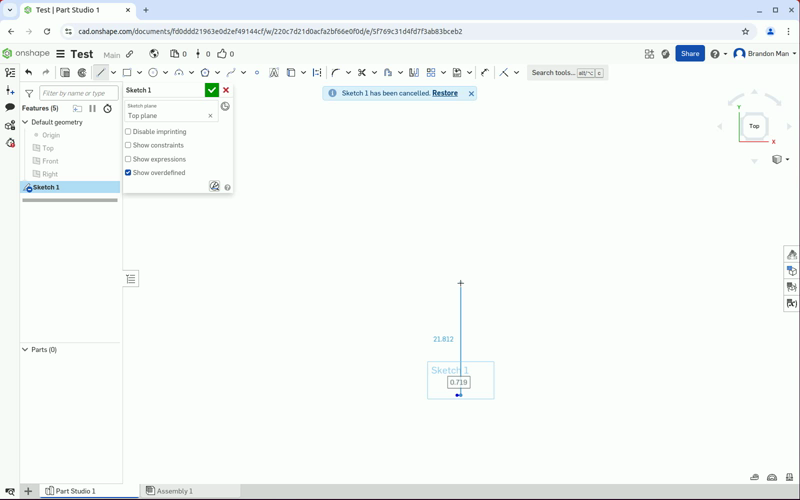
click(460, 282)
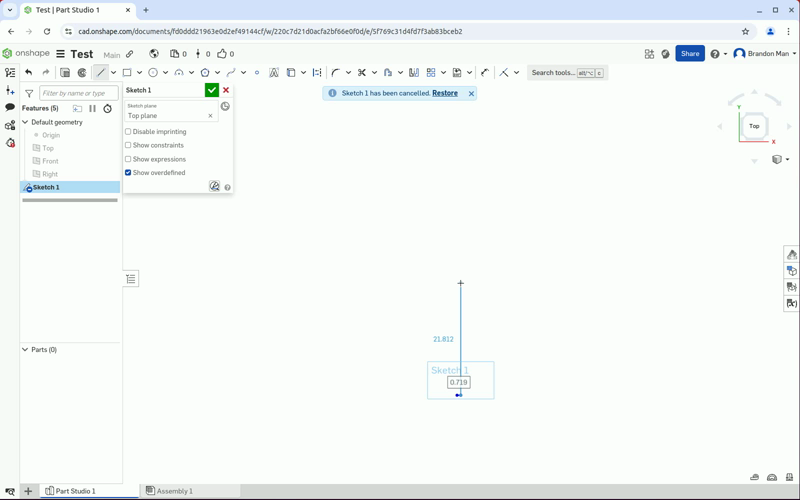
key_up(shift)
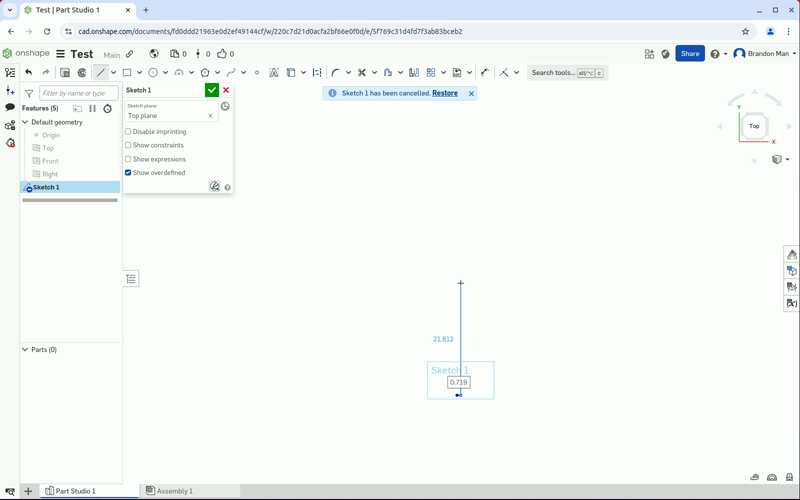
key_down(shift)
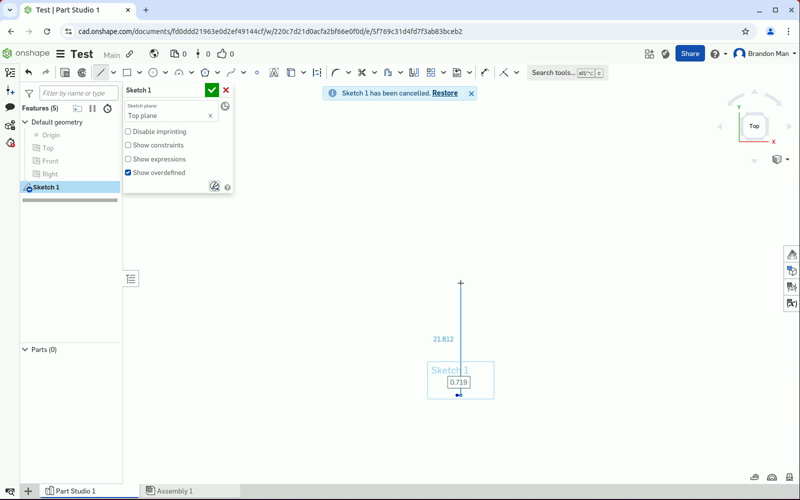
mouse_move(490, 282)
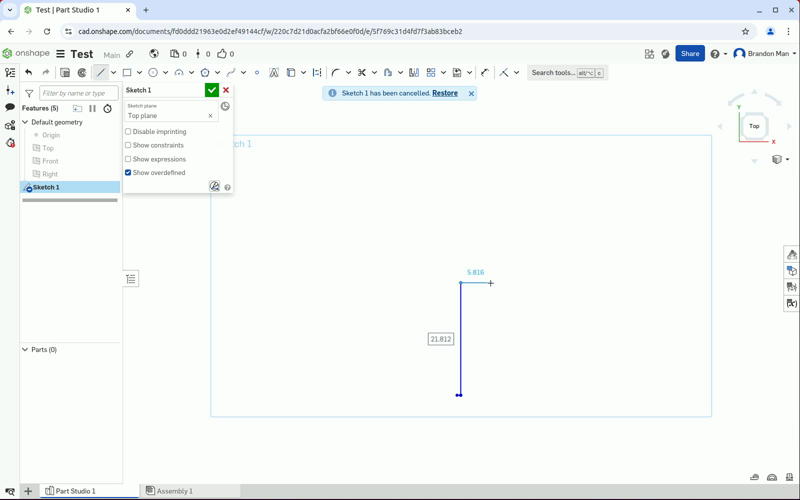
mouse_move(457, 282)
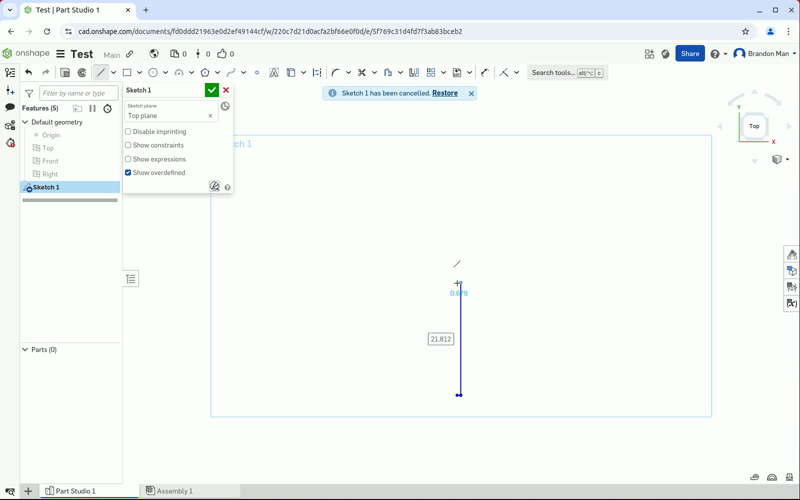
scroll(6)
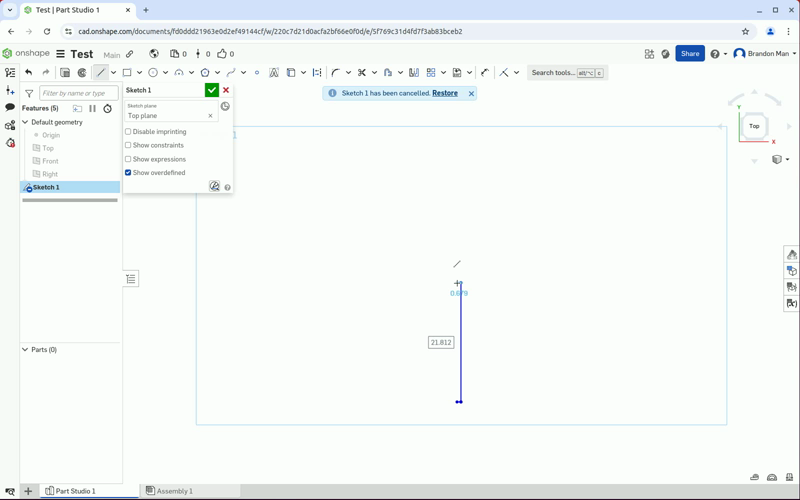
scroll(6)
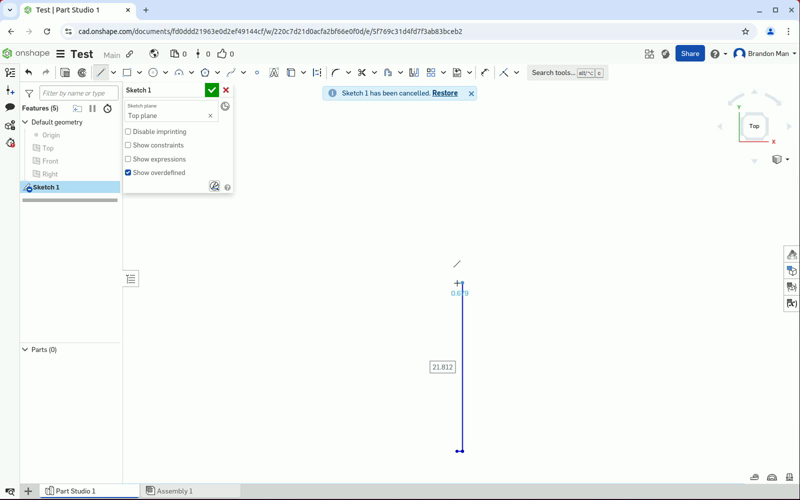
scroll(6)
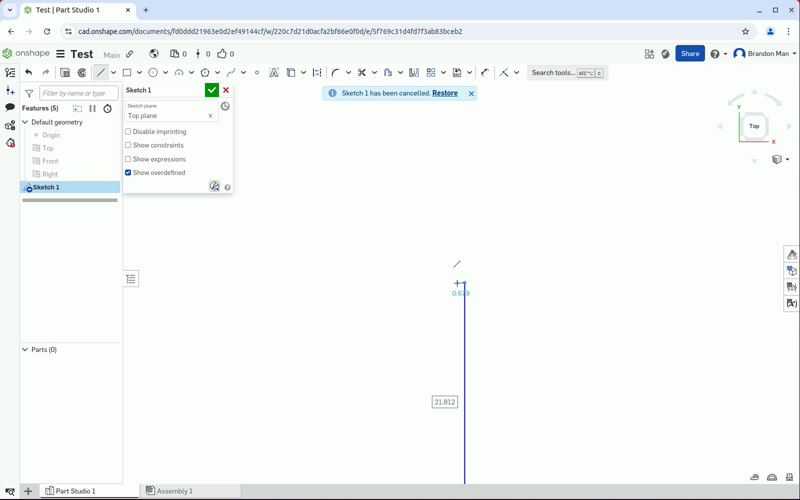
scroll(6)
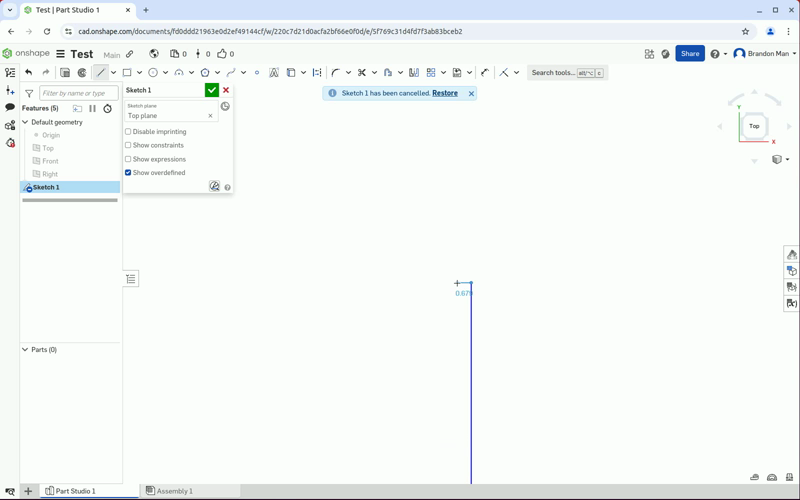
scroll(6)
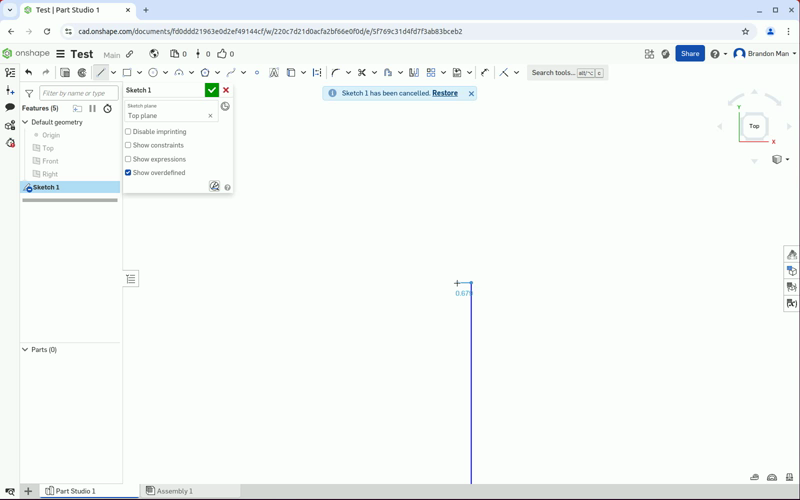
scroll(6)
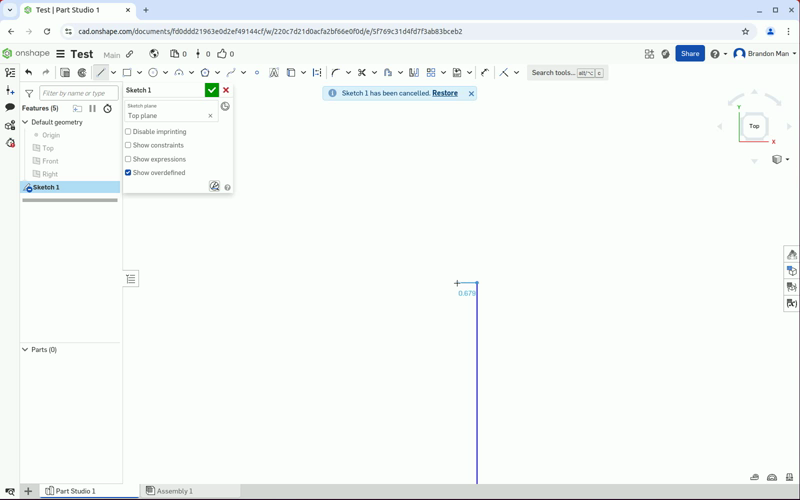
scroll(6)
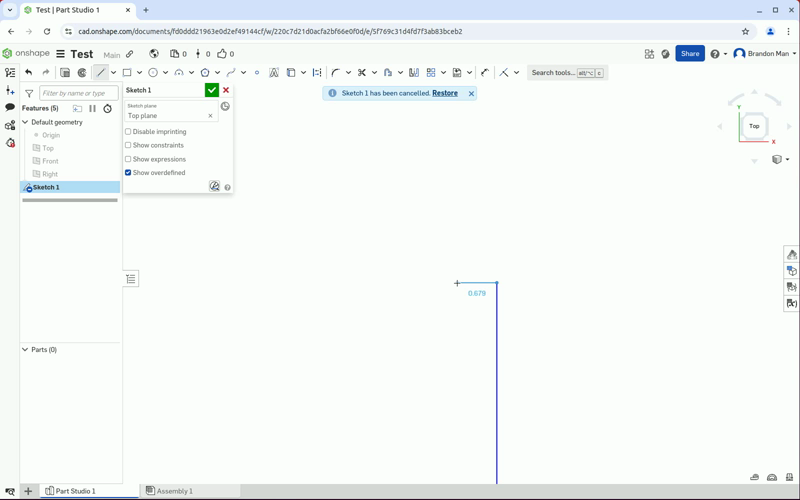
click(457, 282)
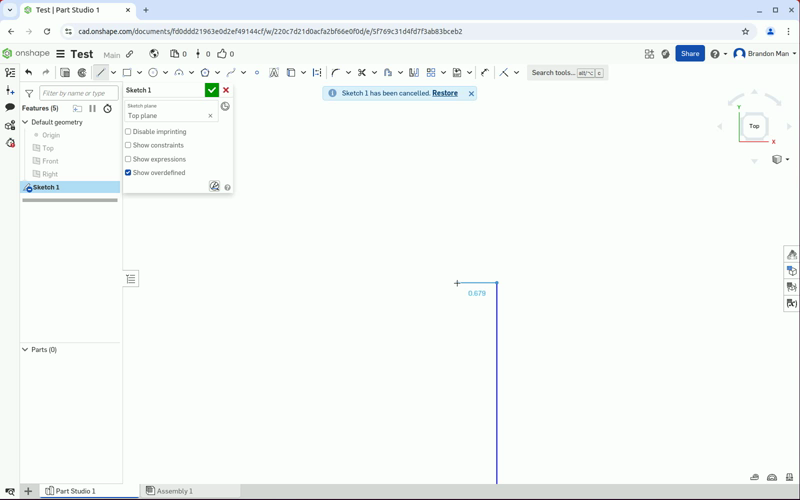
scroll(-6)
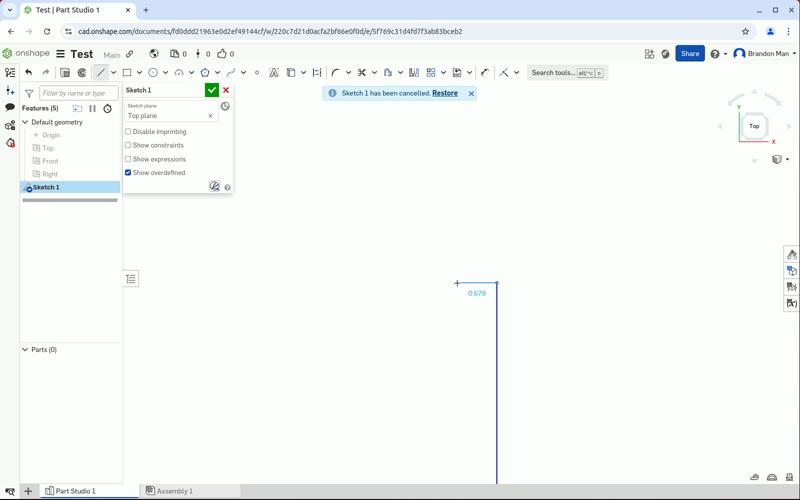
scroll(-6)
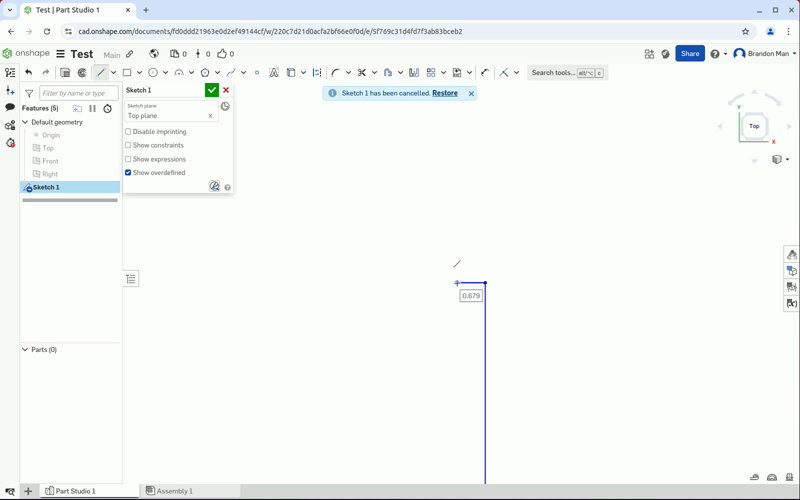
scroll(-6)
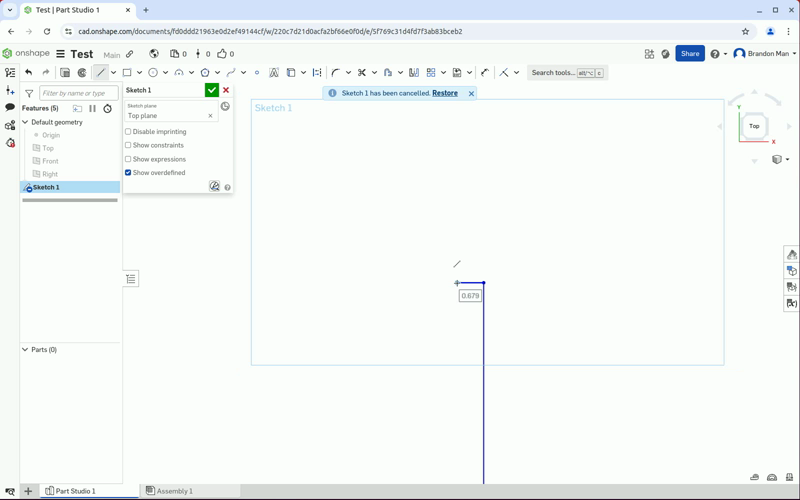
scroll(-6)
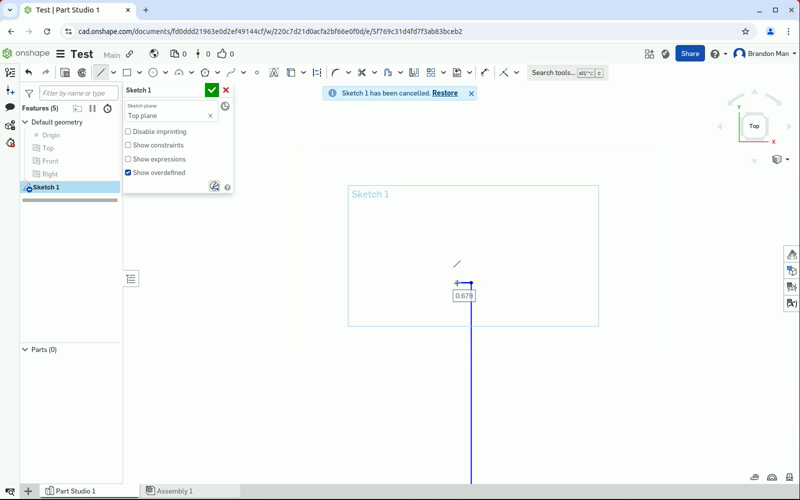
scroll(-6)
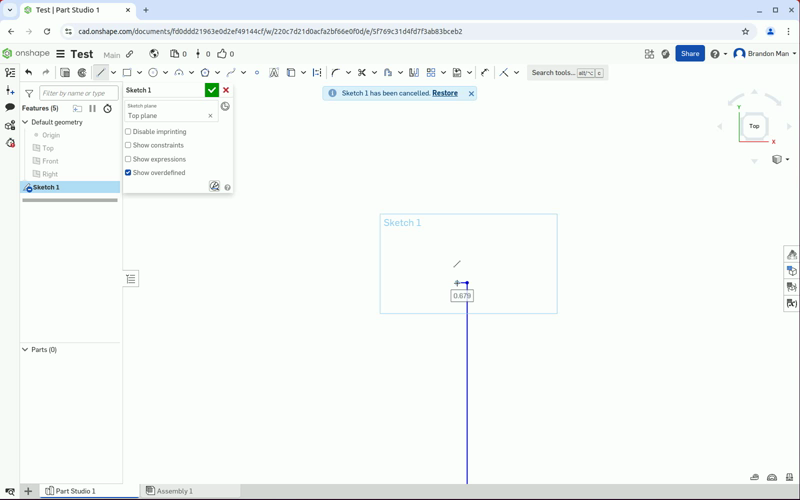
scroll(-6)
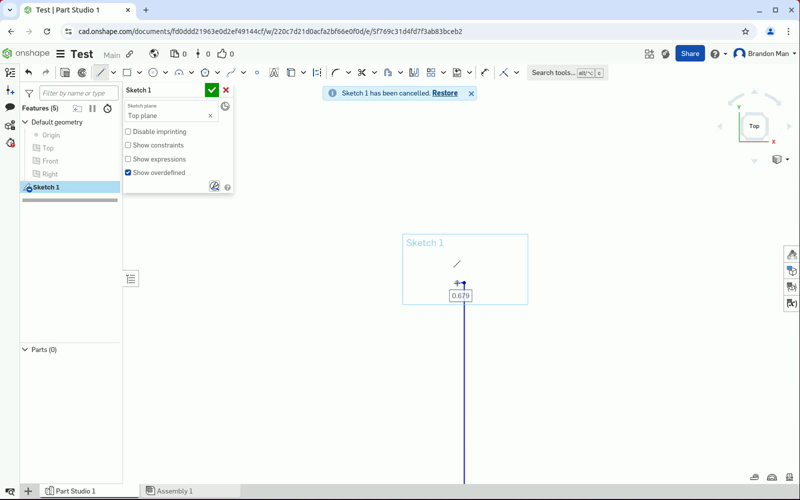
scroll(-6)
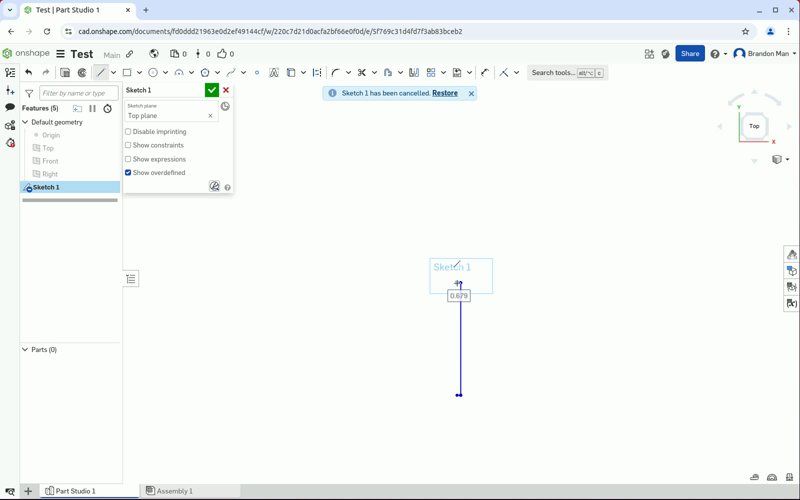
key_up(shift)
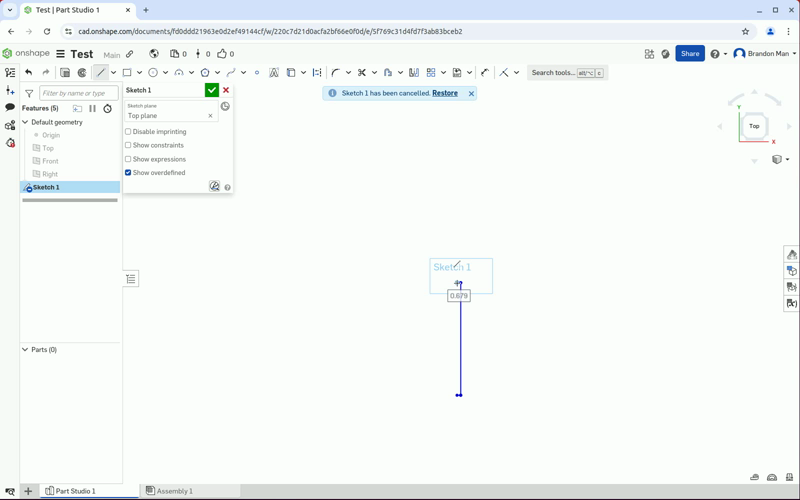
key_down(shift)
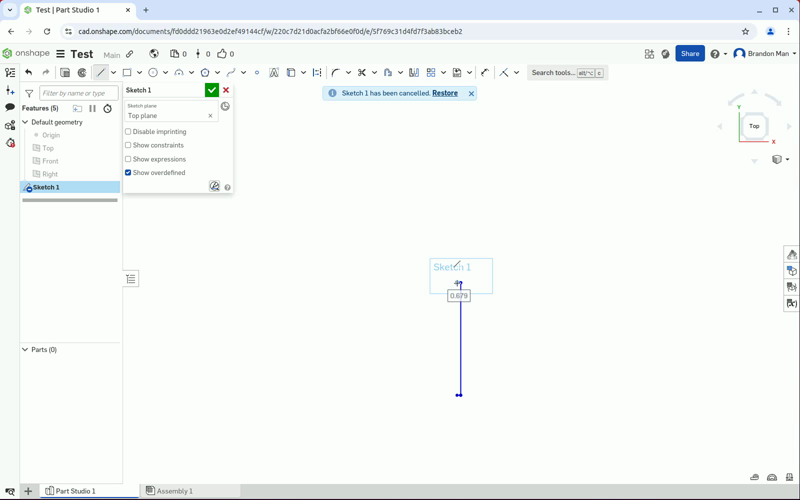
mouse_move(457, 395)
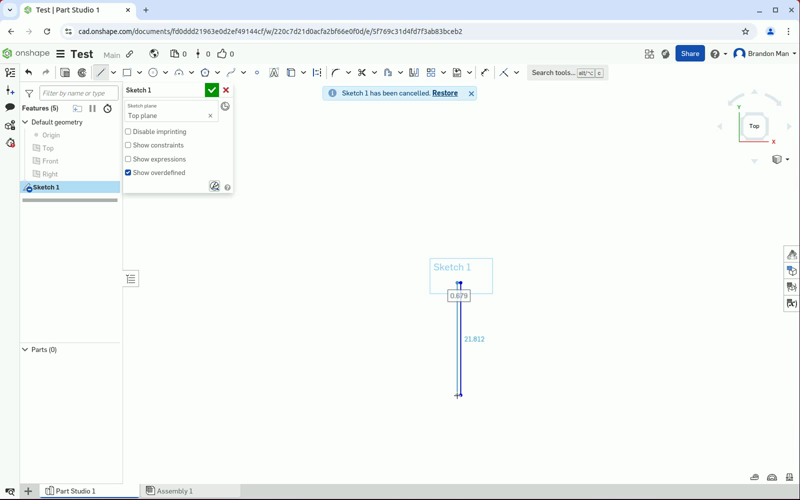
scroll(6)
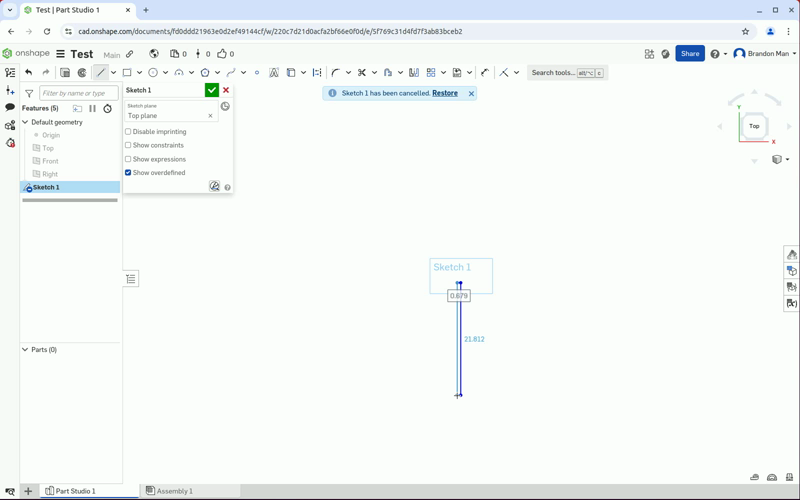
scroll(6)
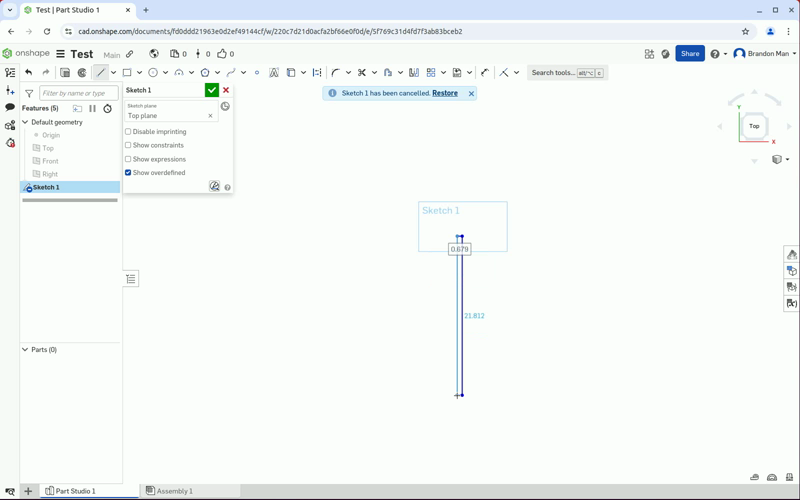
scroll(6)
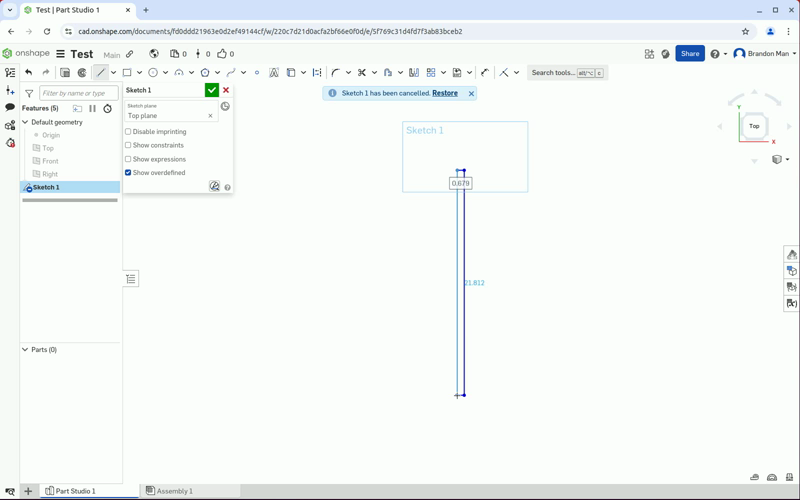
scroll(6)
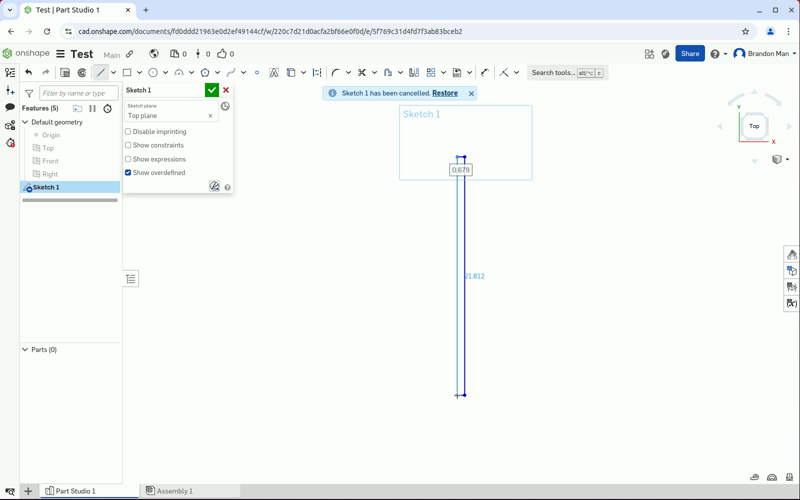
scroll(6)
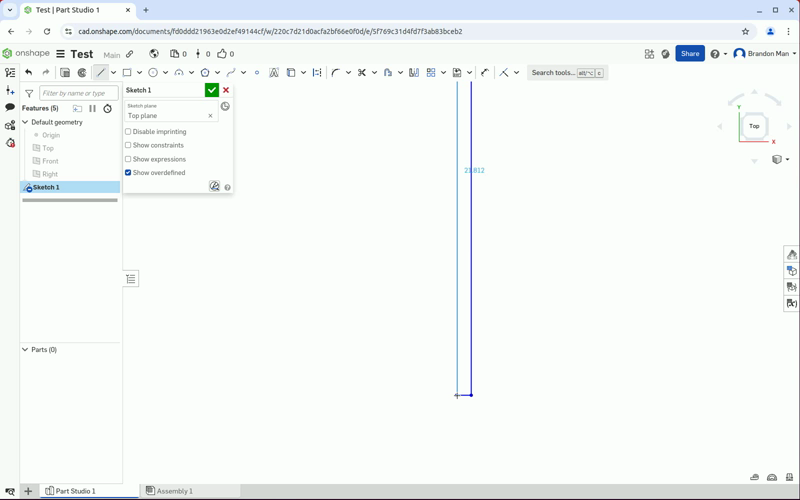
scroll(6)
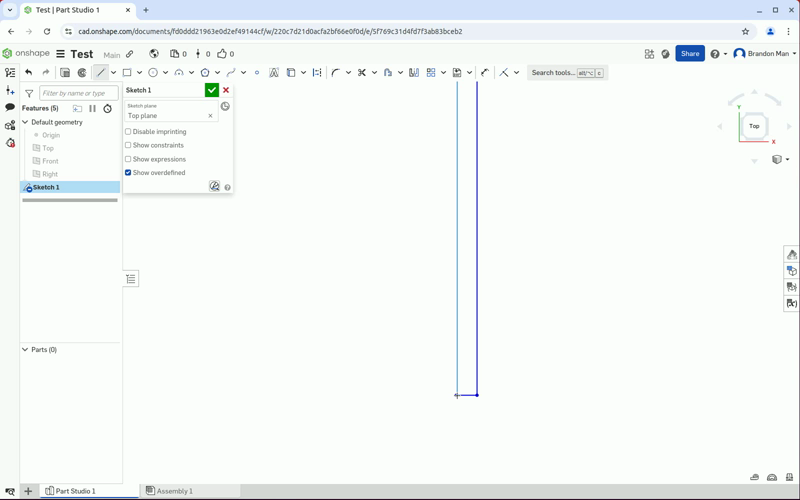
scroll(6)
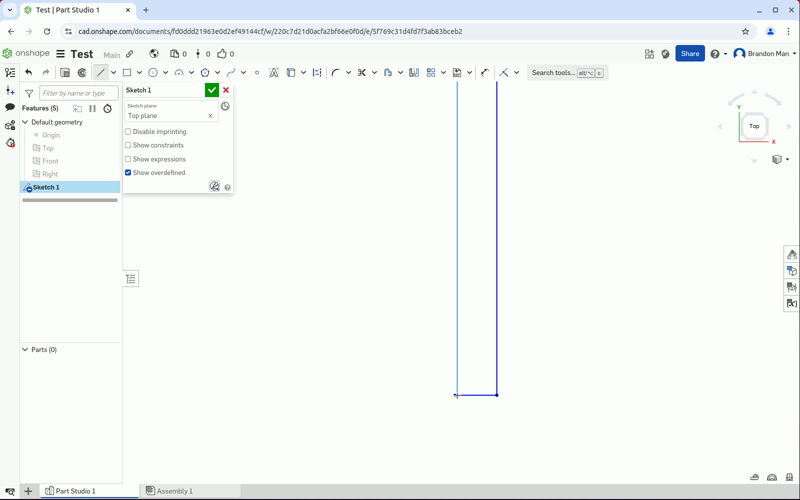
key_up(shift)
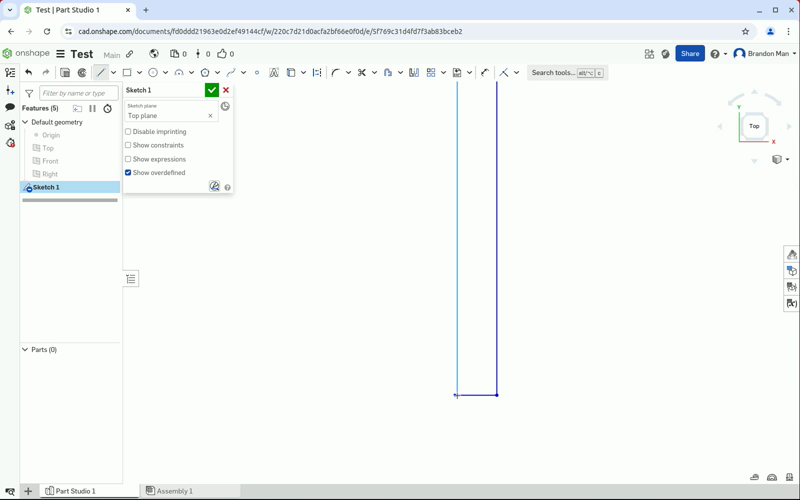
click(457, 395)
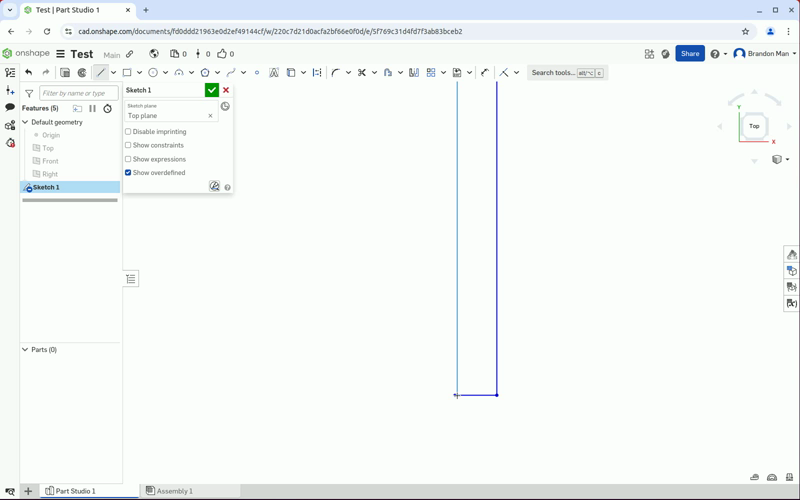
scroll(-6)
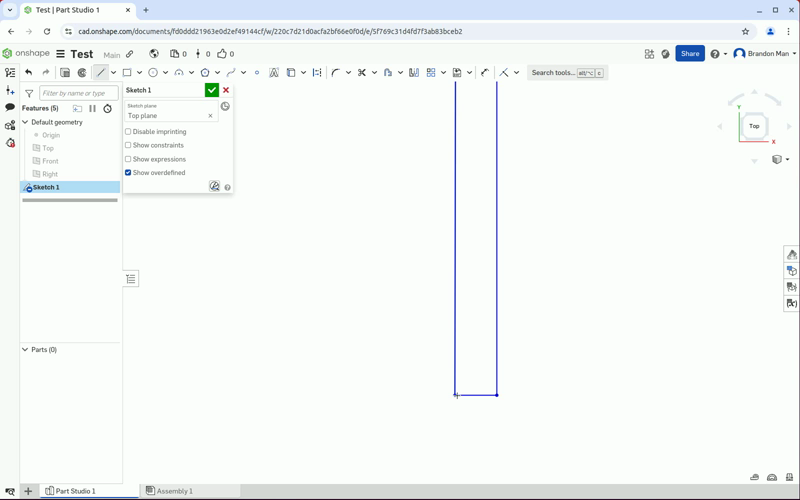
scroll(-6)
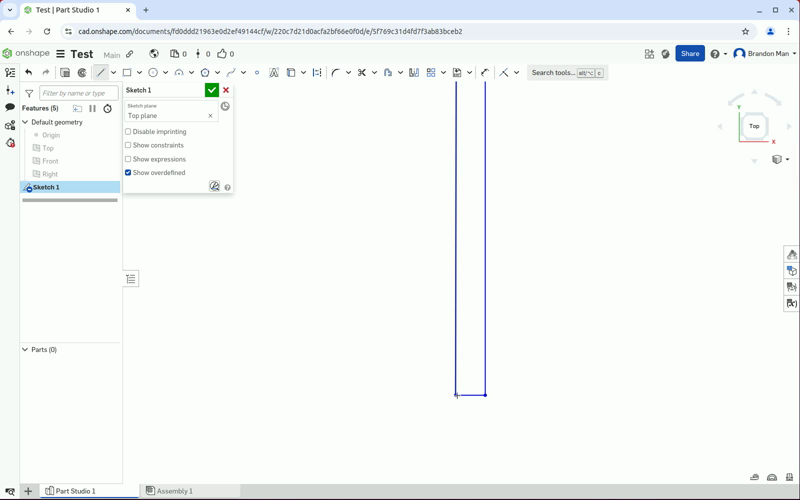
scroll(-6)
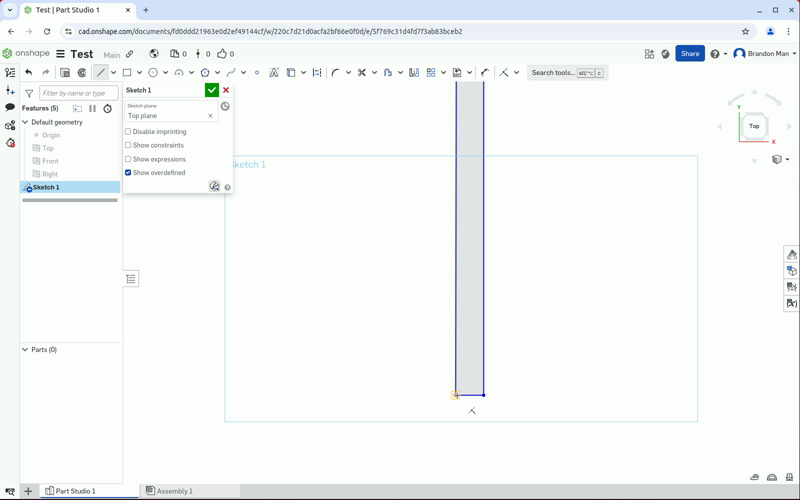
scroll(-6)
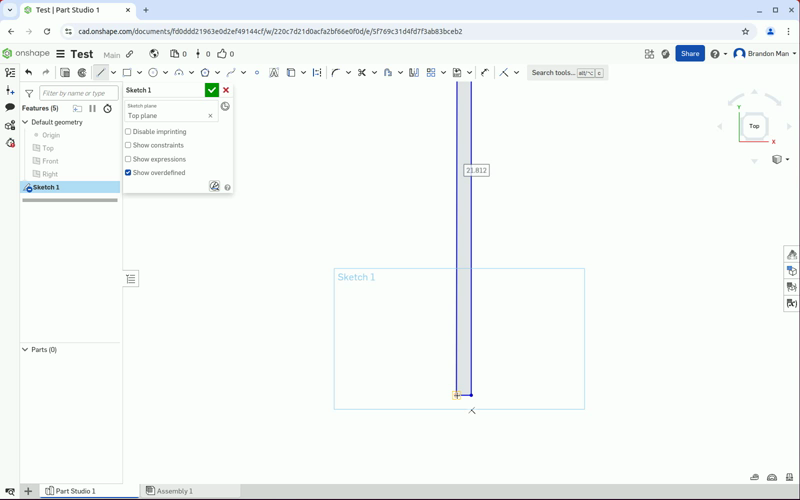
scroll(-6)
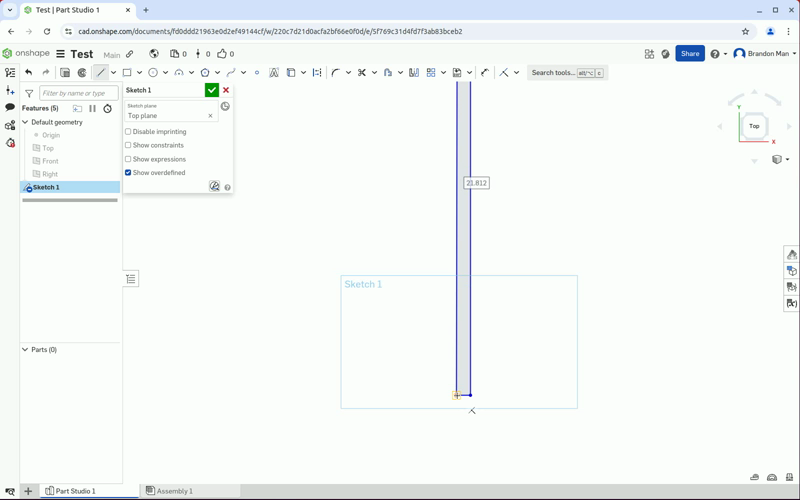
scroll(-6)
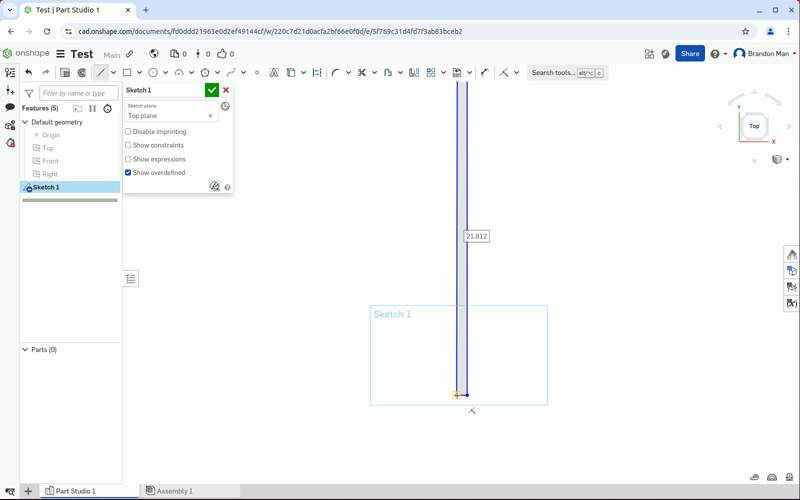
scroll(-6)
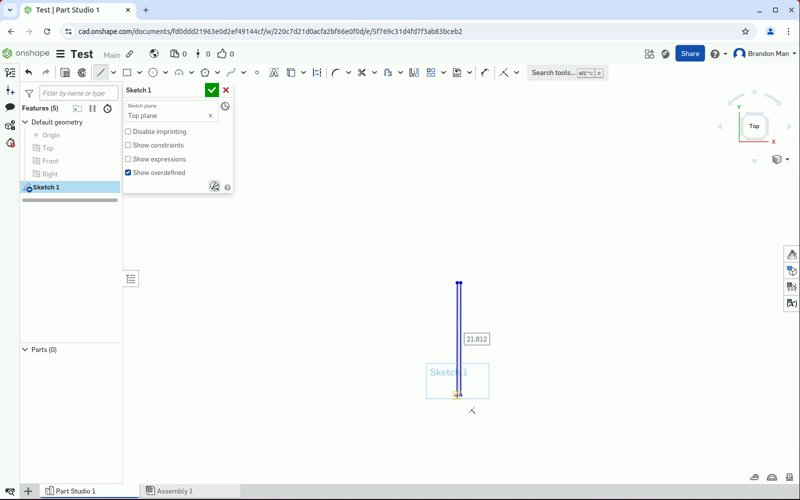
key(esc)
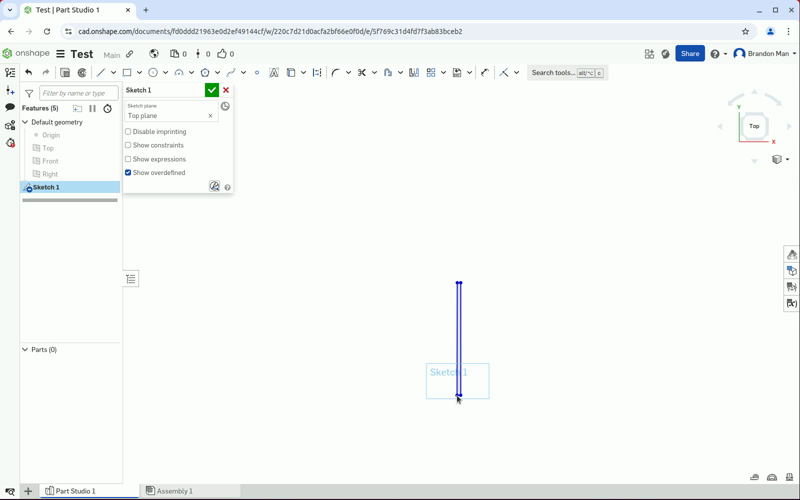
mouse_move(458, 370)
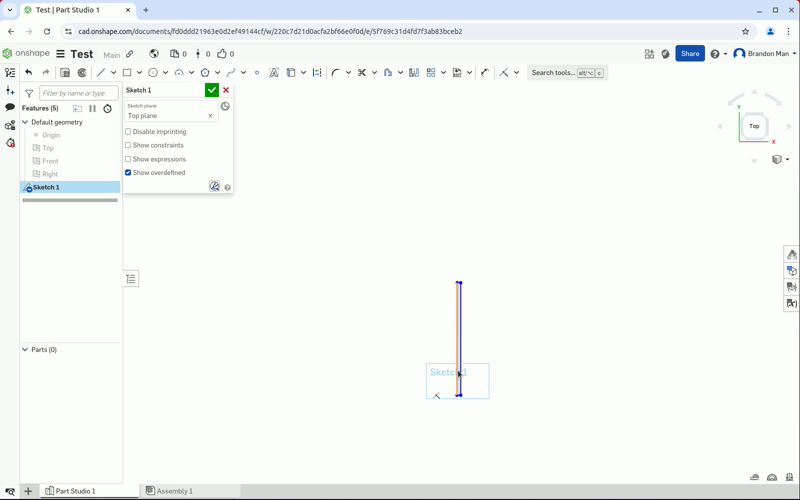
scroll(6)
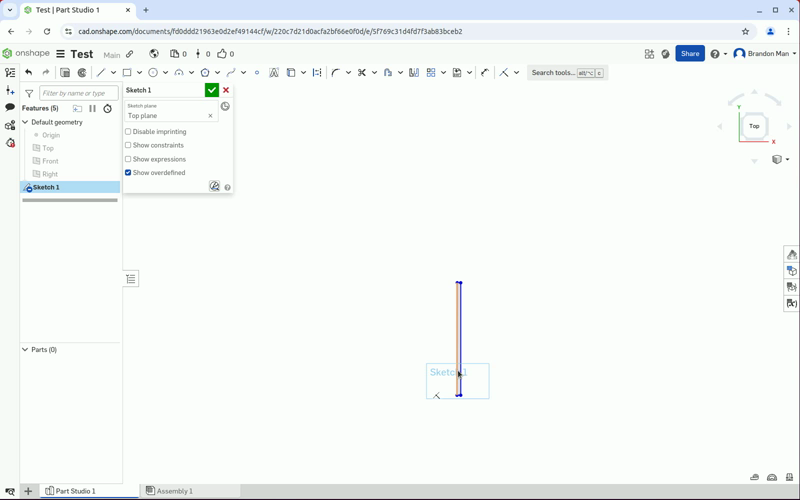
scroll(6)
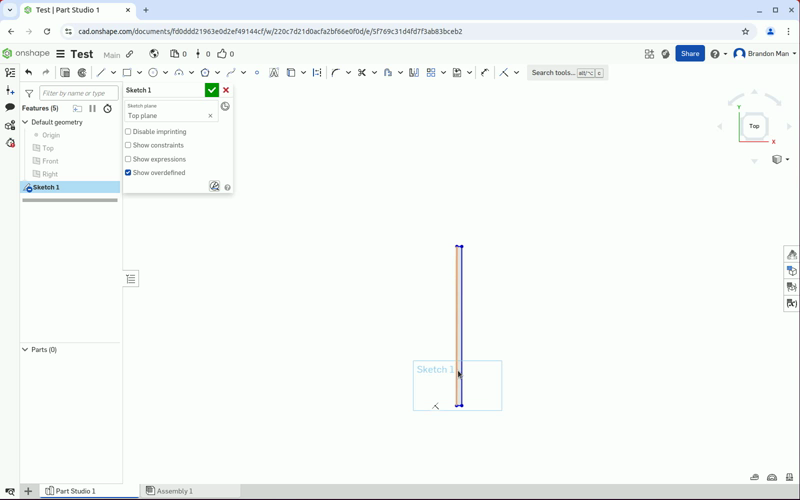
scroll(6)
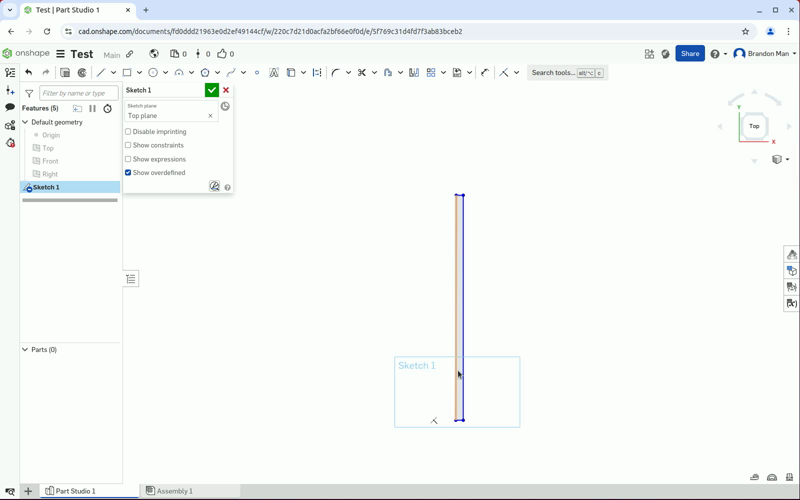
scroll(6)
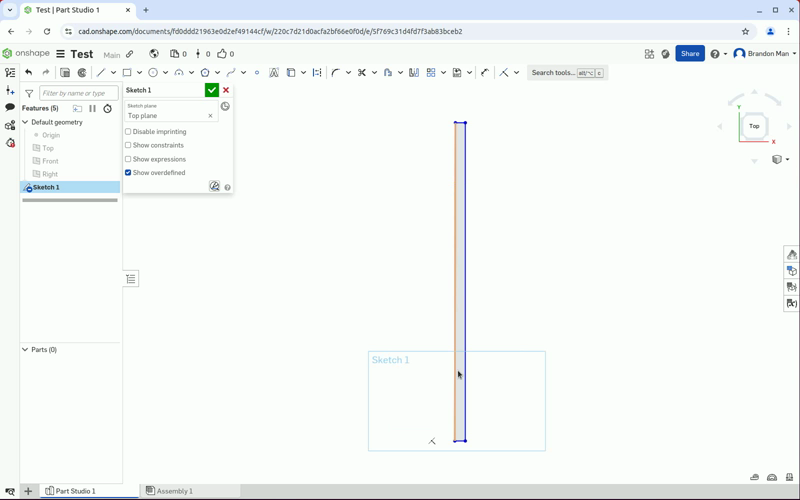
scroll(6)
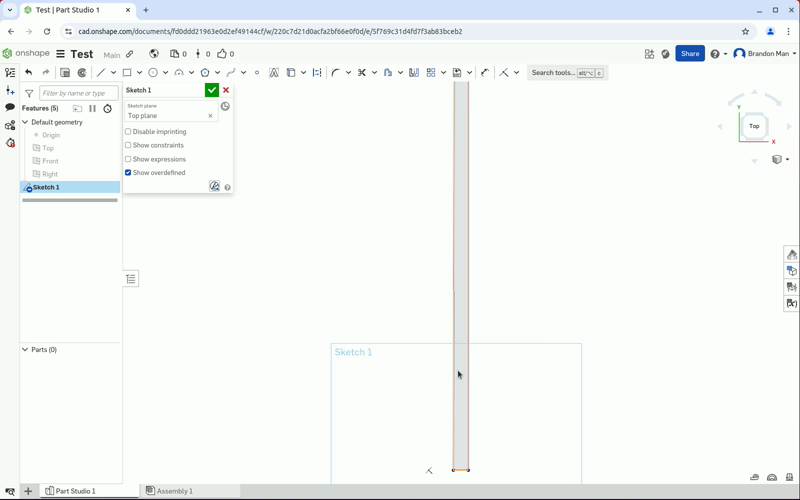
scroll(6)
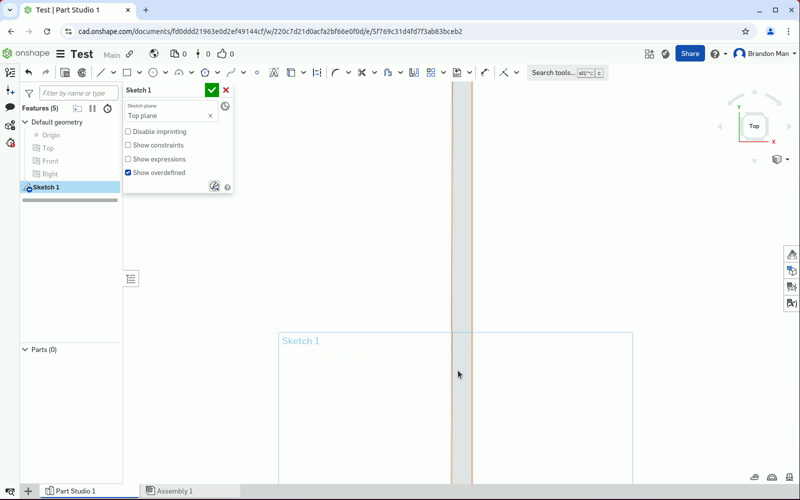
scroll(6)
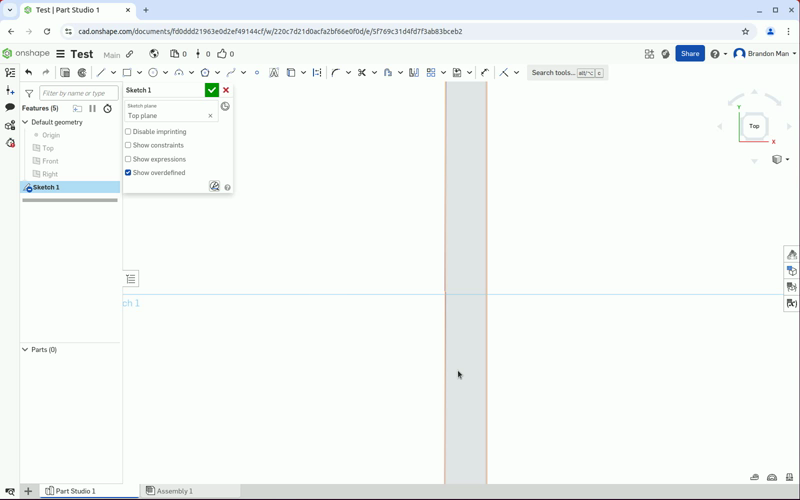
click(458, 370)
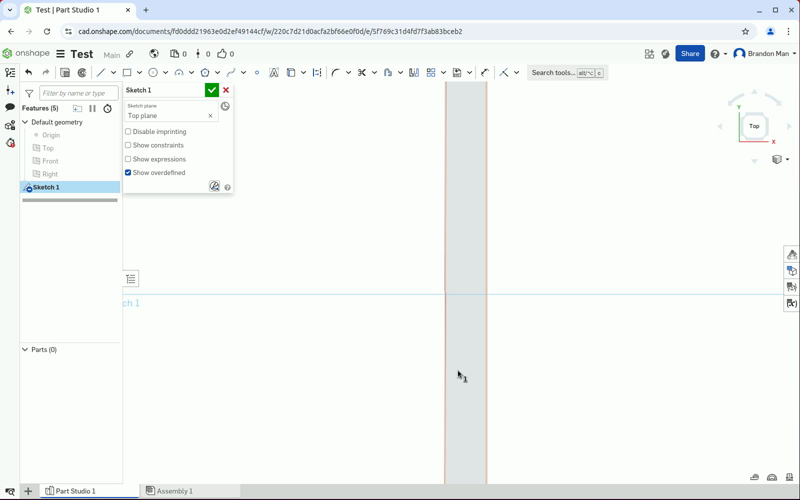
scroll(-6)
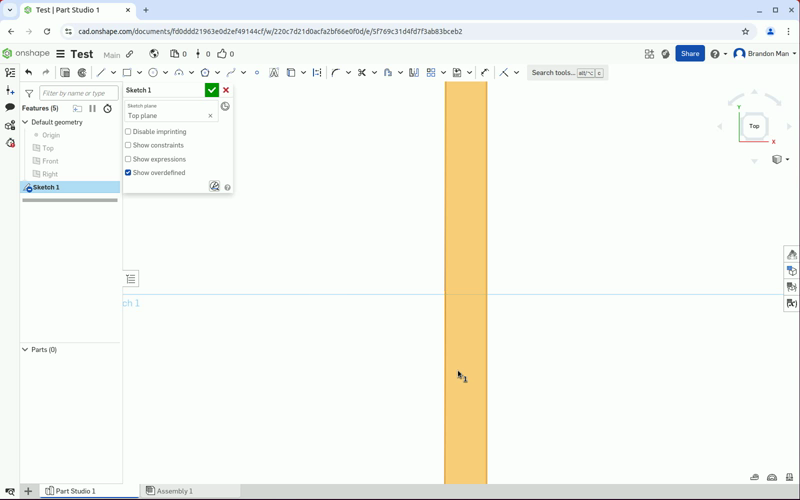
scroll(-6)
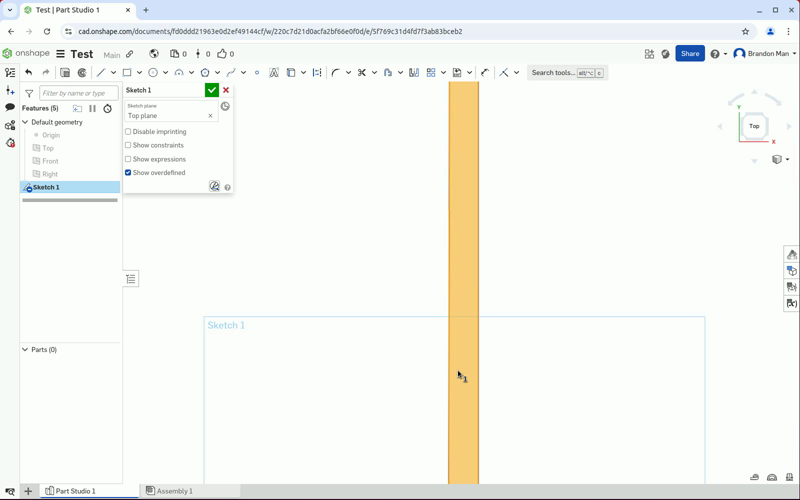
scroll(-6)
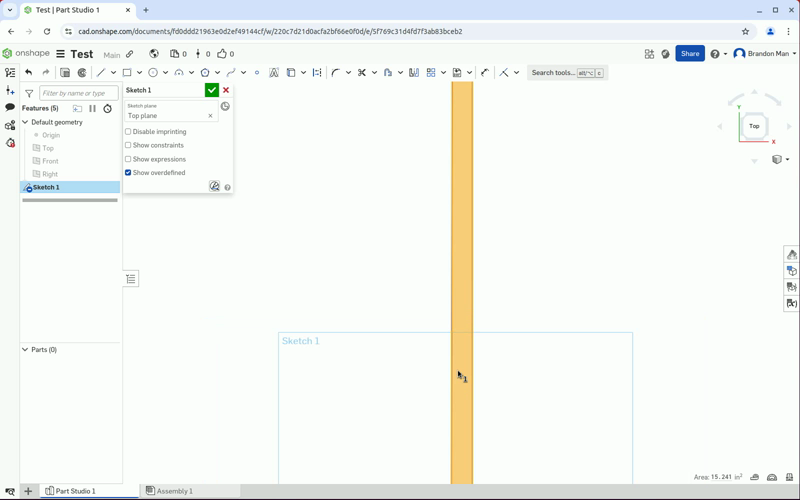
scroll(-6)
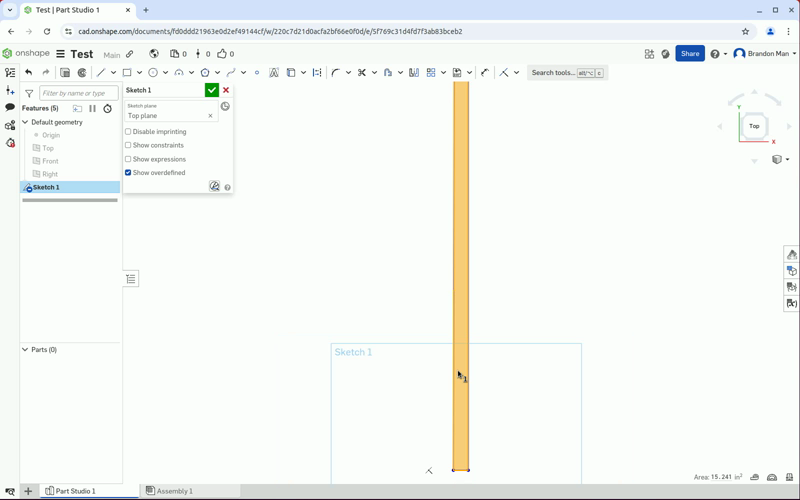
scroll(-6)
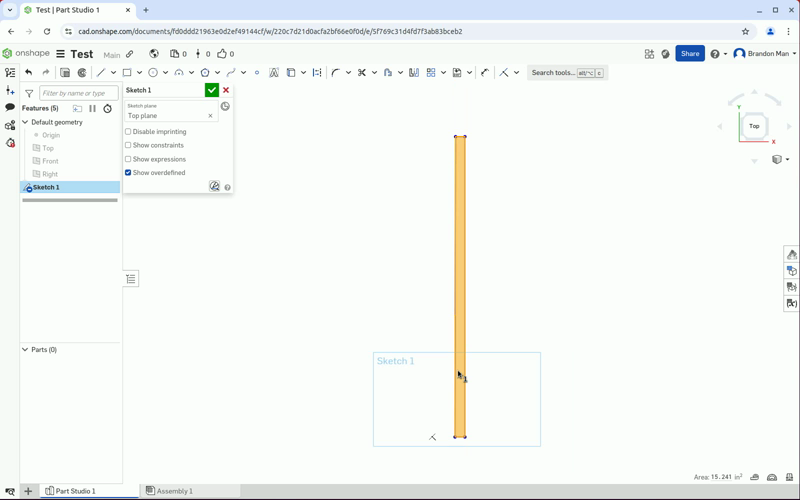
scroll(-6)
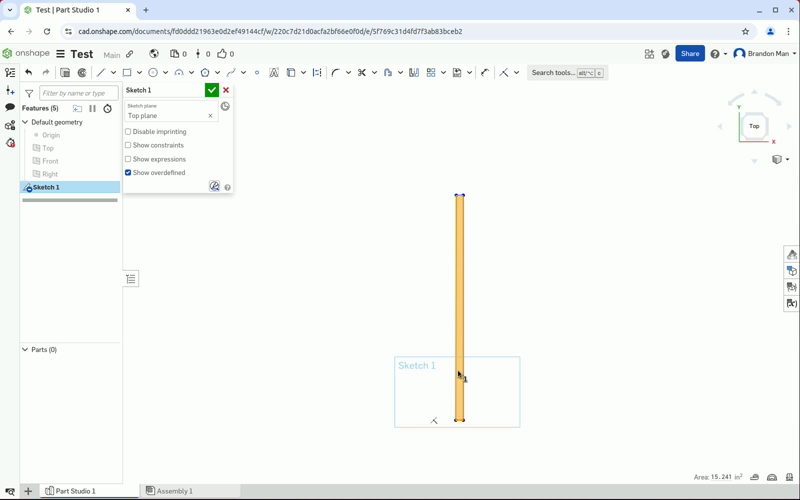
scroll(-6)
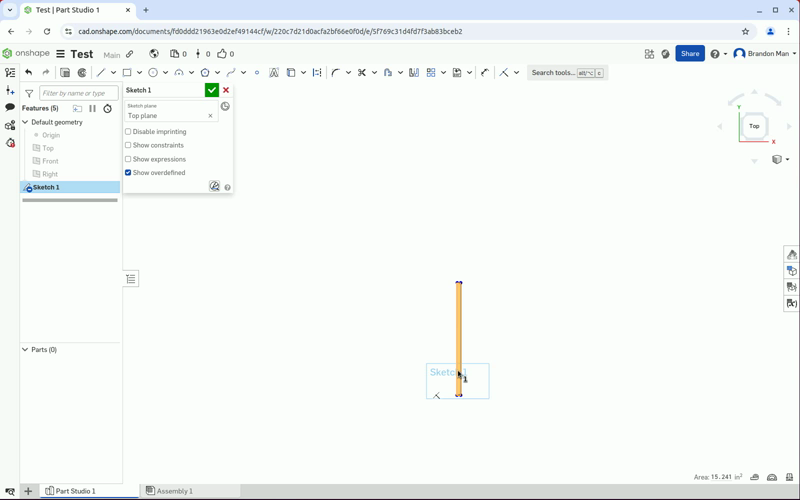
mouse_move(73, 352)
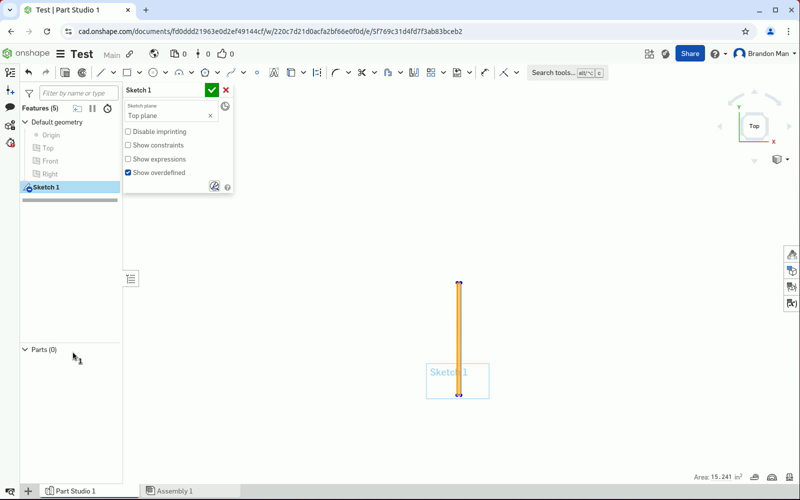
key(shift+y)
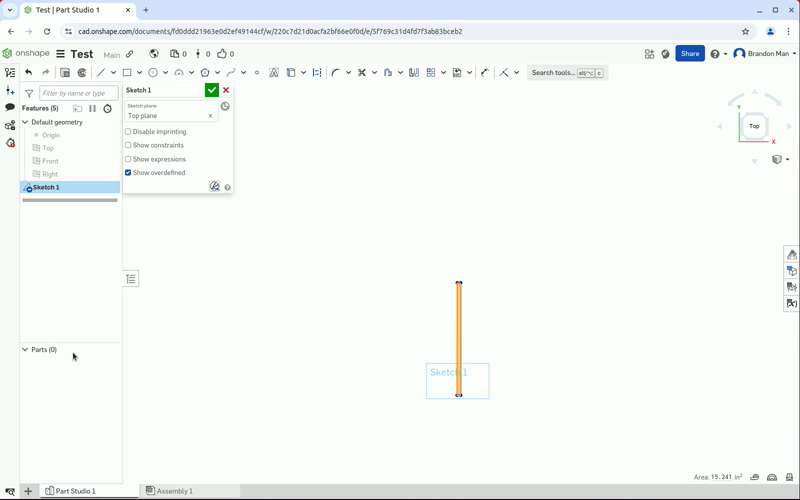
key(shift+e)
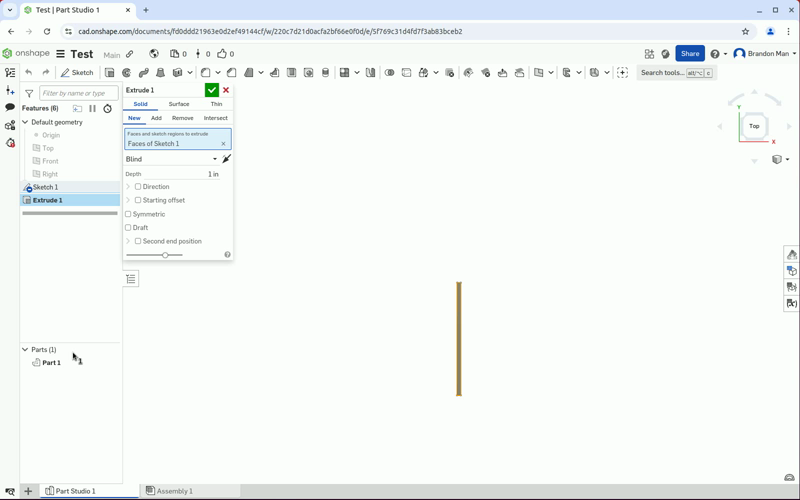
mouse_move(143, 106)
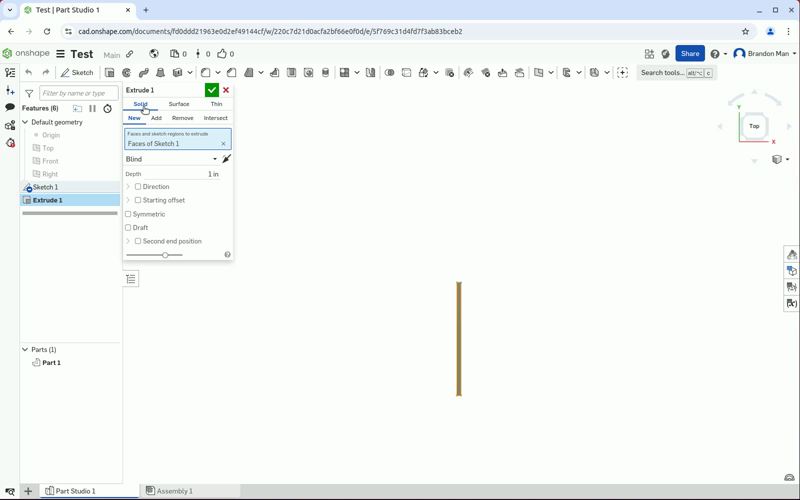
click(143, 106)
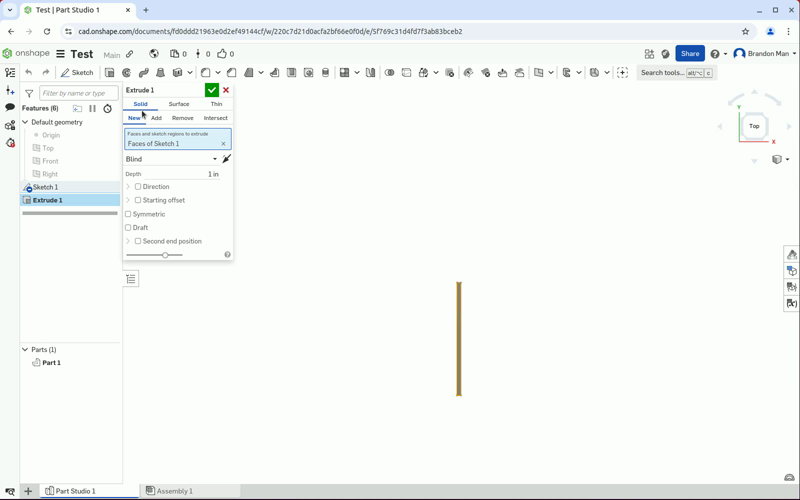
mouse_move(137, 120)
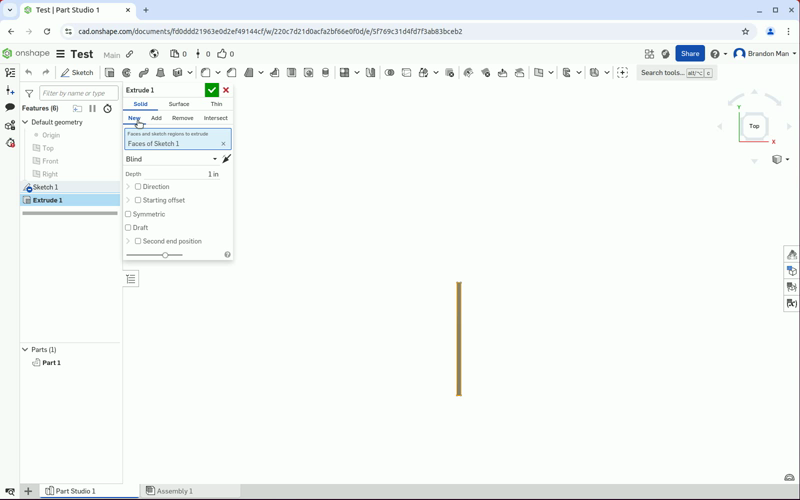
click(137, 120)
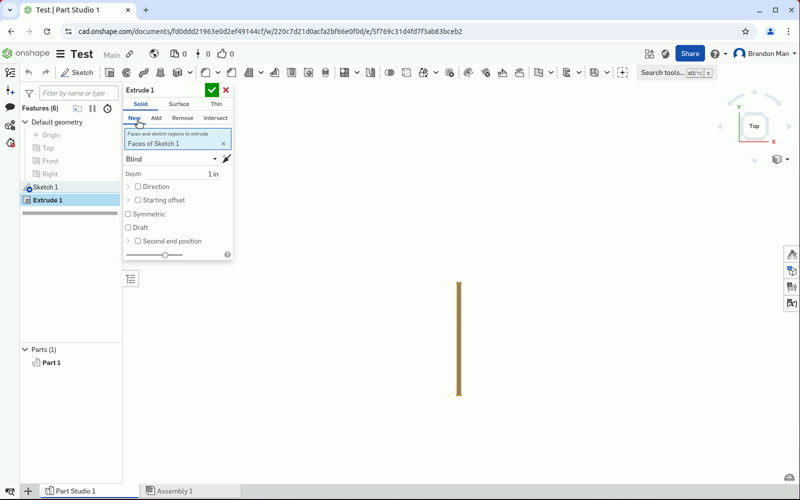
key(tab, 4)
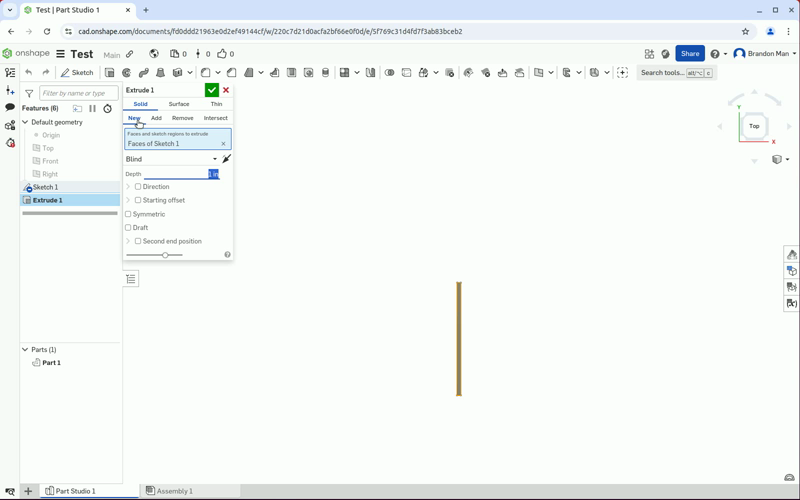
text(17.572)
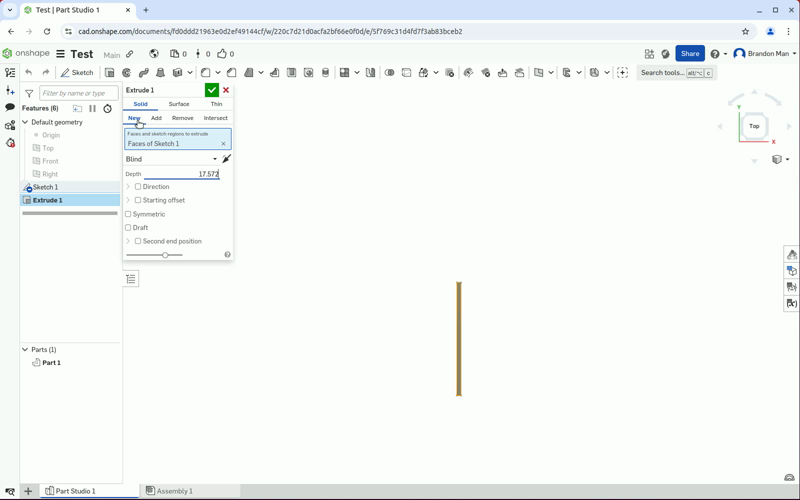
key(enter)
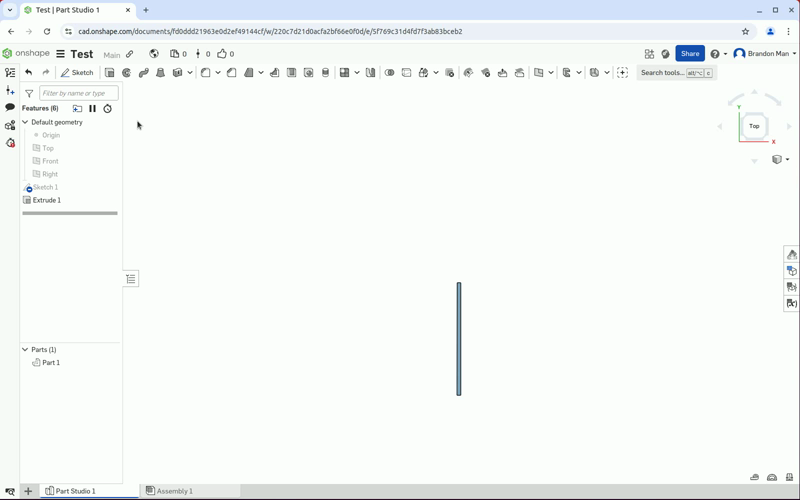
key(shift+h)
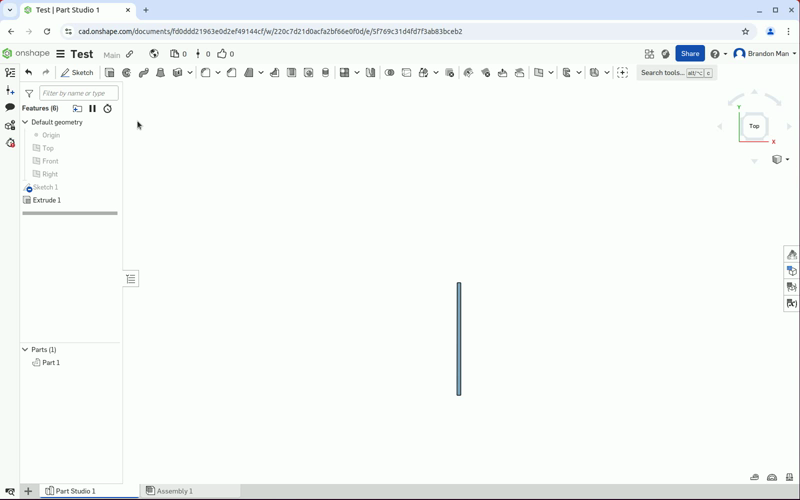
key(shift+h)
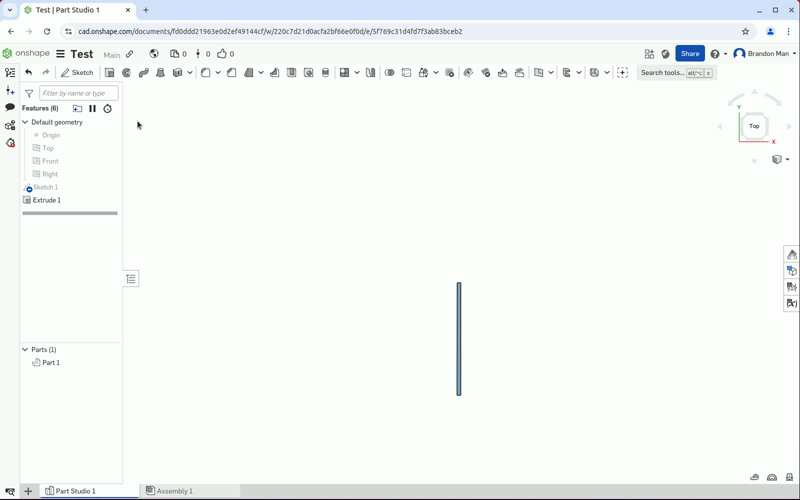
mouse_move(73, 189)
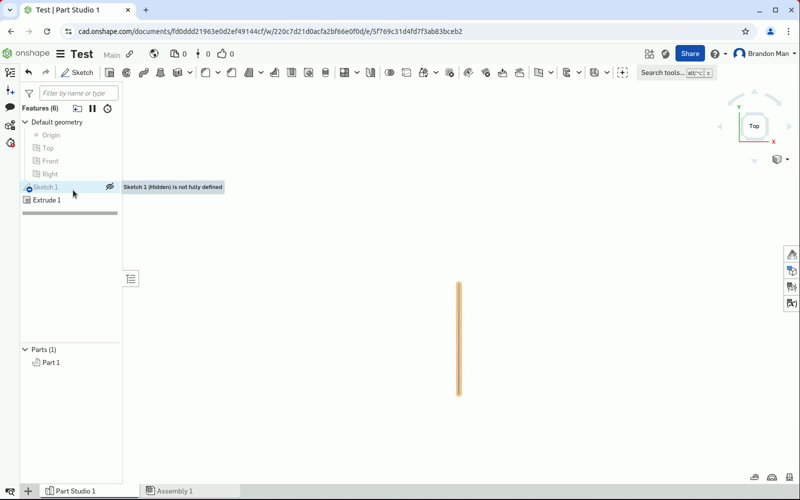
click(73, 189)
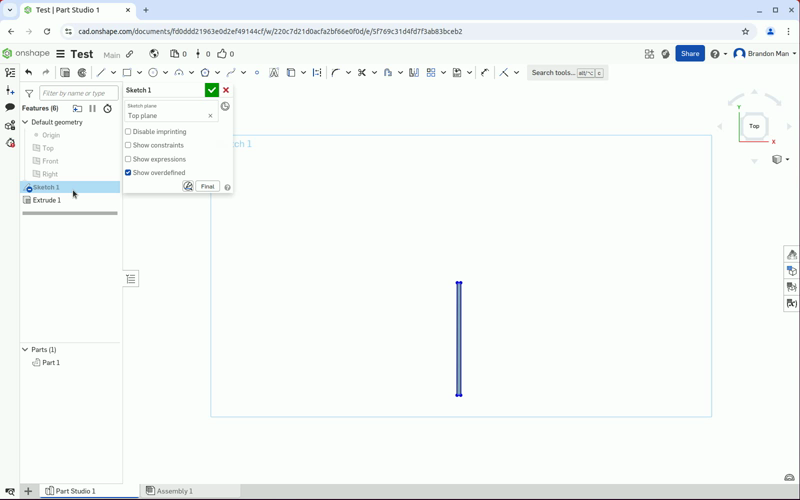
mouse_move(229, 92)
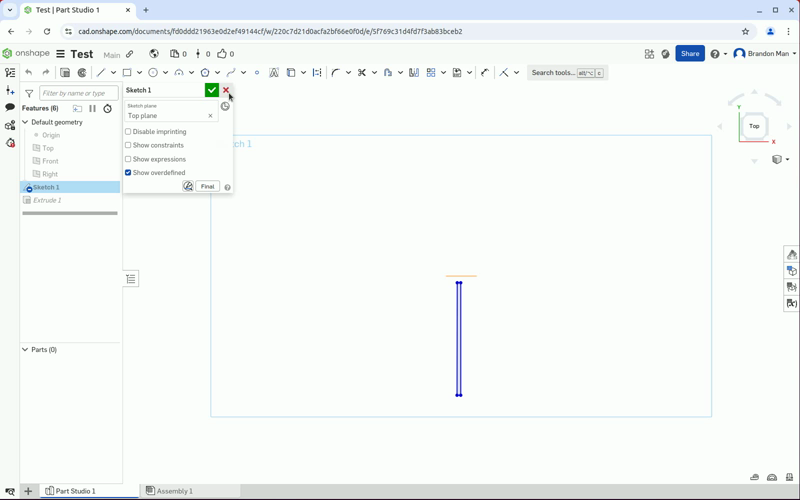
click(229, 92)
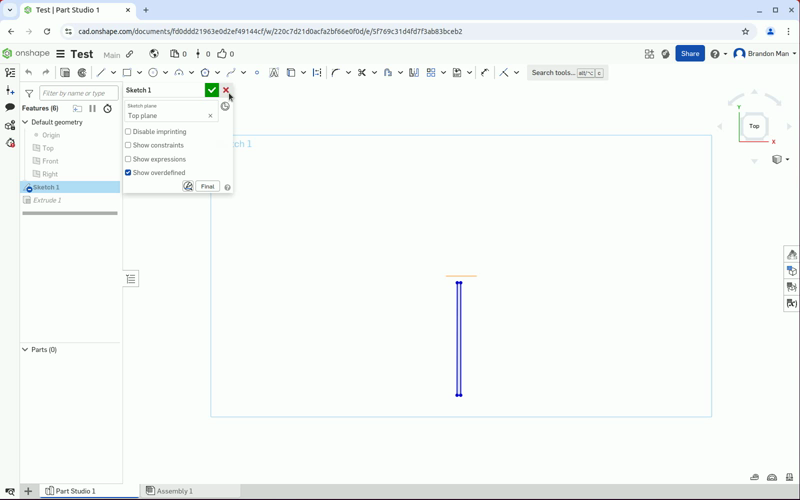
key(shift+s)
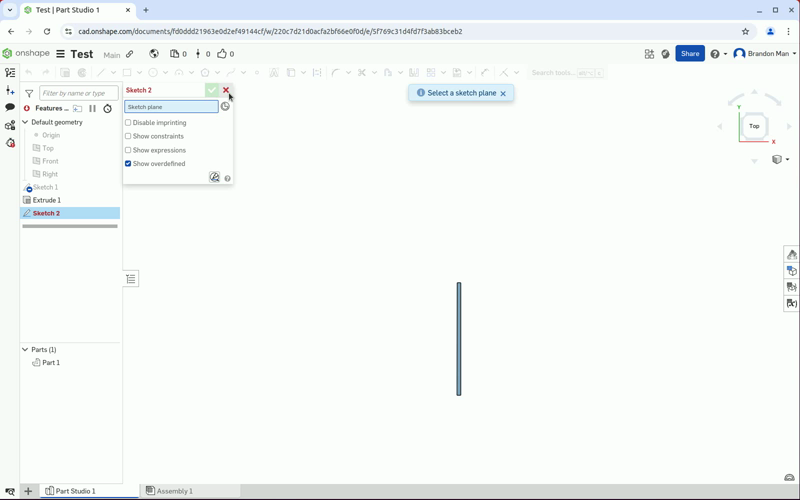
mouse_move(73, 150)
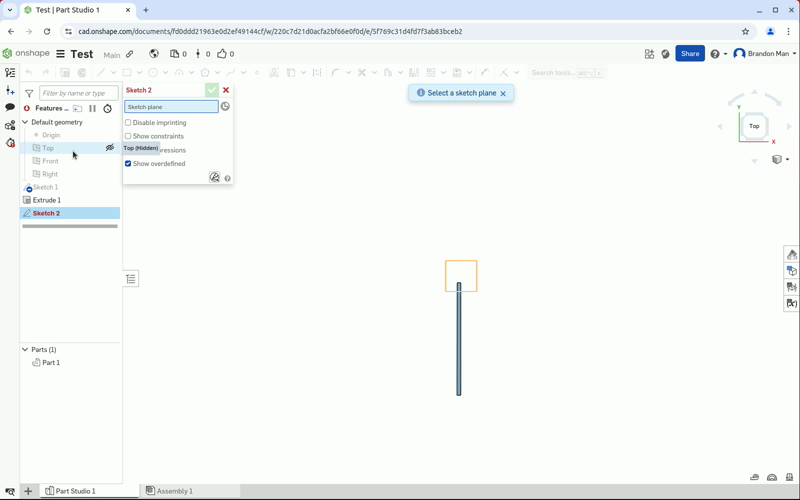
click(73, 150)
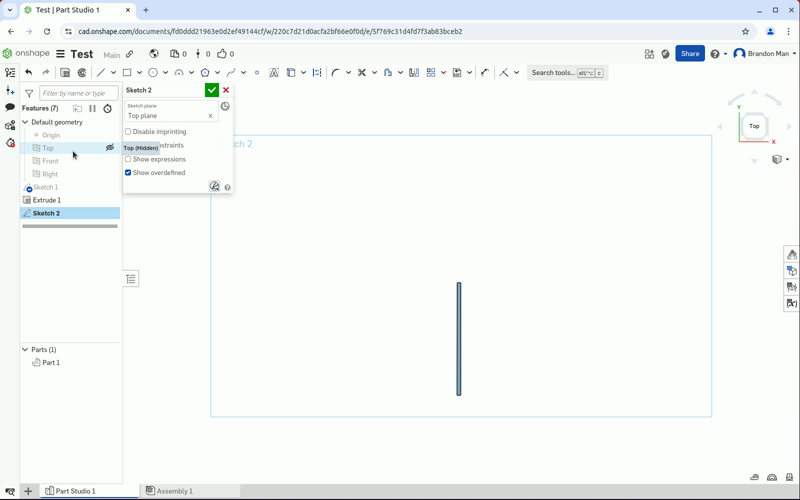
mouse_move(73, 352)
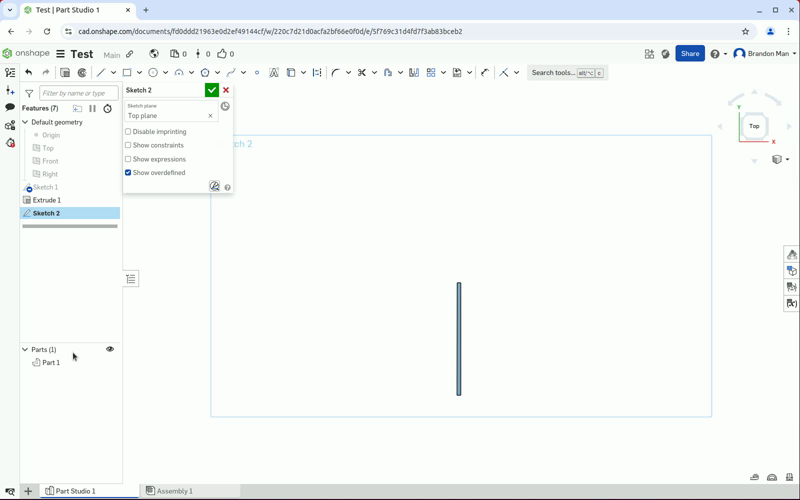
key(y)
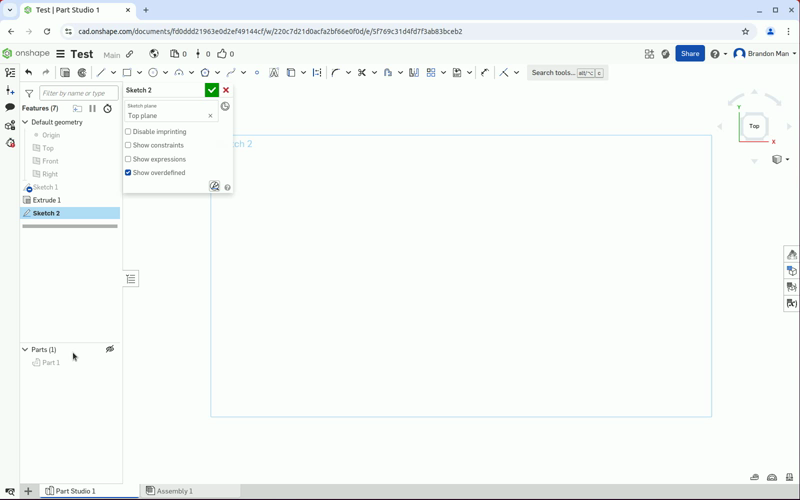
key(l)
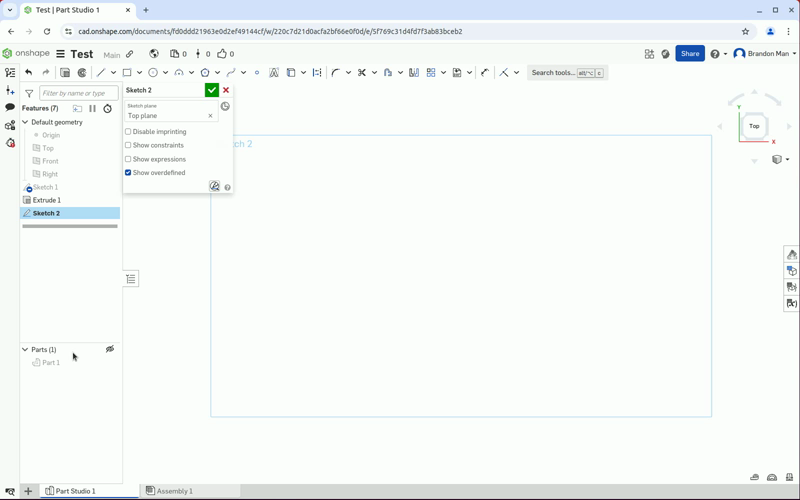
key_down(shift)
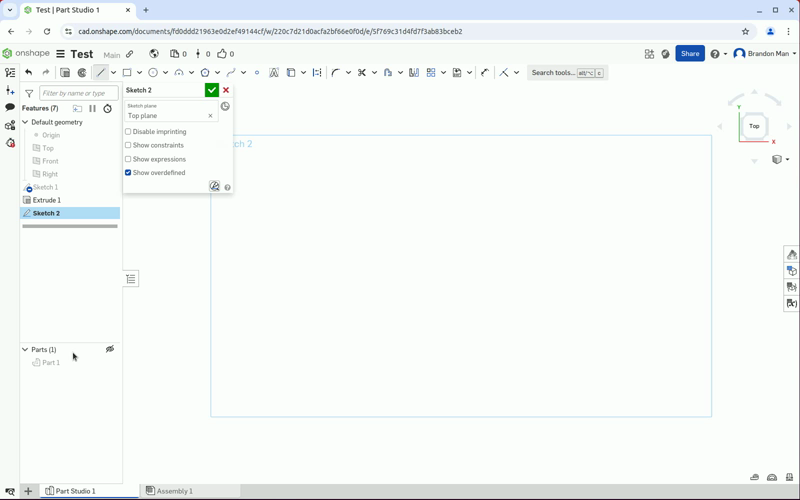
mouse_move(457, 282)
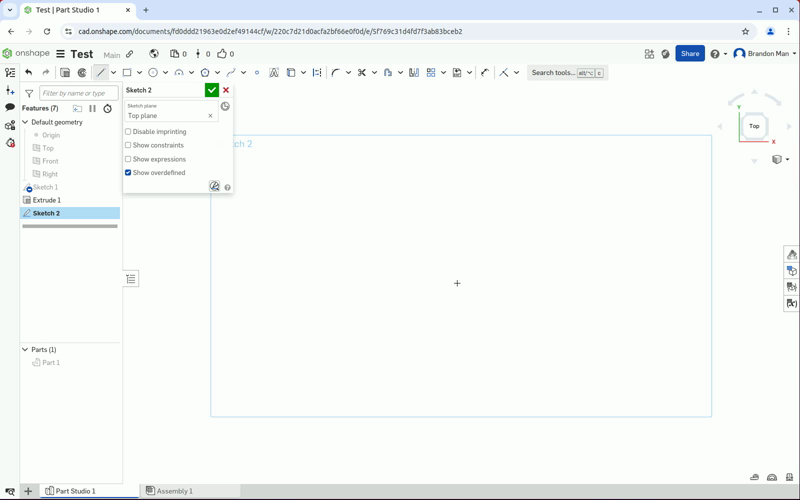
click(457, 282)
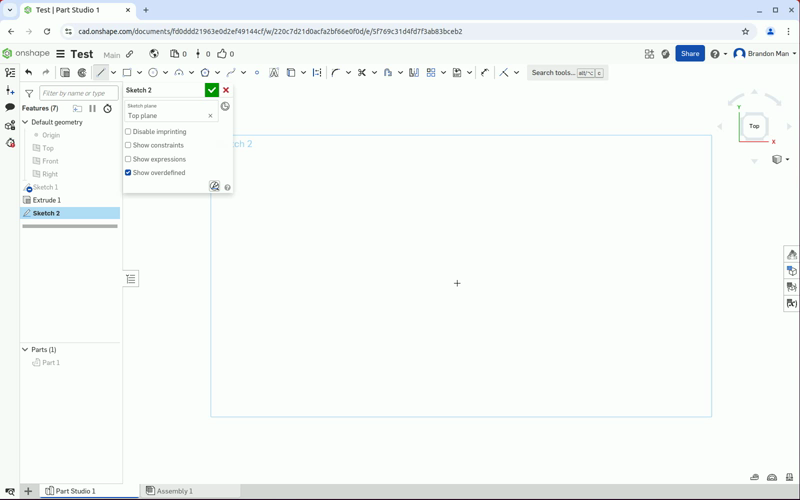
key_up(shift)
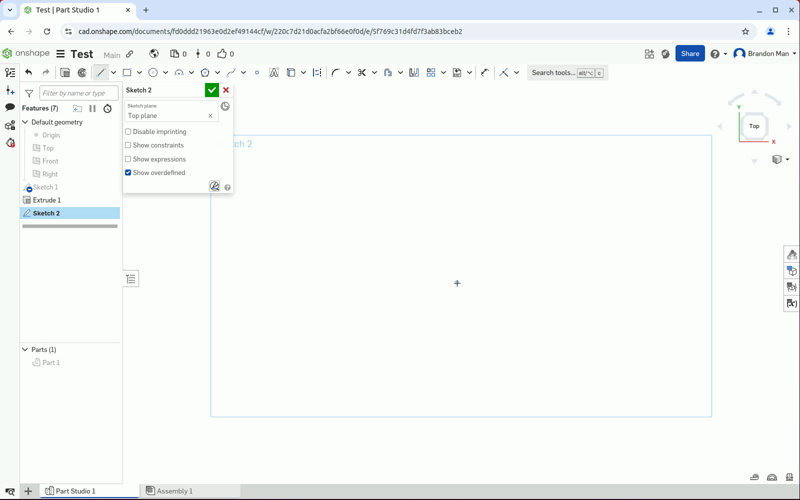
key_down(shift)
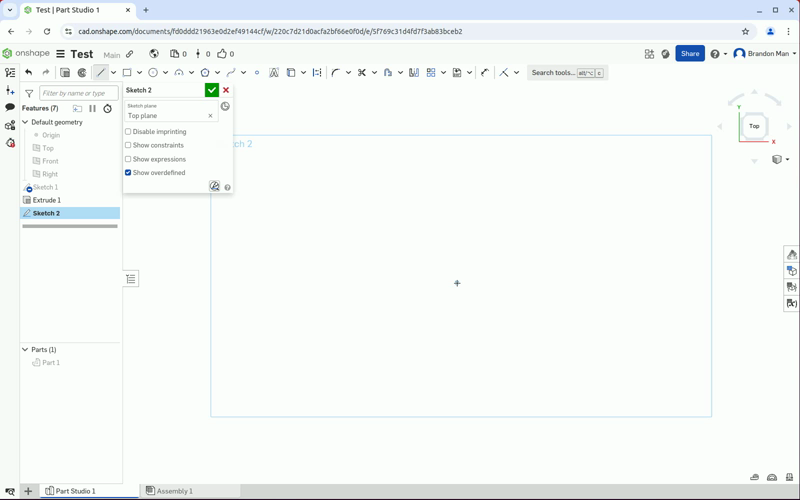
mouse_move(487, 282)
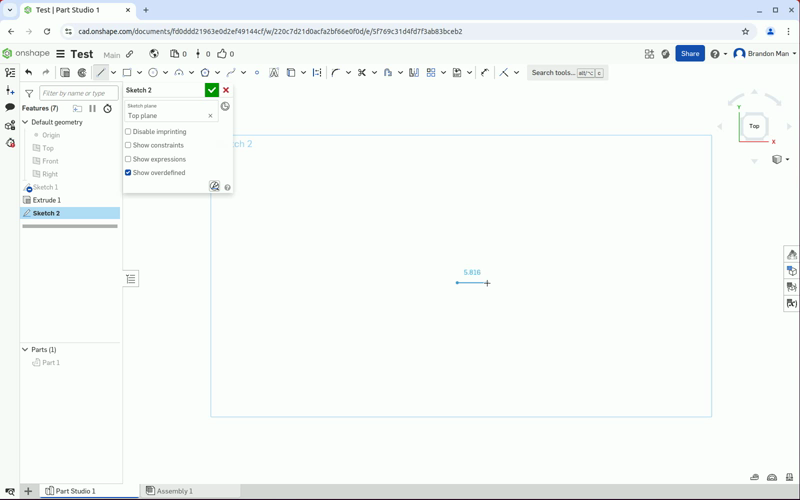
mouse_move(460, 282)
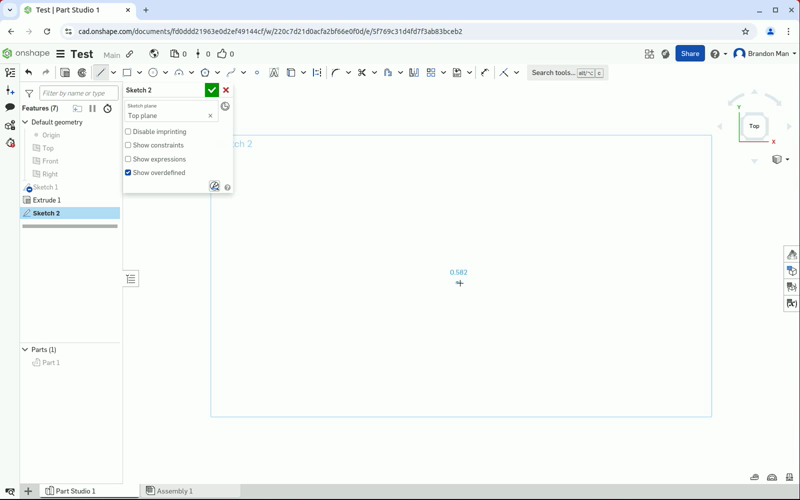
scroll(6)
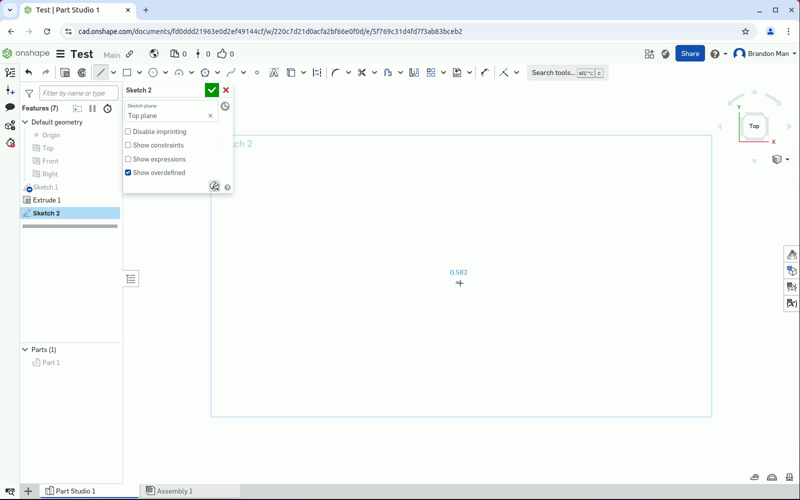
scroll(6)
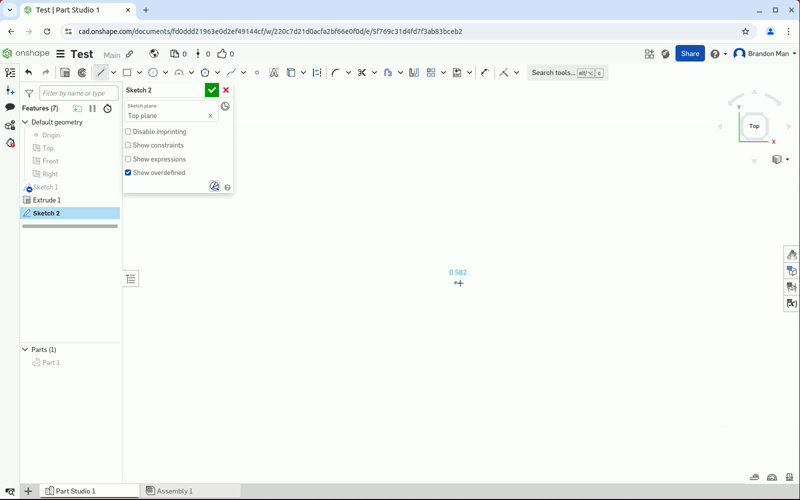
scroll(6)
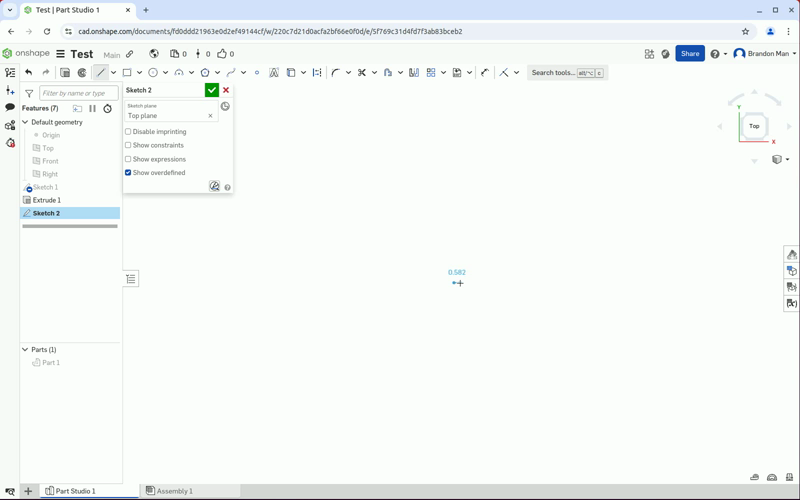
scroll(6)
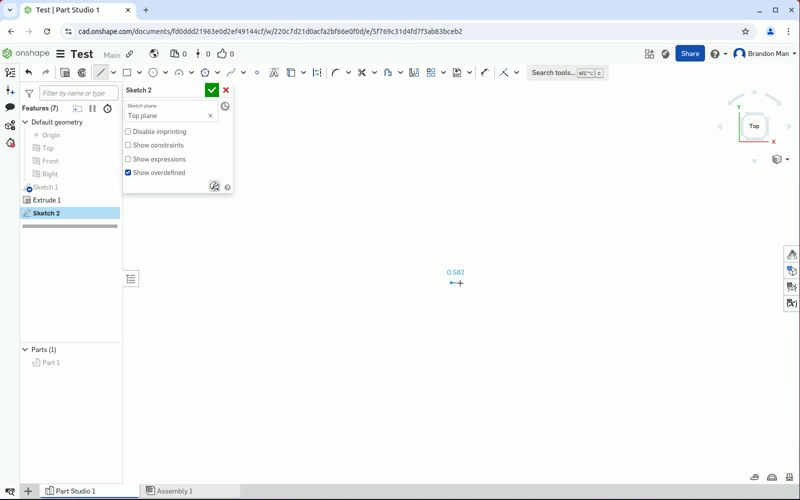
scroll(6)
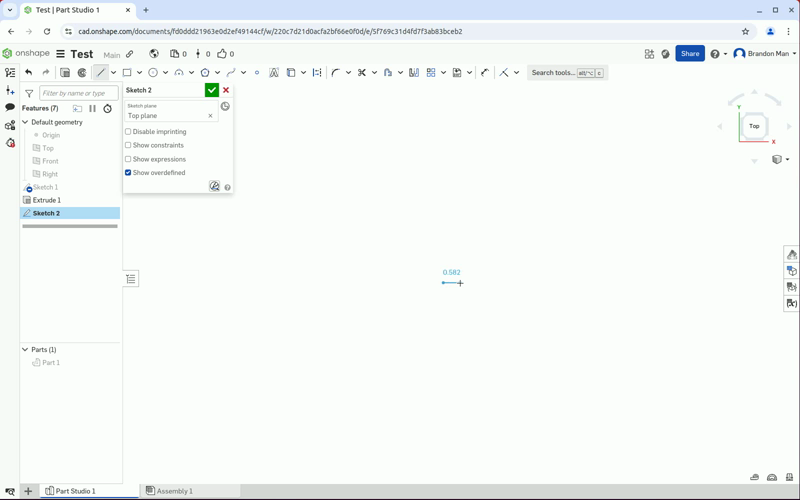
scroll(6)
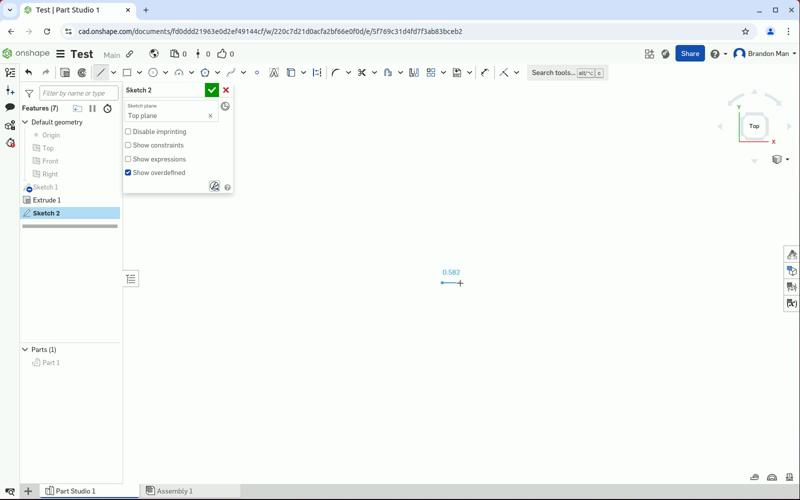
scroll(6)
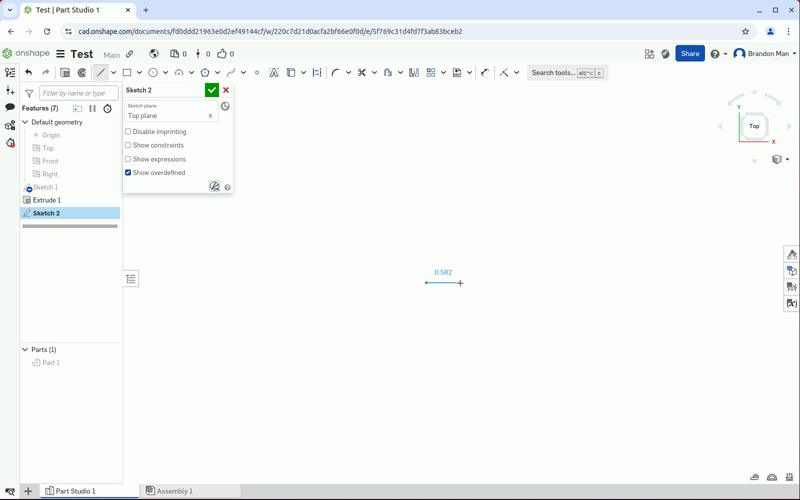
click(460, 282)
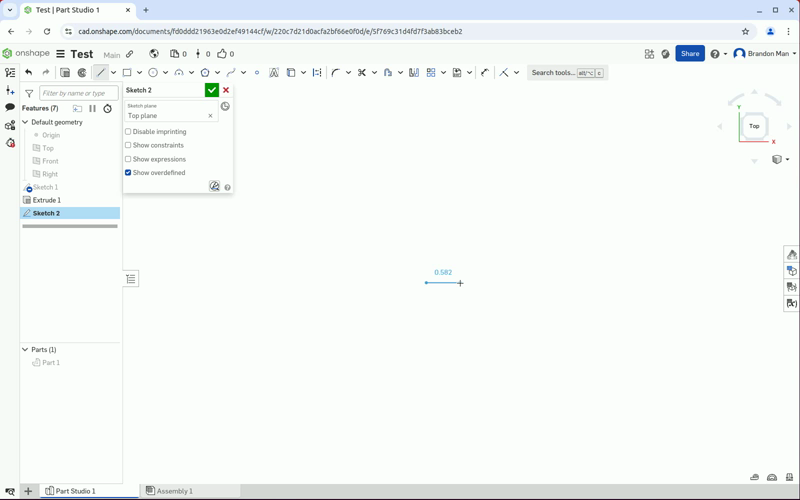
scroll(-6)
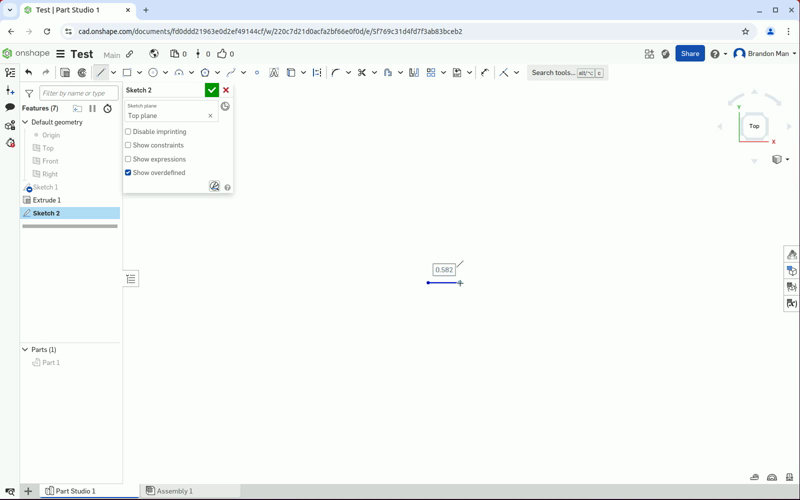
scroll(-6)
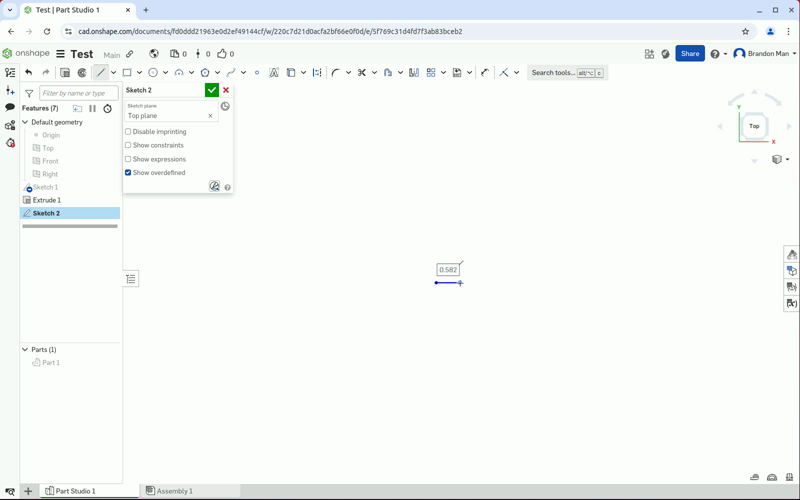
scroll(-6)
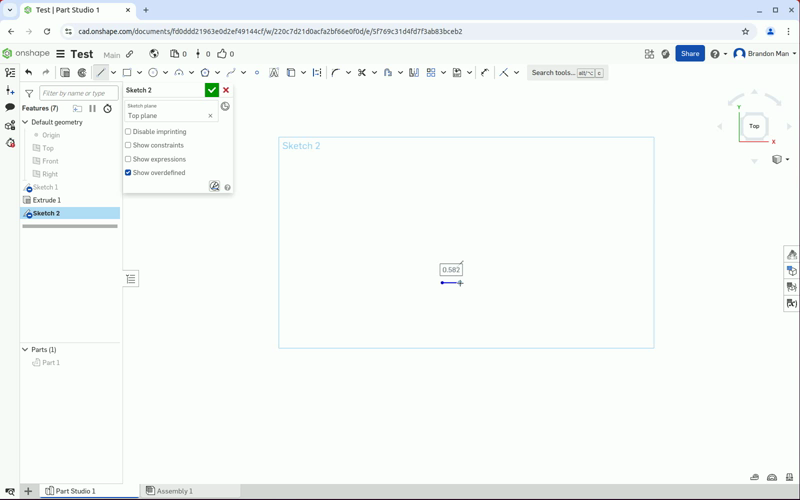
scroll(-6)
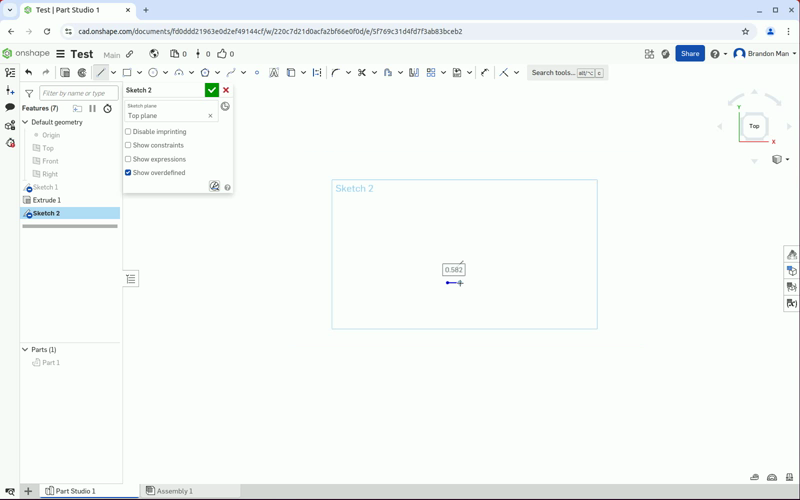
scroll(-6)
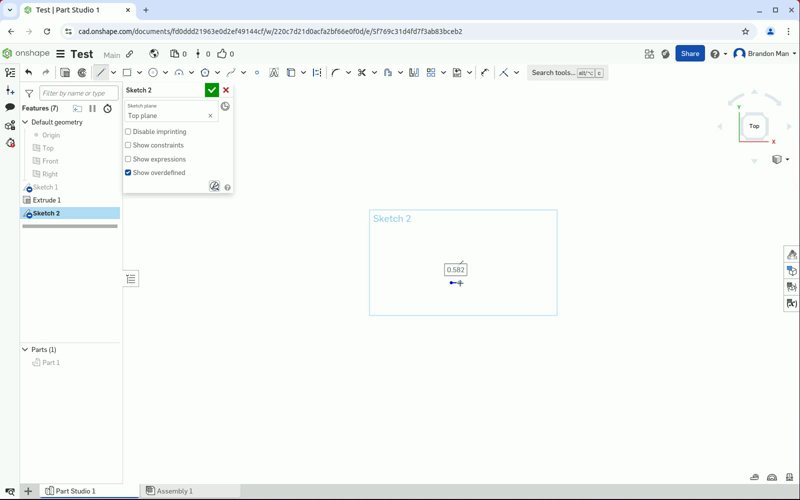
scroll(-6)
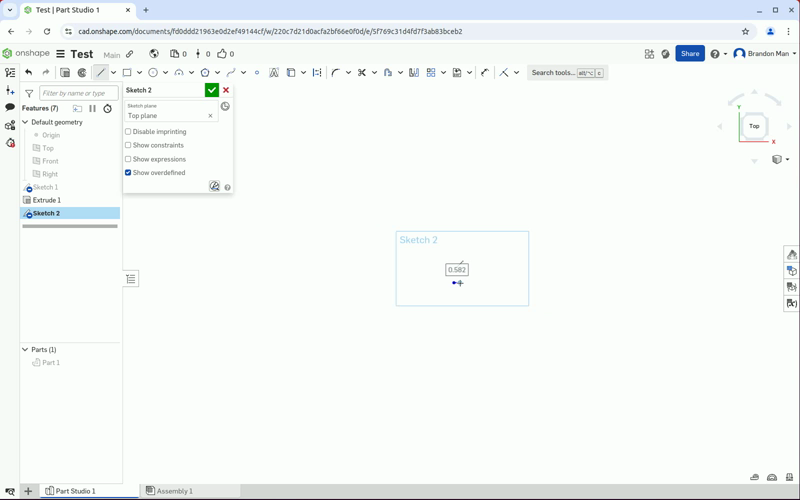
scroll(-6)
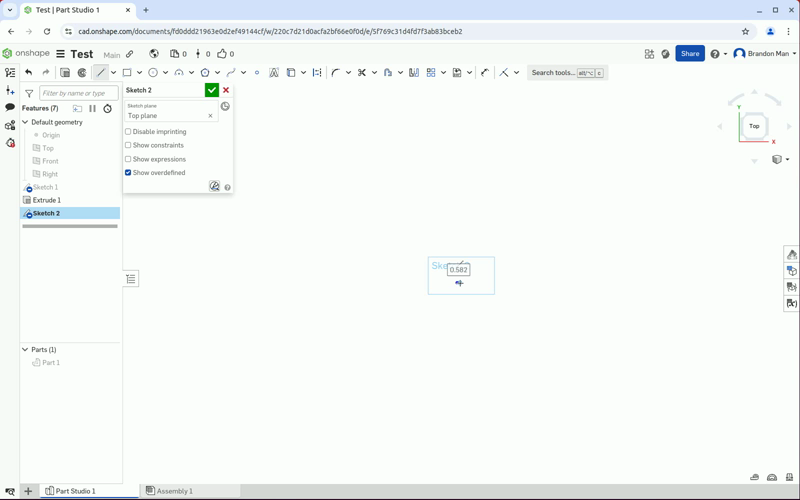
key_up(shift)
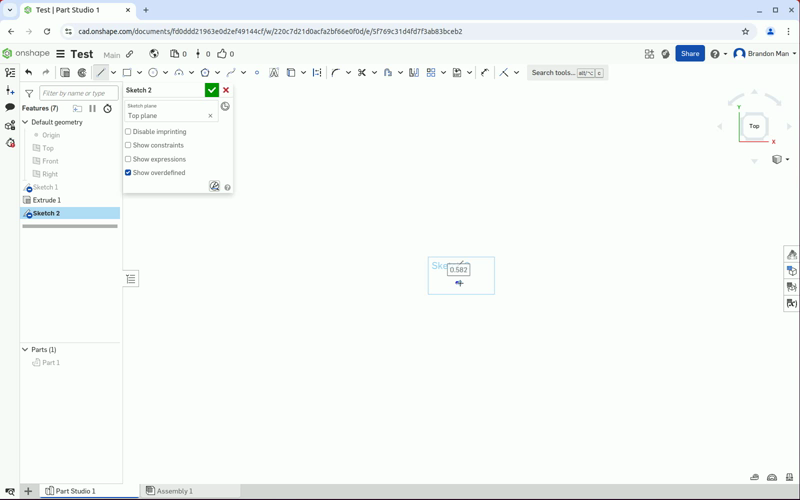
key_down(shift)
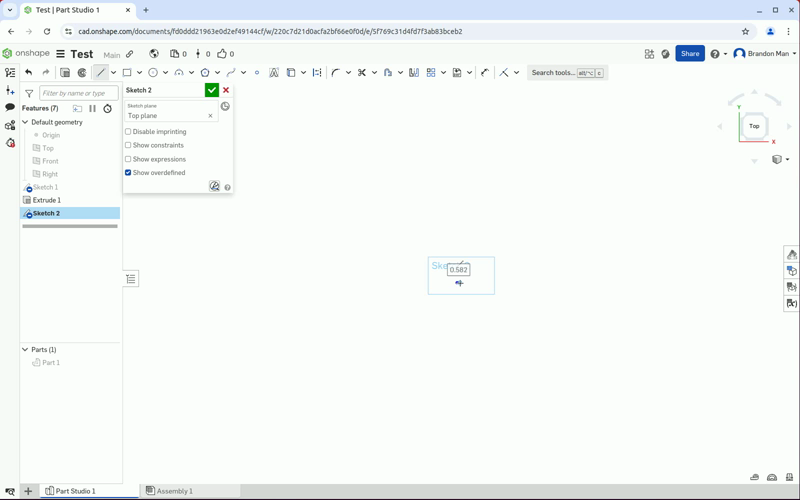
mouse_move(490, 282)
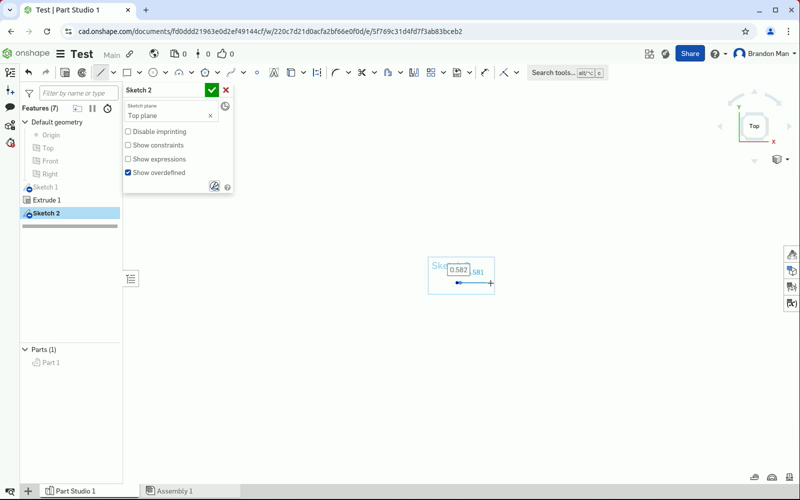
mouse_move(518, 282)
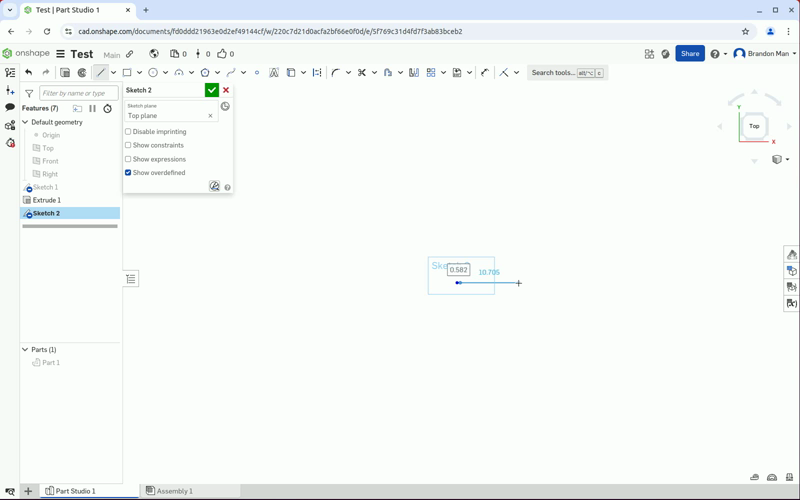
click(518, 282)
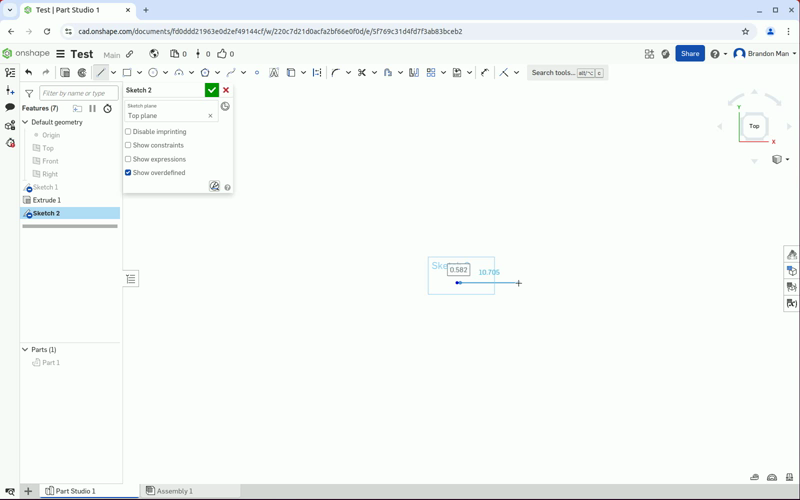
key_up(shift)
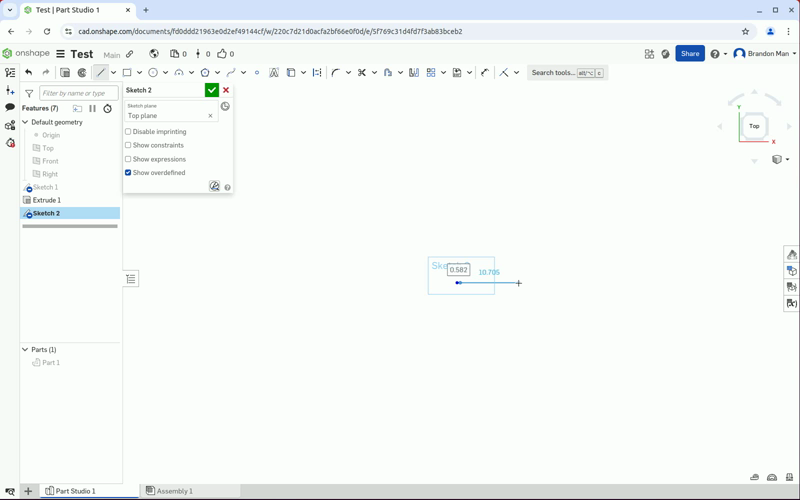
key_down(shift)
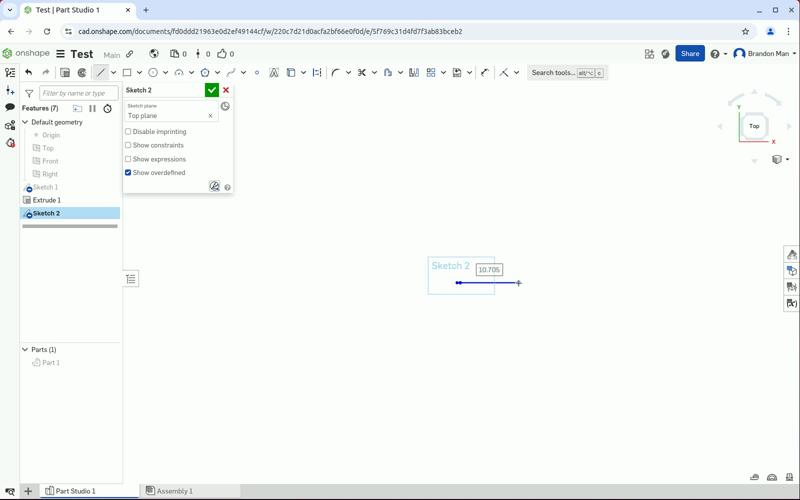
mouse_move(548, 282)
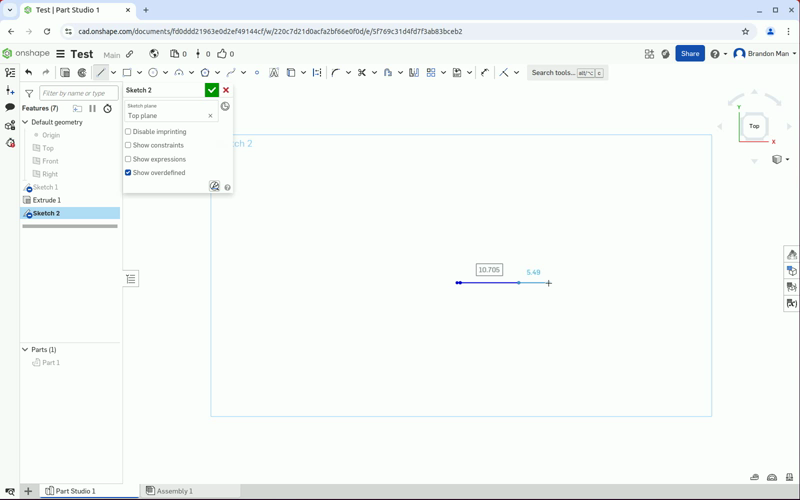
mouse_move(518, 279)
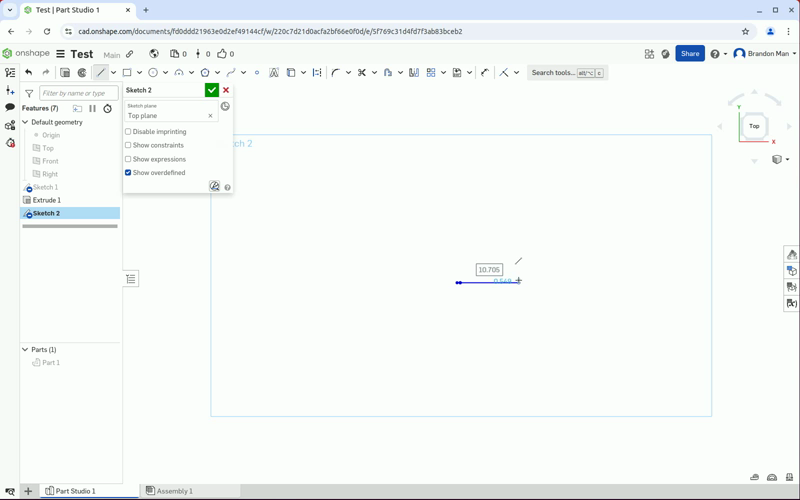
scroll(6)
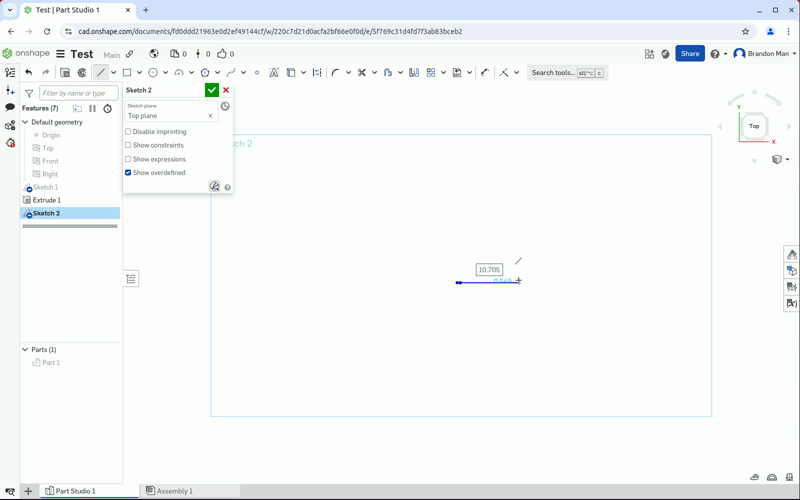
scroll(6)
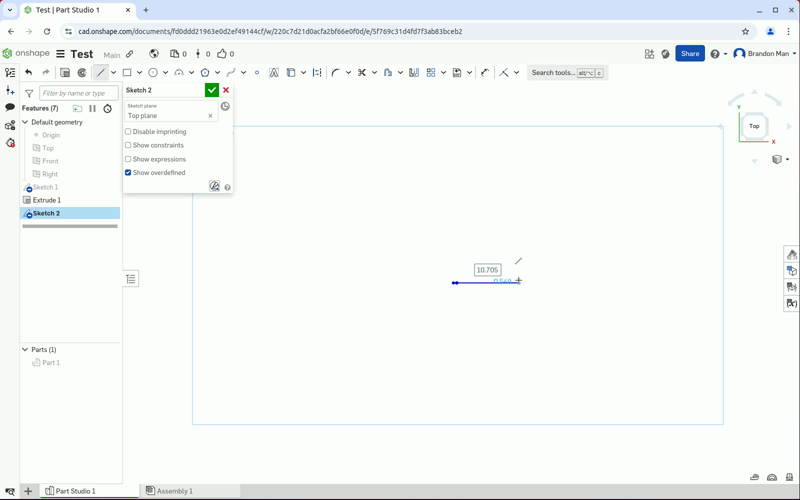
scroll(6)
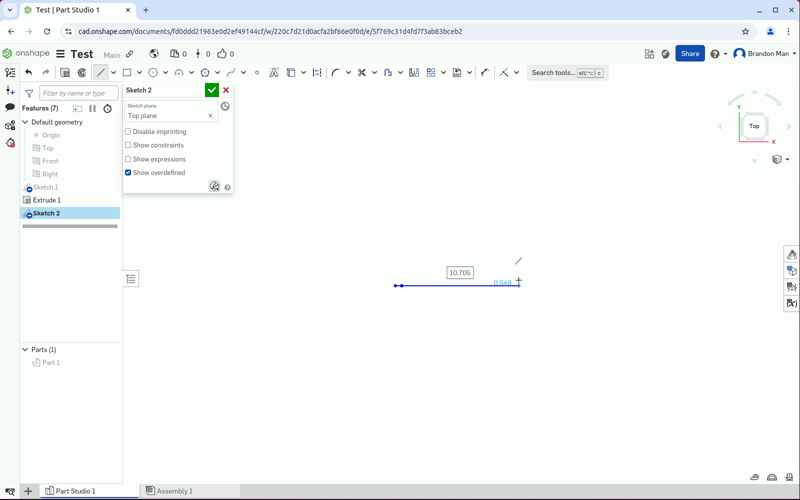
scroll(6)
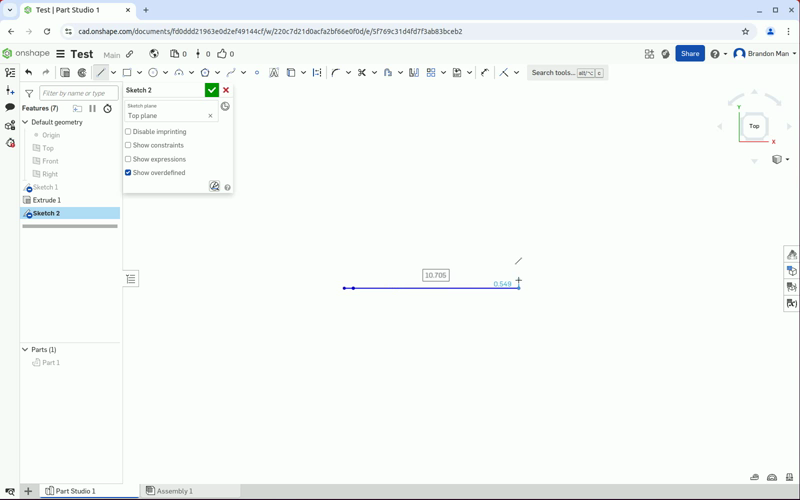
scroll(6)
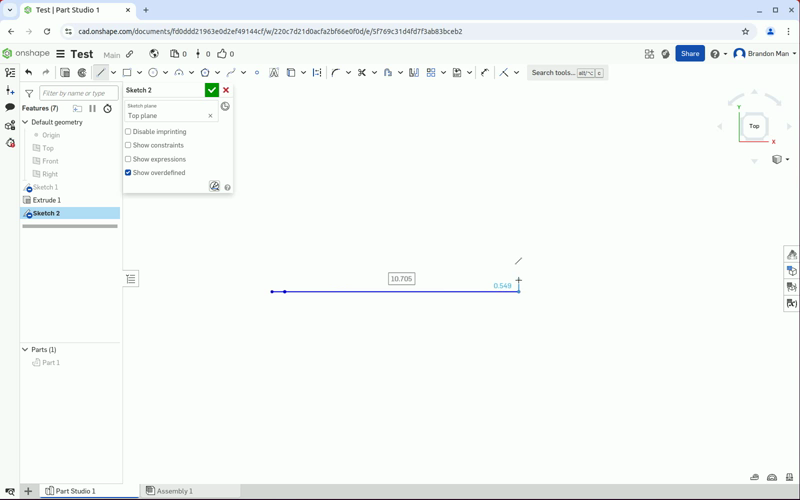
scroll(6)
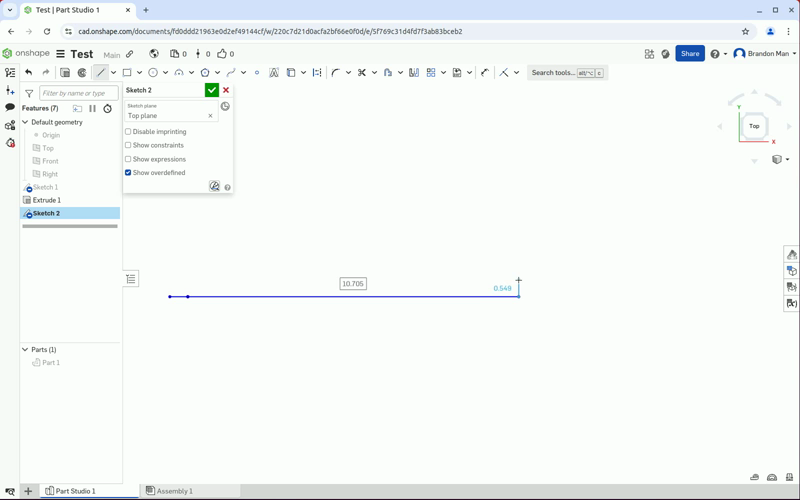
scroll(6)
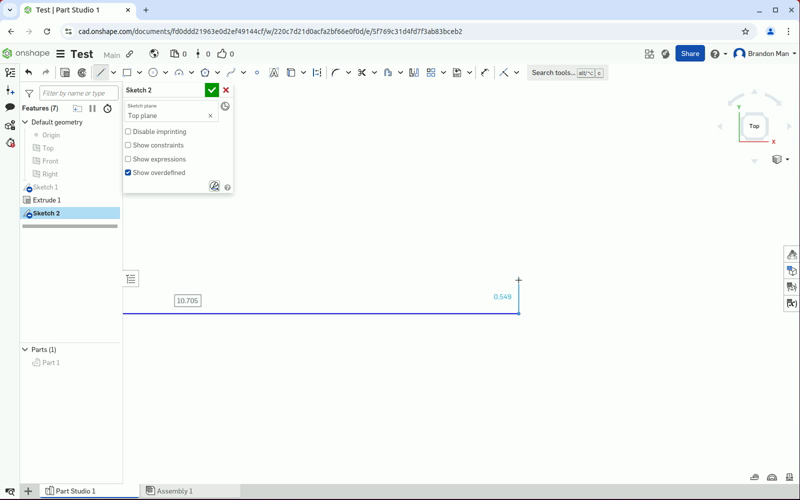
click(518, 279)
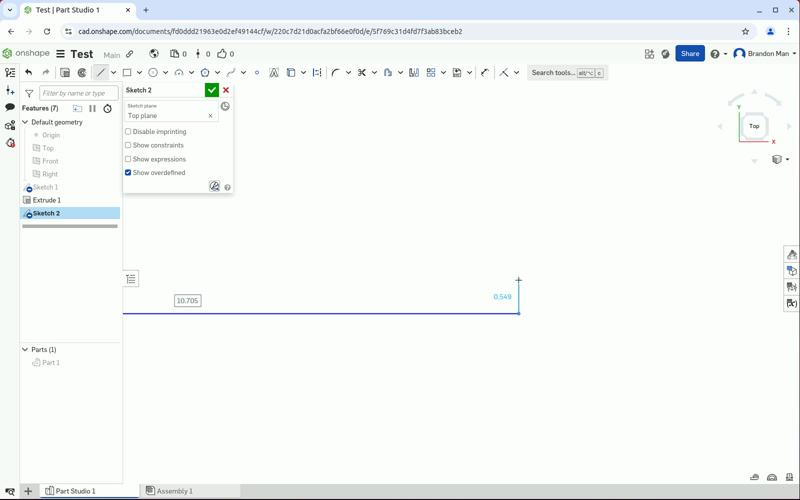
scroll(-6)
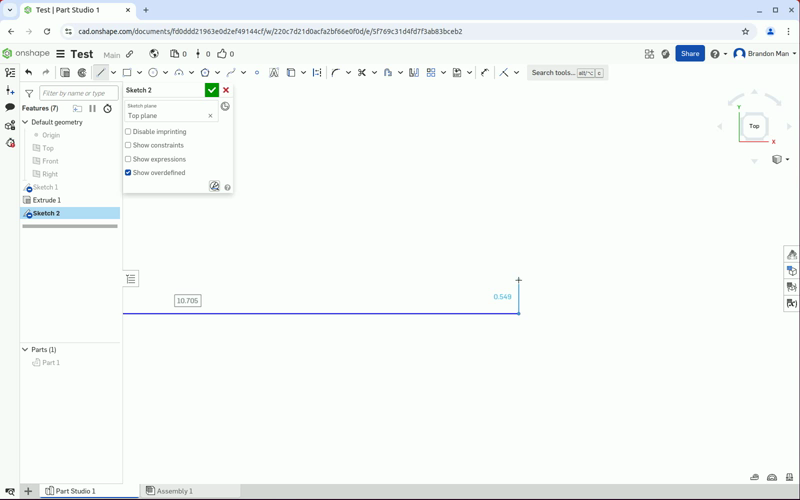
scroll(-6)
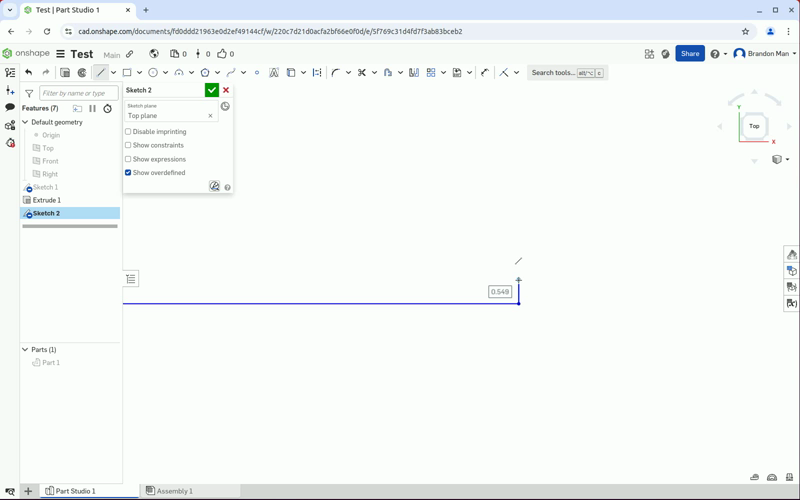
scroll(-6)
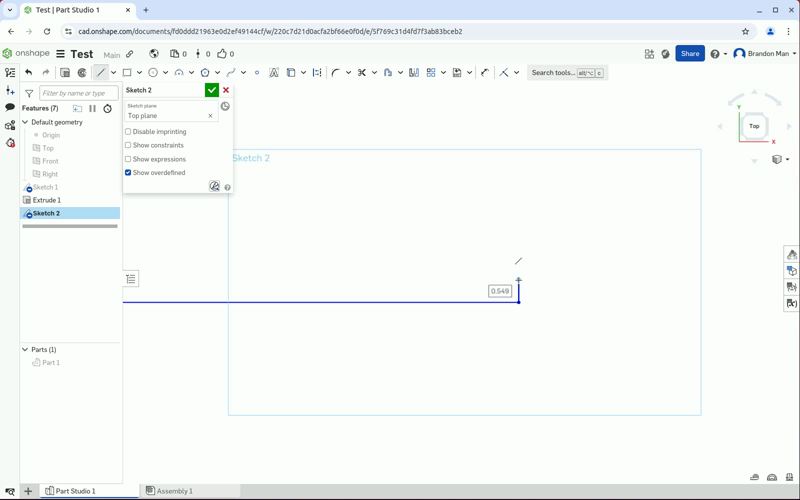
scroll(-6)
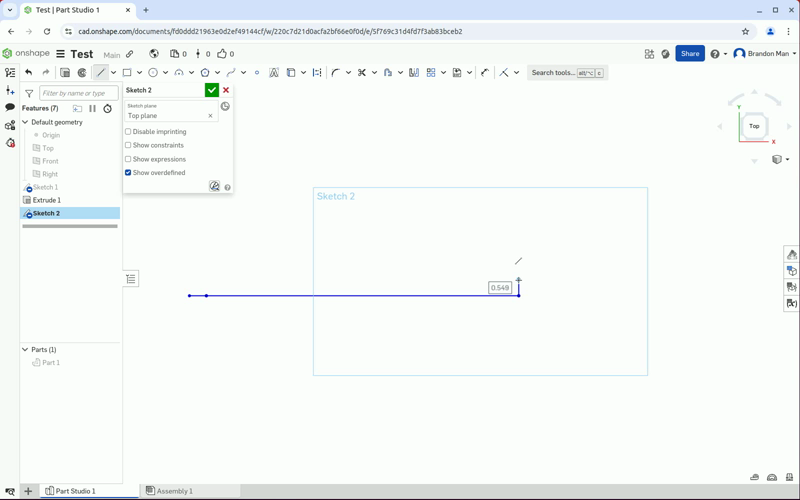
scroll(-6)
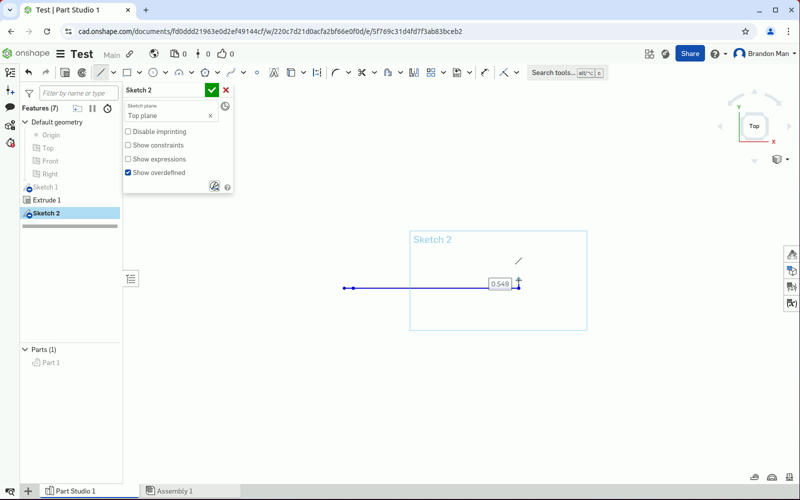
scroll(-6)
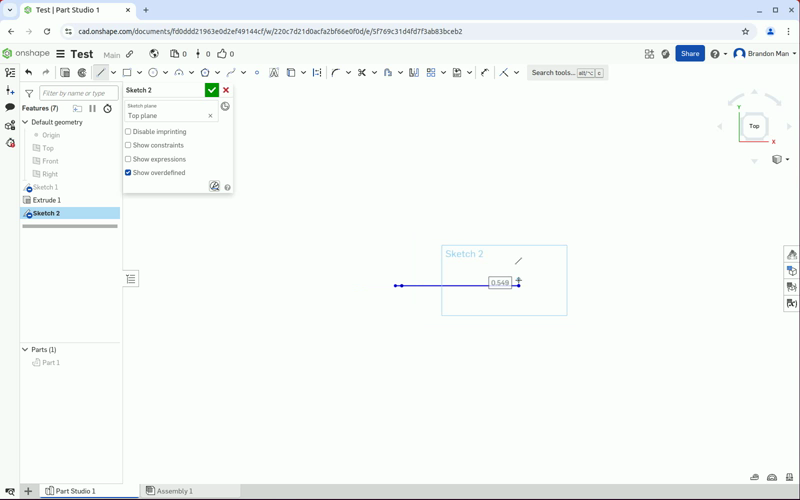
scroll(-6)
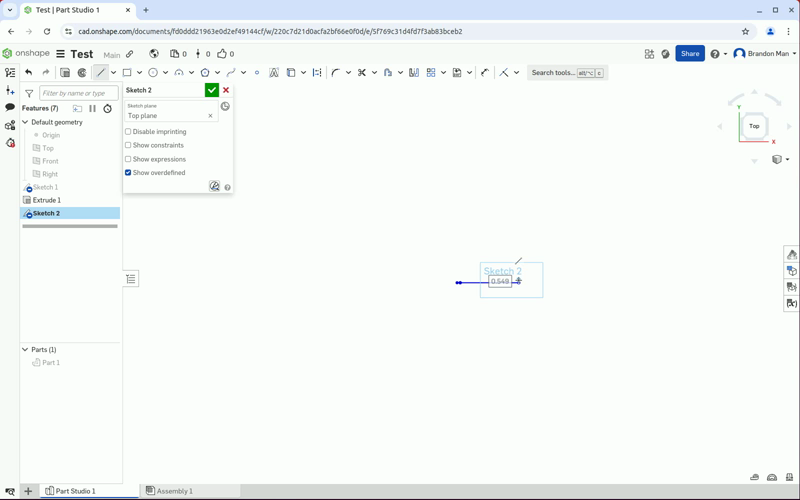
key_up(shift)
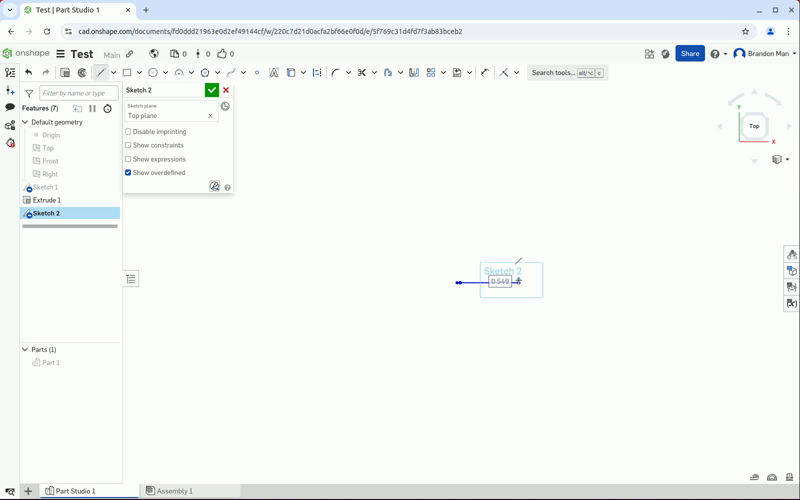
key_down(shift)
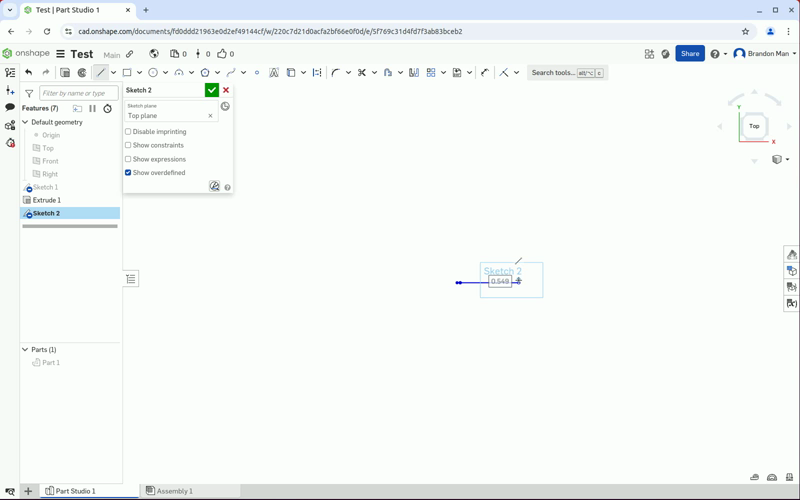
mouse_move(457, 279)
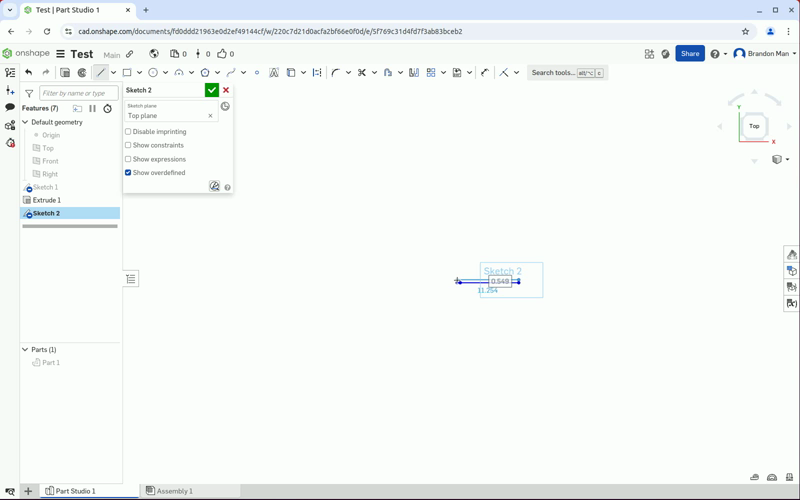
scroll(6)
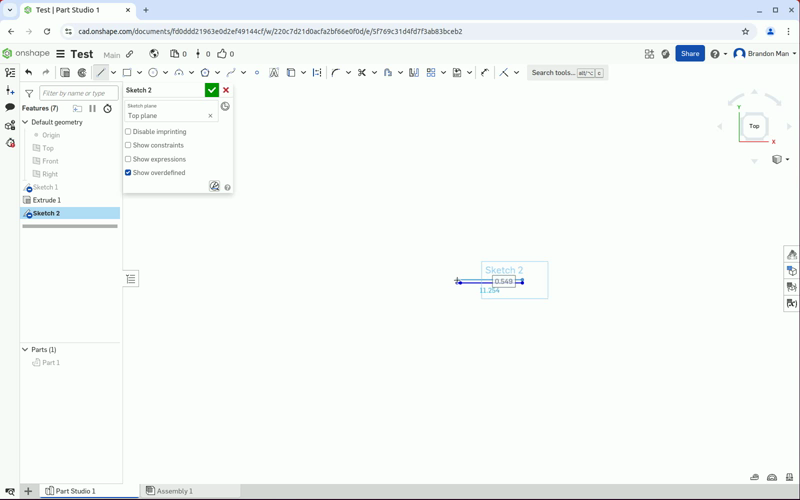
scroll(6)
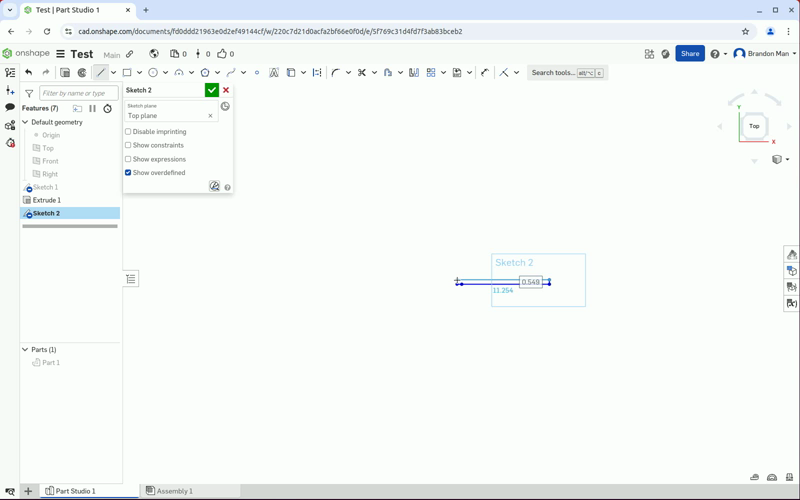
scroll(6)
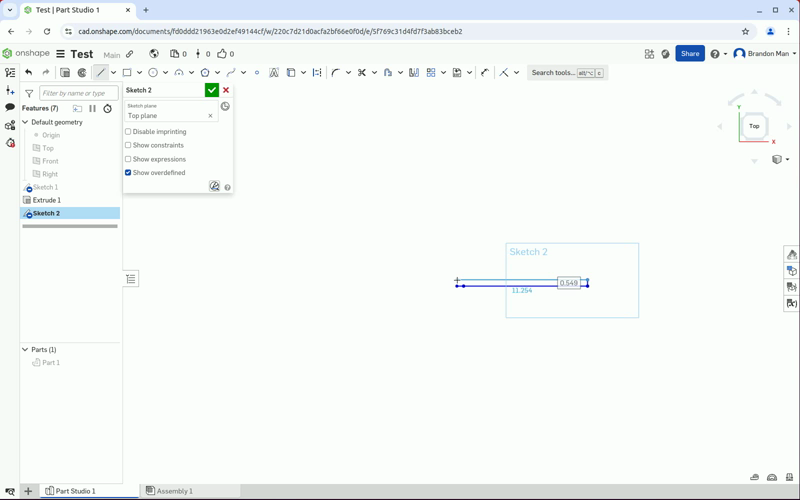
scroll(6)
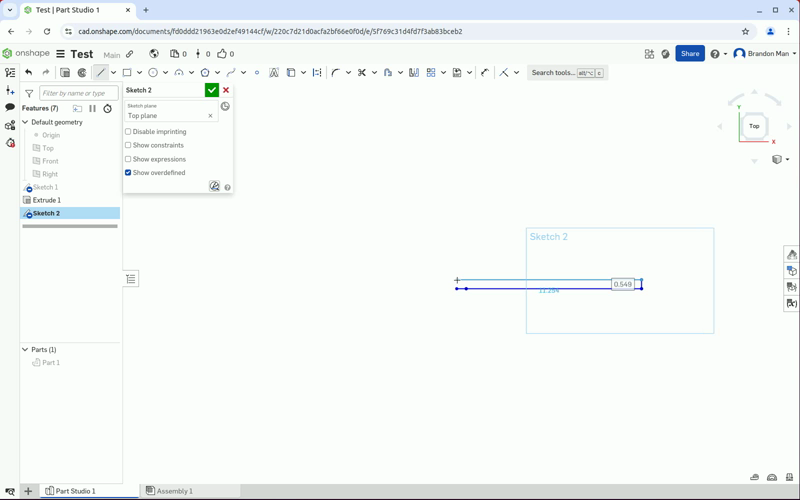
scroll(6)
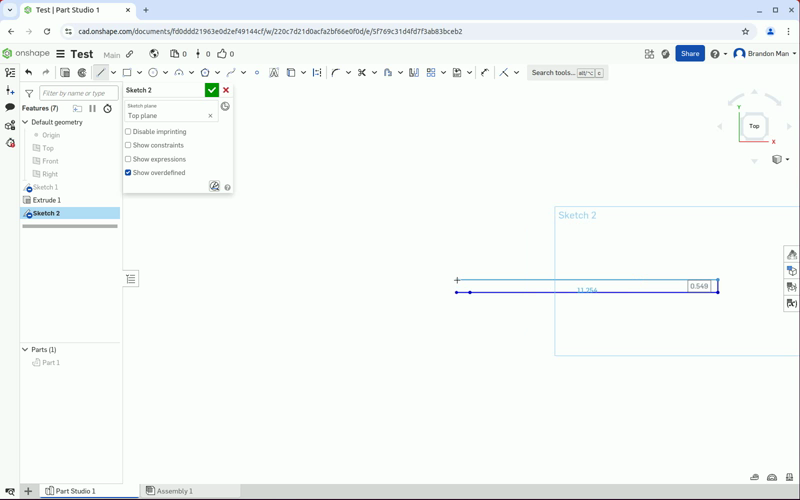
scroll(6)
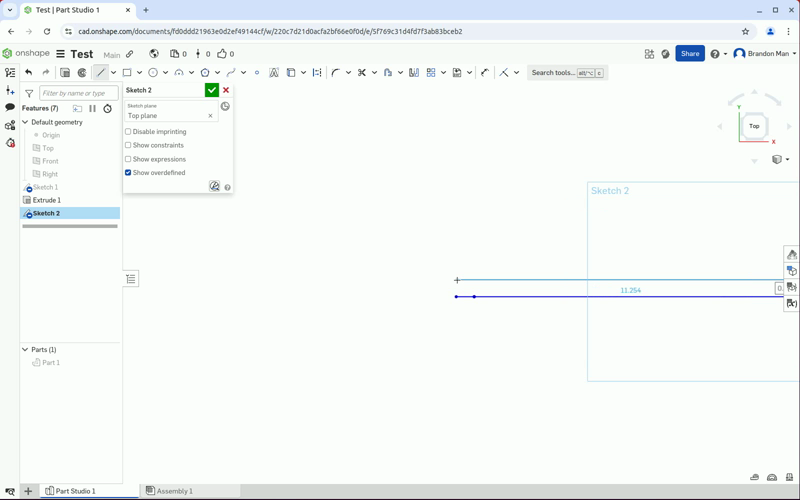
scroll(6)
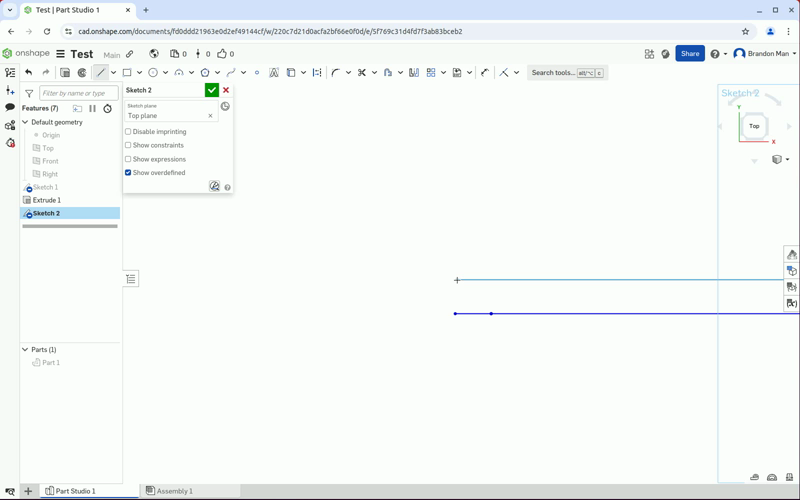
click(457, 279)
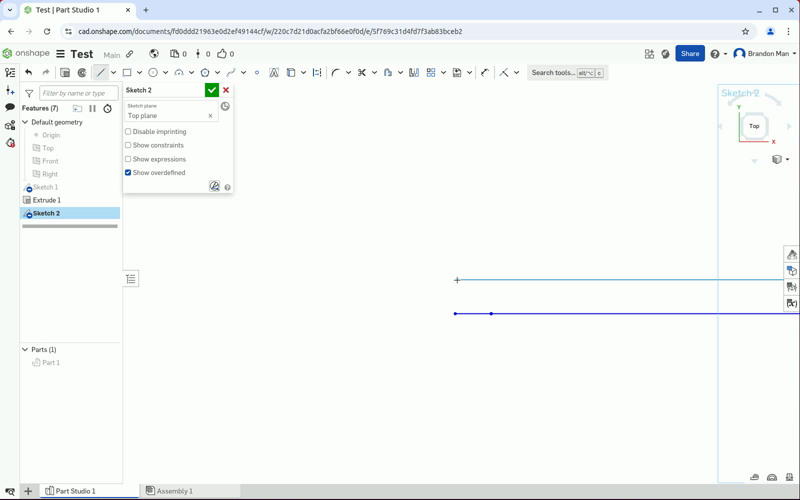
scroll(-6)
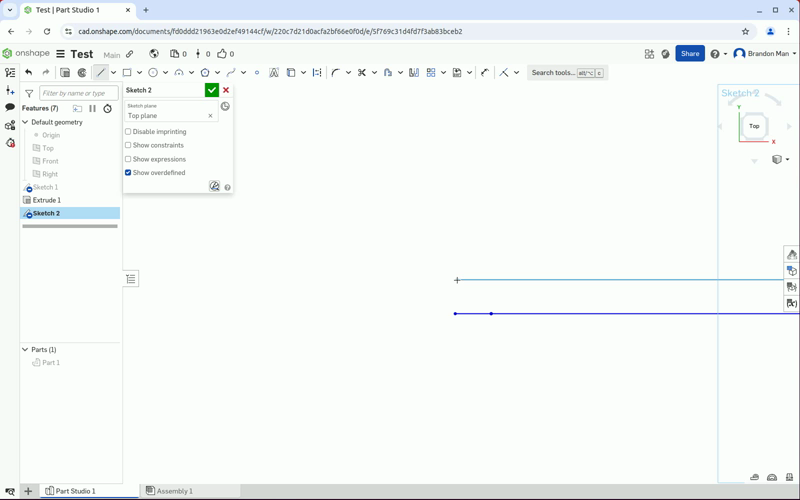
scroll(-6)
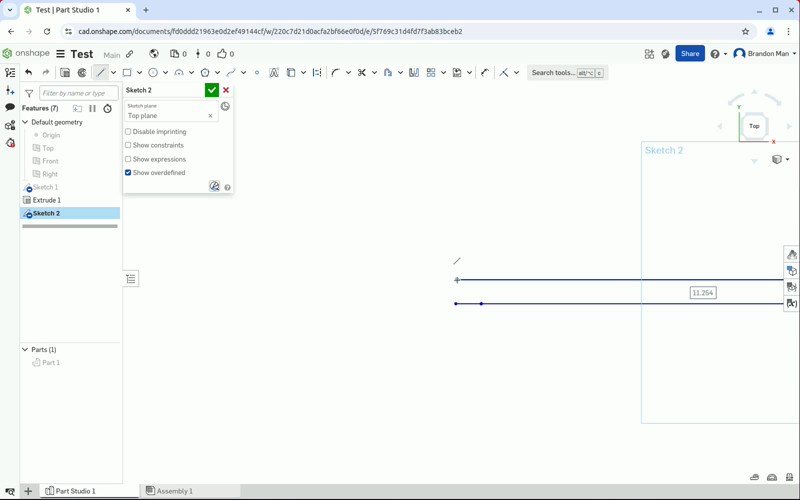
scroll(-6)
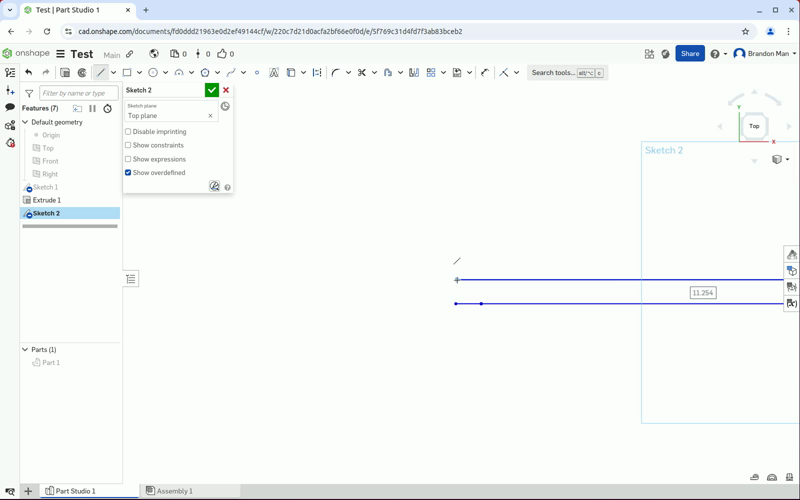
scroll(-6)
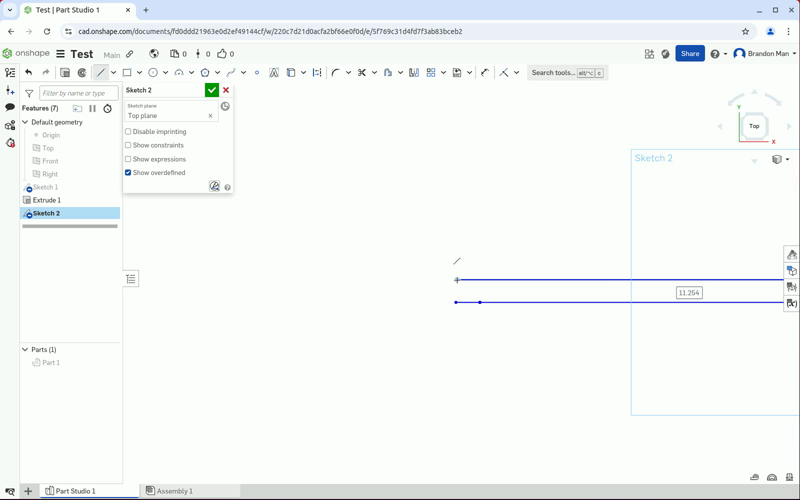
scroll(-6)
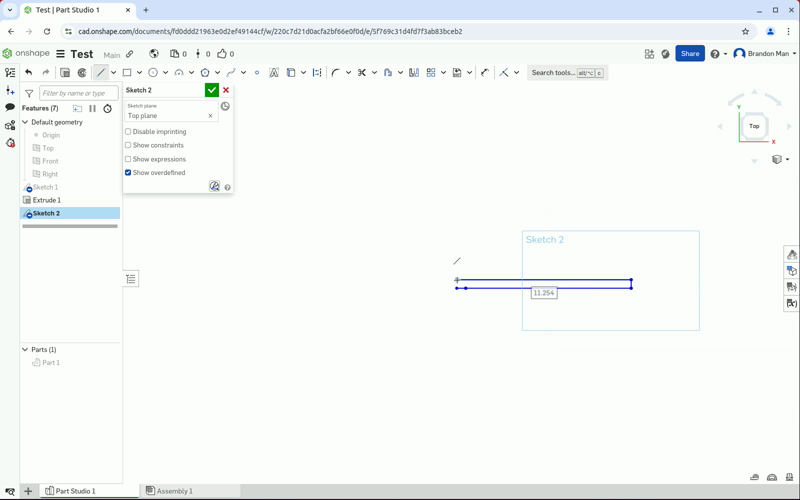
scroll(-6)
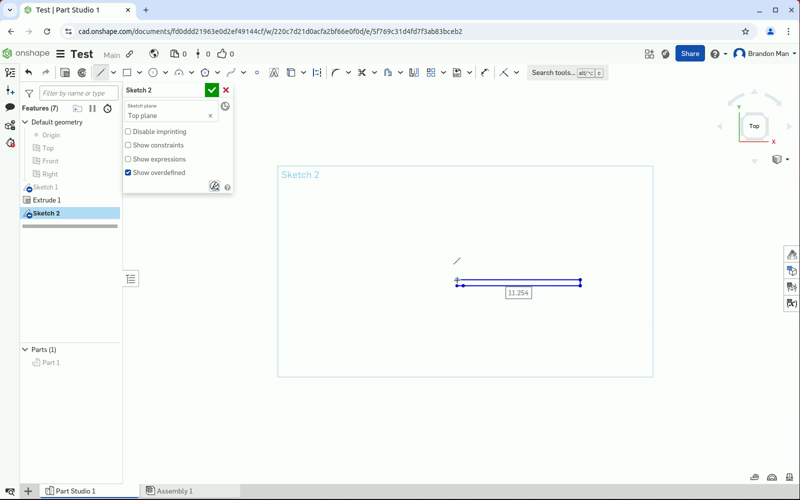
scroll(-6)
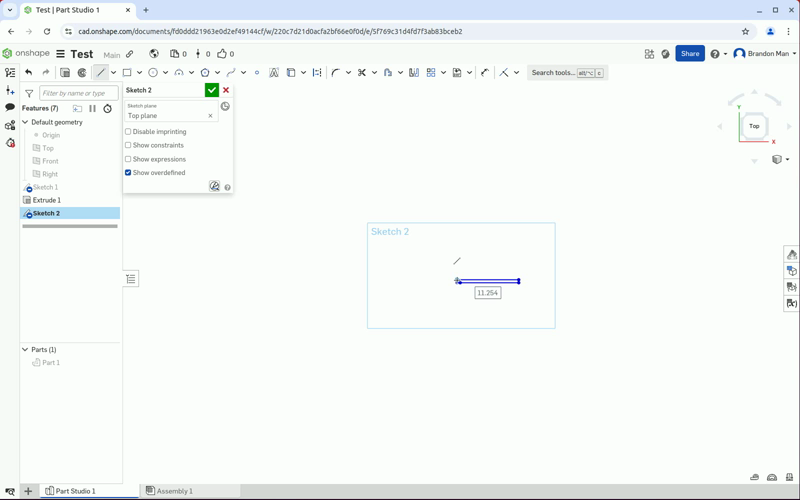
key_up(shift)
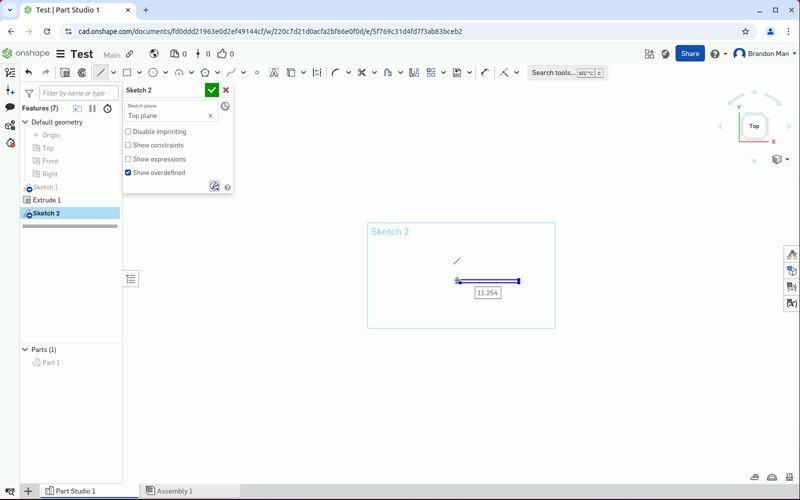
mouse_move(487, 279)
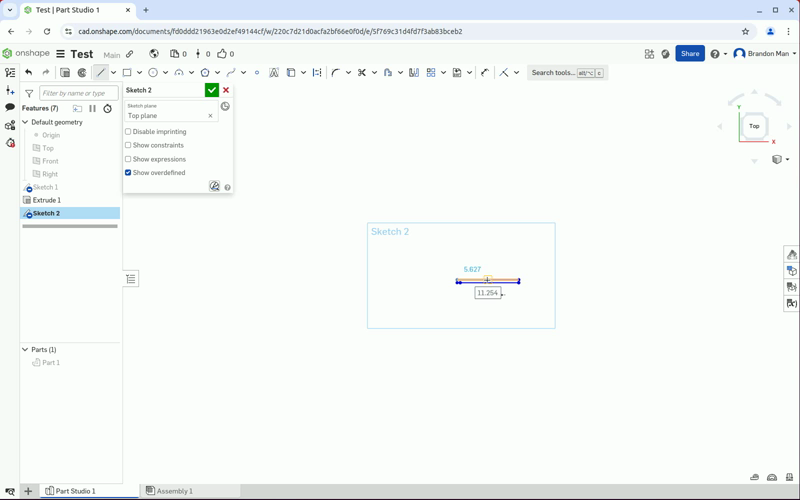
key_down(shift)
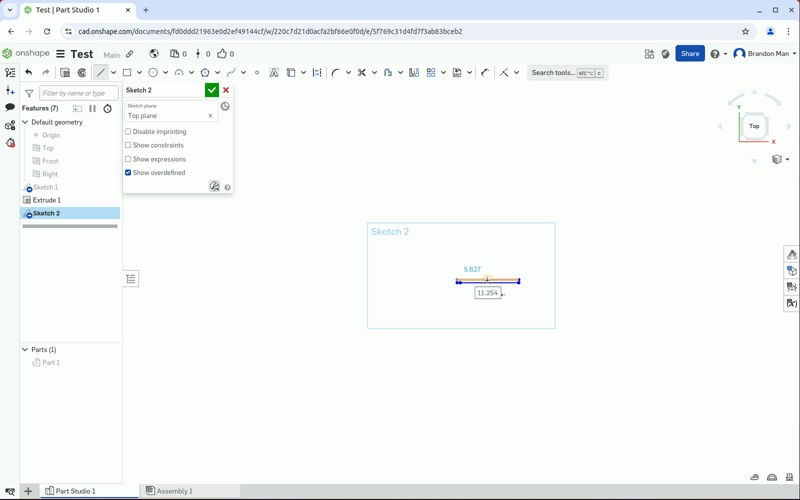
mouse_move(457, 282)
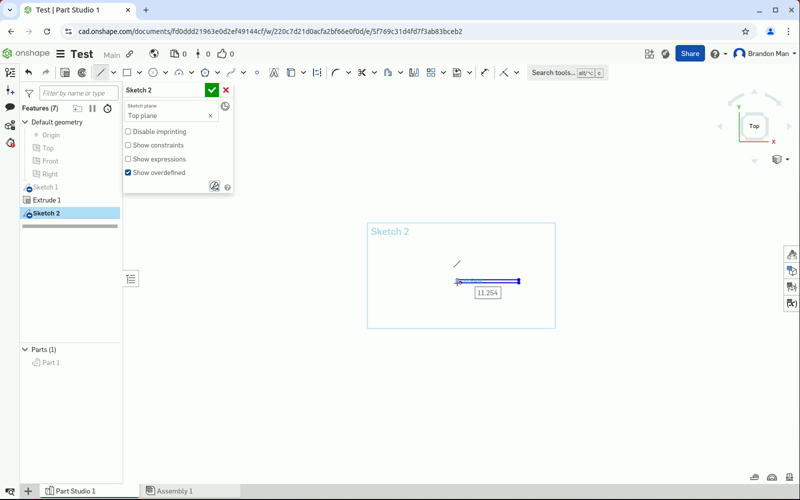
scroll(6)
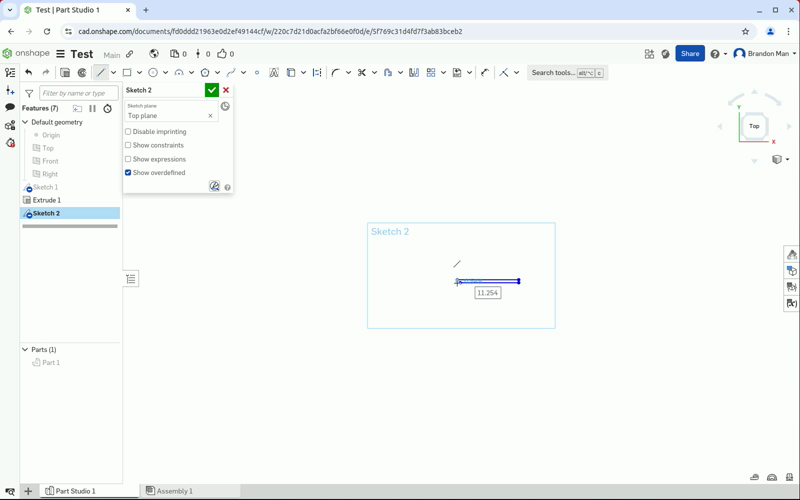
scroll(6)
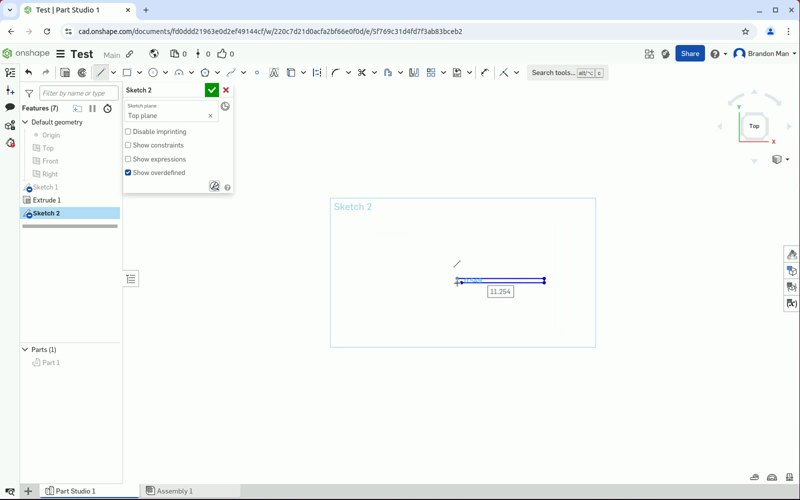
scroll(6)
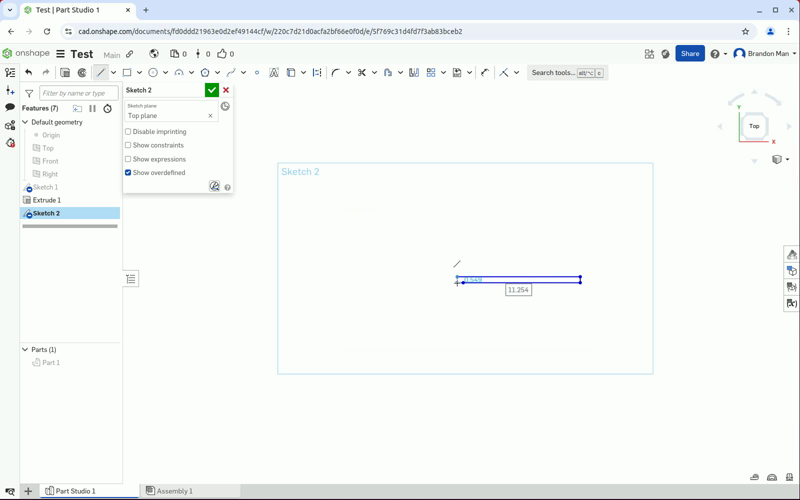
scroll(6)
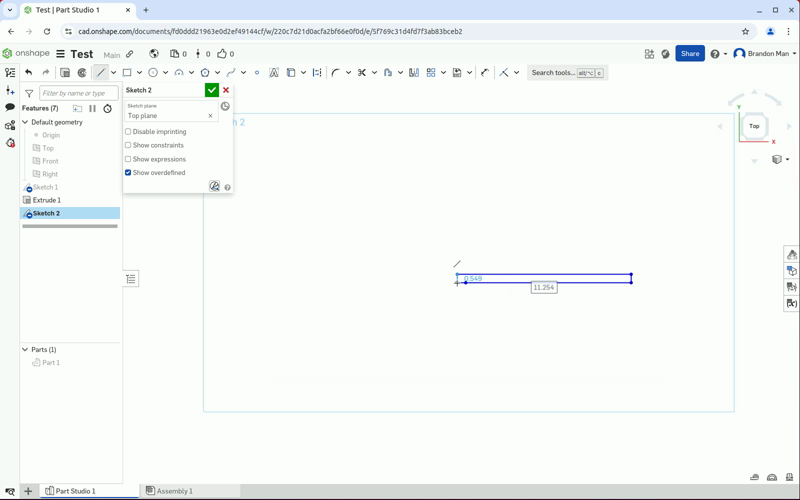
scroll(6)
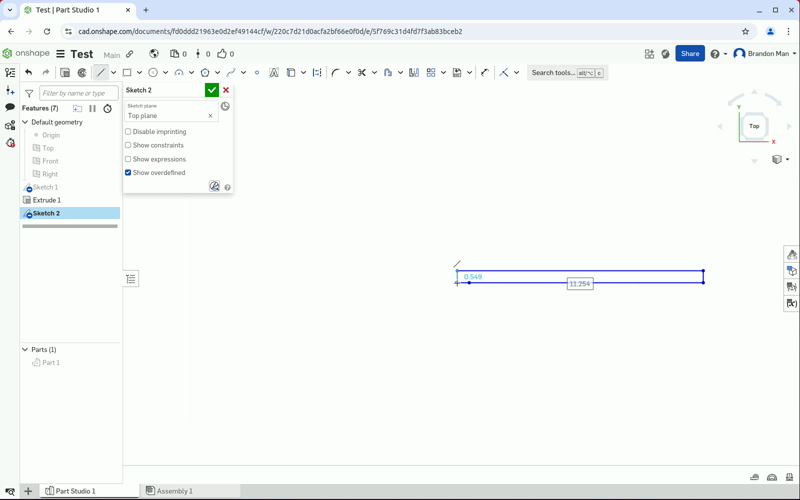
scroll(6)
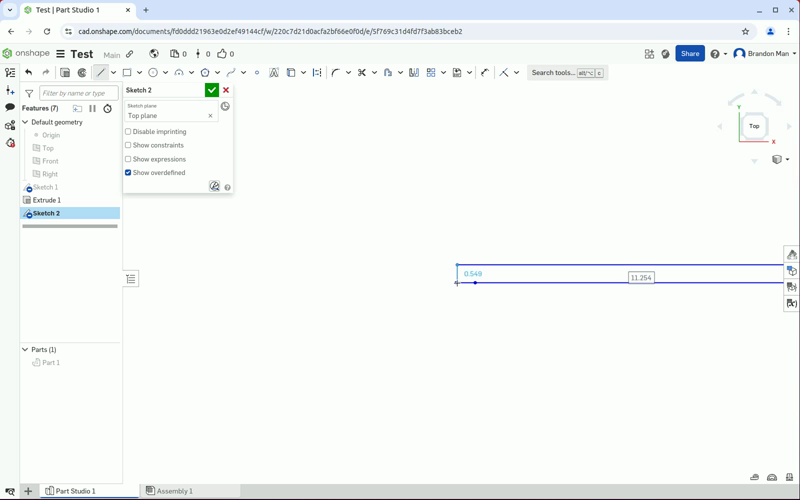
scroll(6)
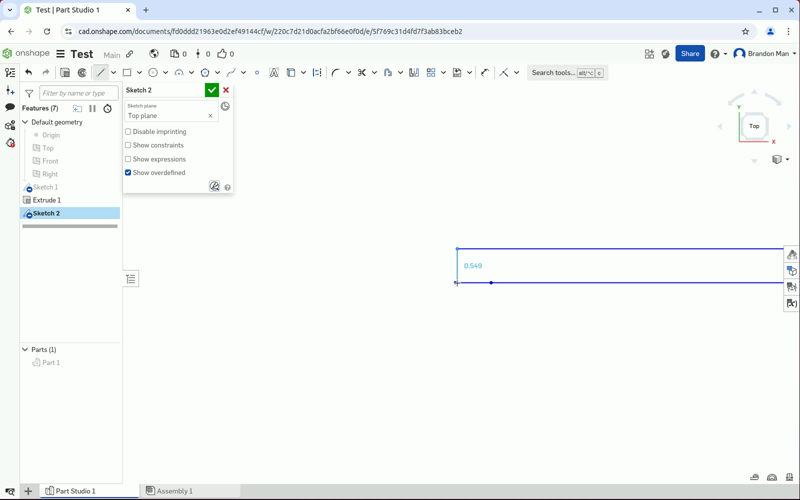
key_up(shift)
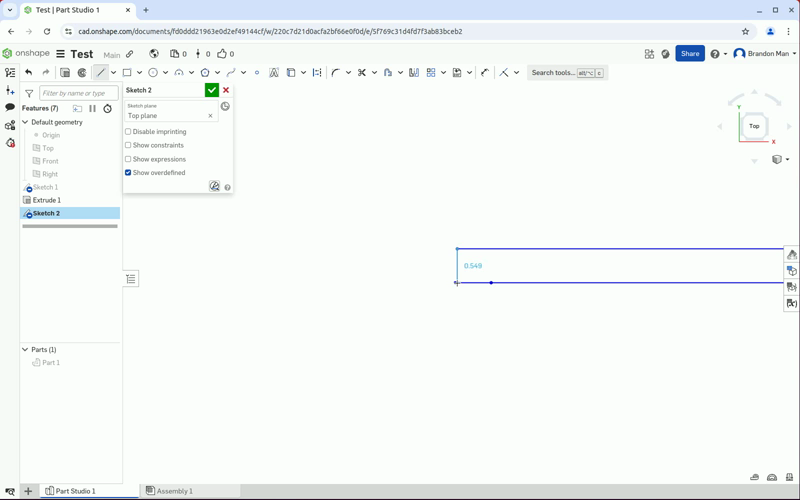
click(457, 282)
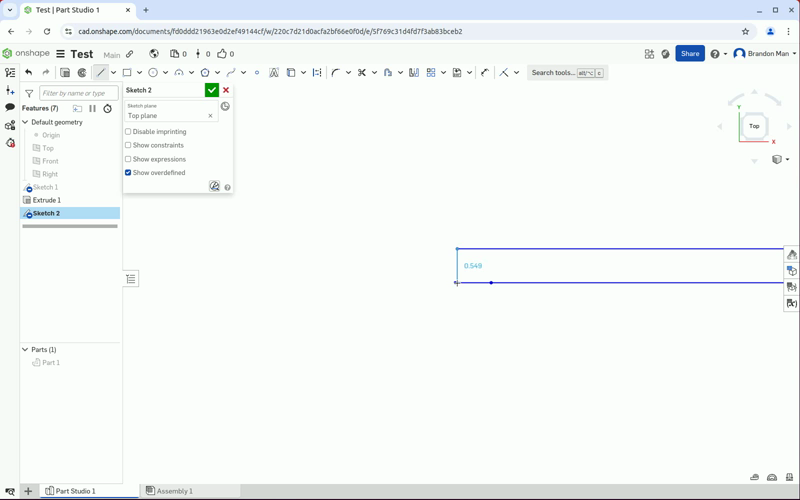
scroll(-6)
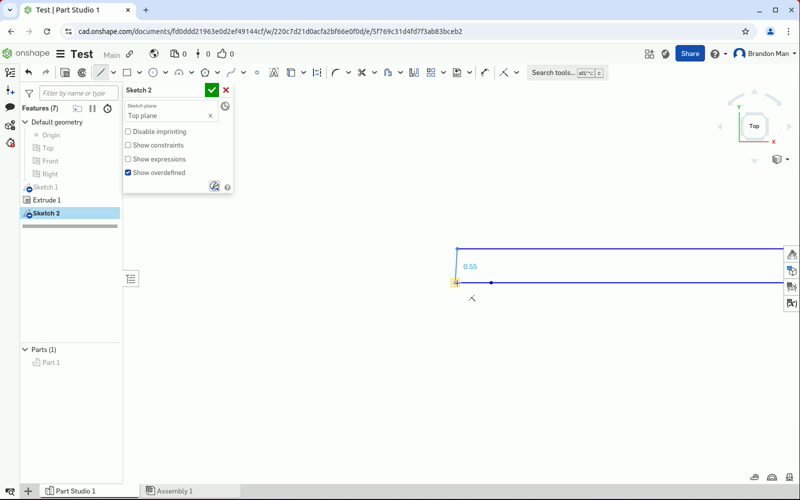
scroll(-6)
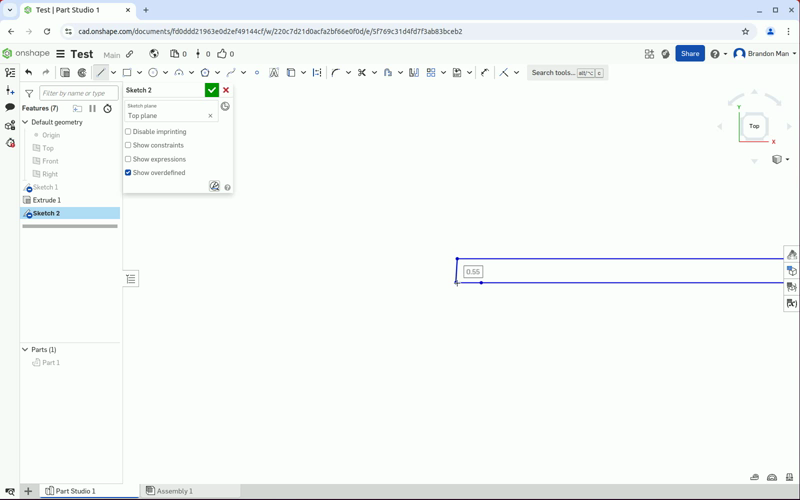
scroll(-6)
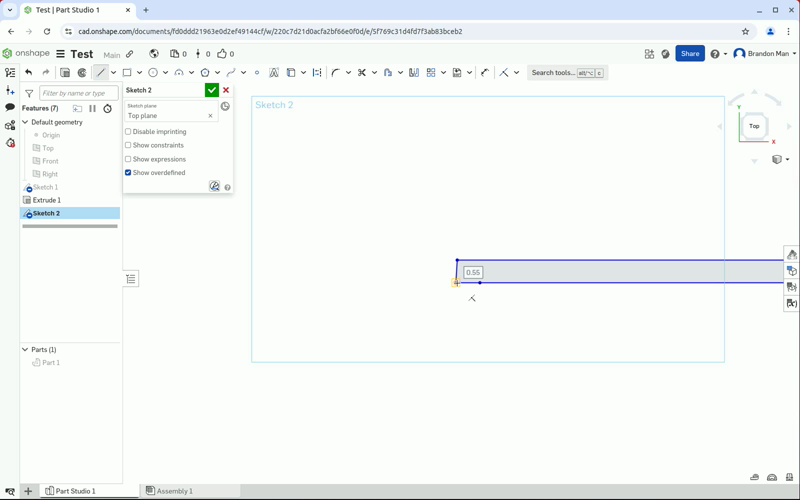
scroll(-6)
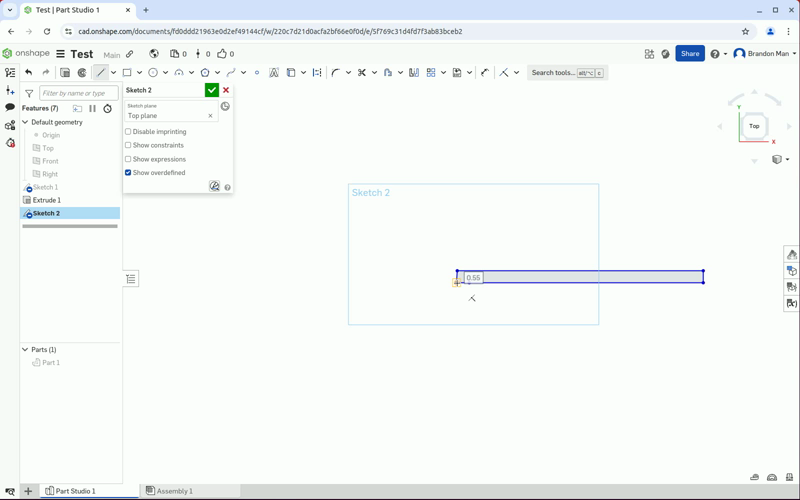
scroll(-6)
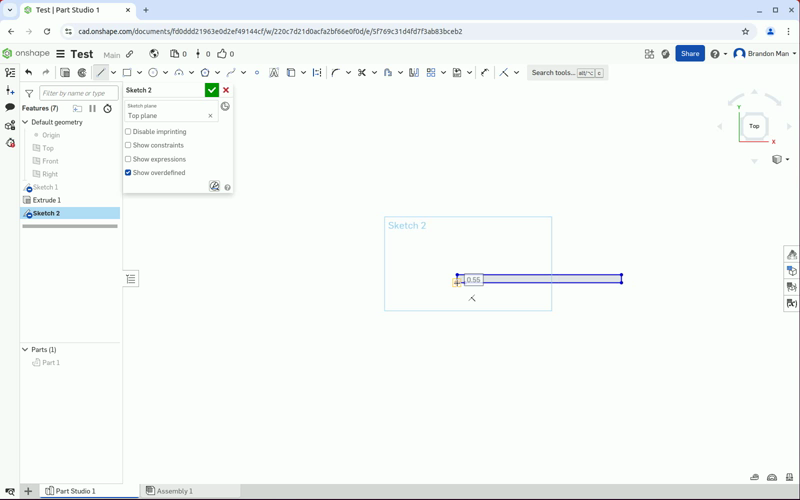
scroll(-6)
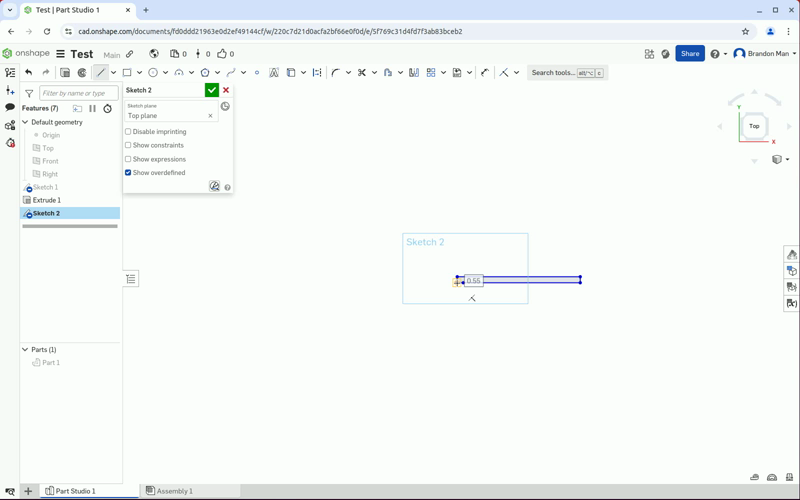
scroll(-6)
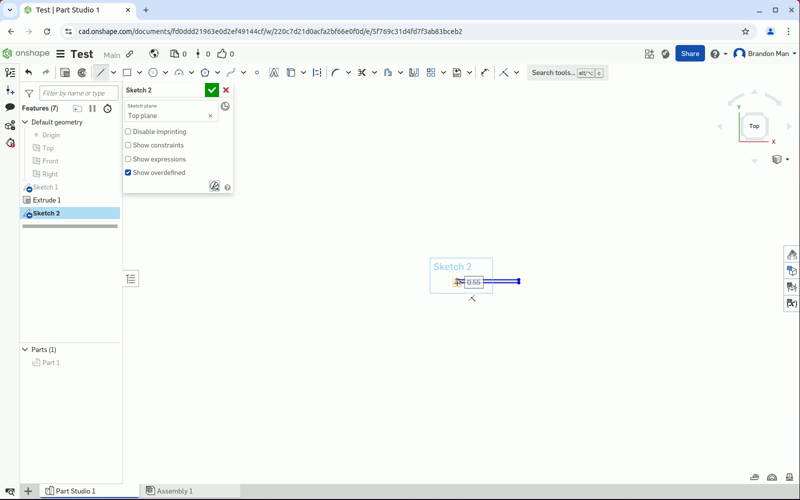
key(esc)
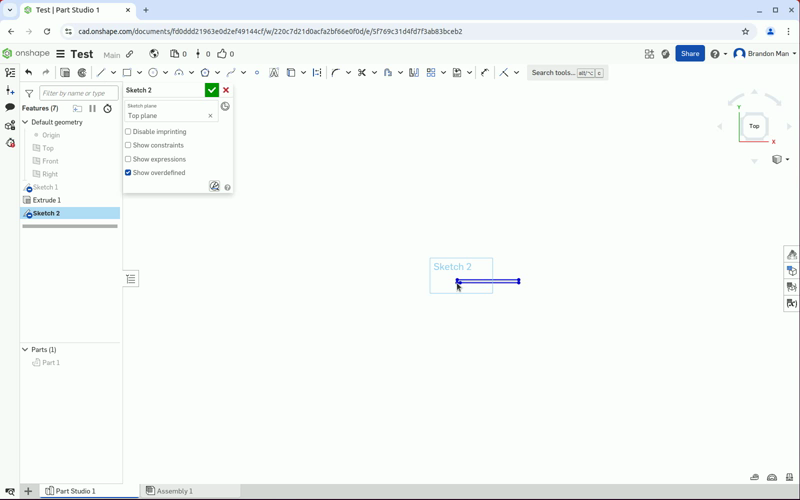
mouse_move(512, 280)
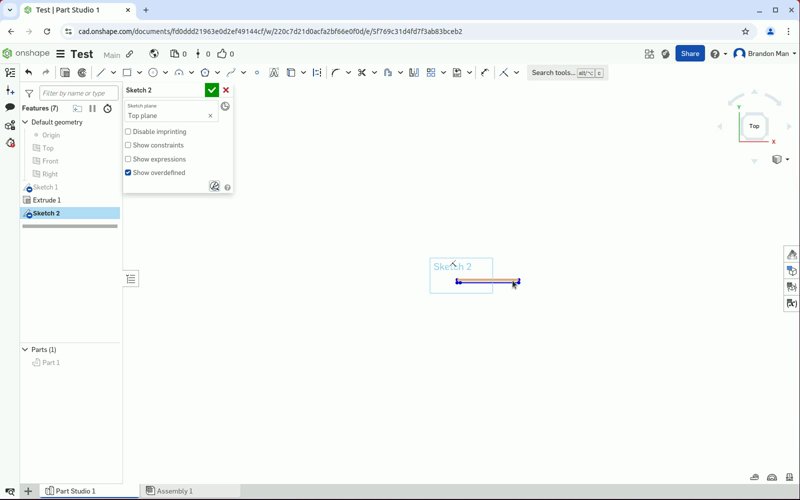
scroll(6)
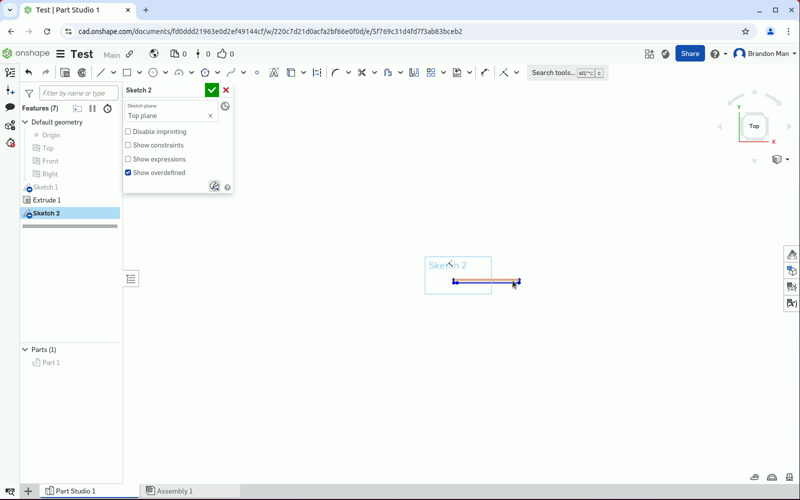
scroll(6)
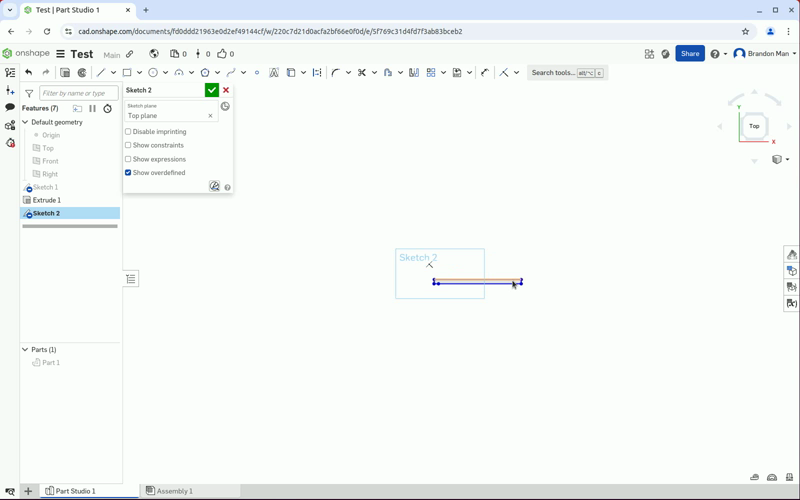
scroll(6)
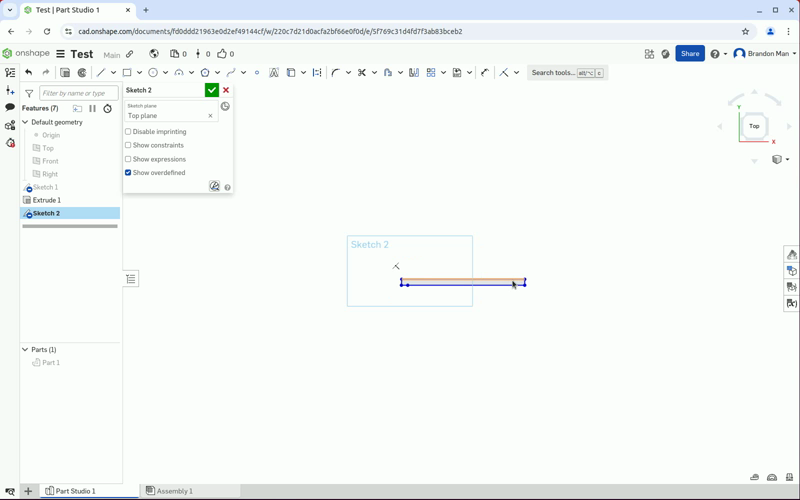
scroll(6)
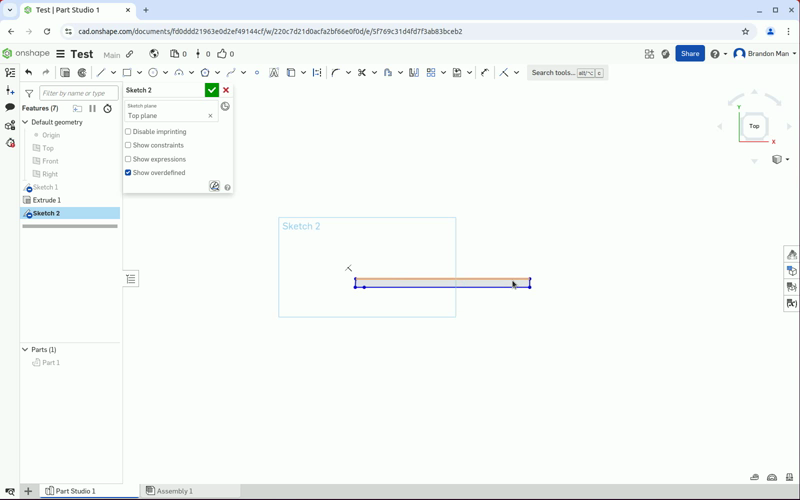
scroll(6)
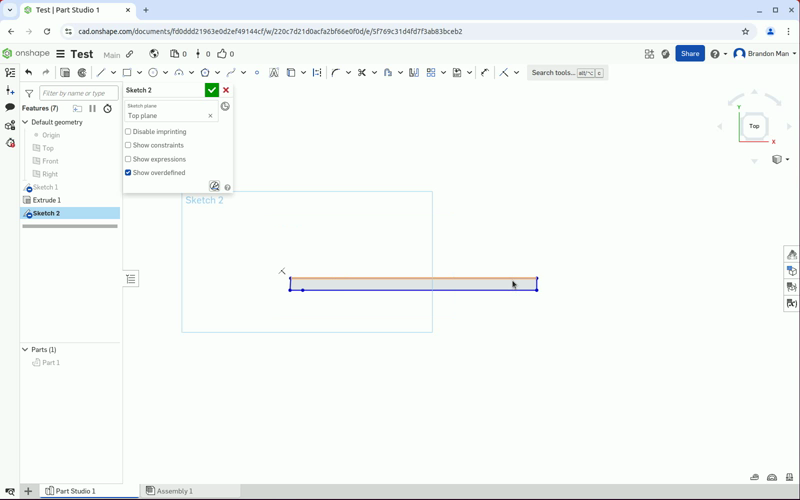
scroll(6)
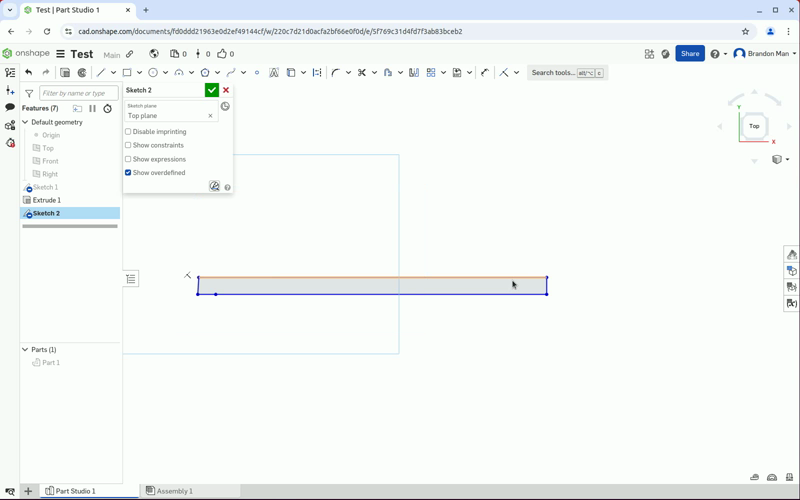
scroll(6)
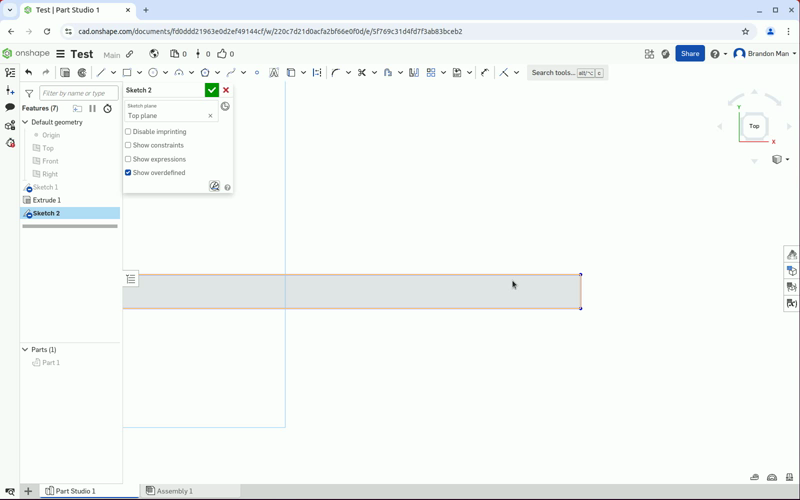
click(512, 280)
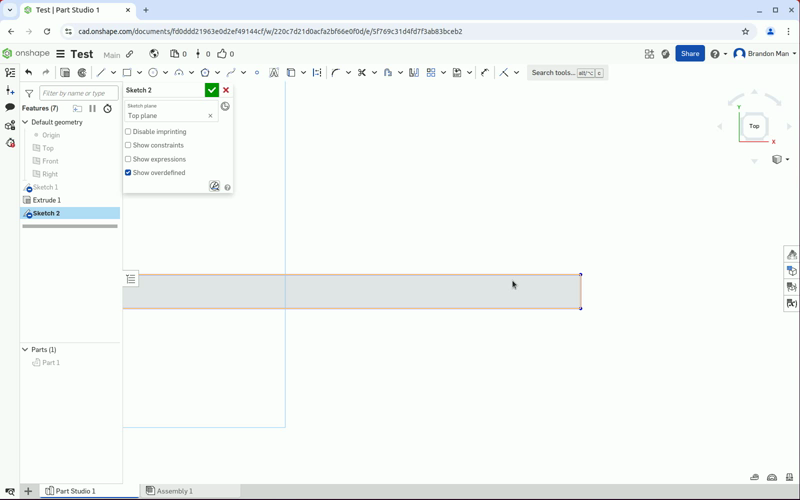
scroll(-6)
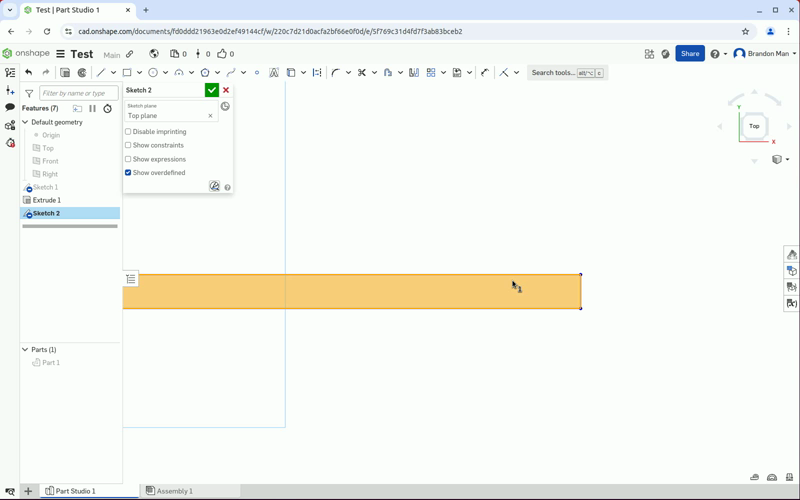
scroll(-6)
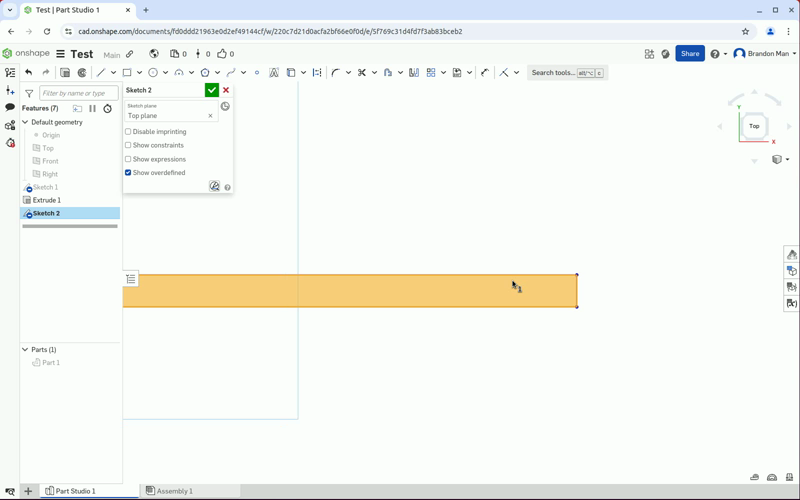
scroll(-6)
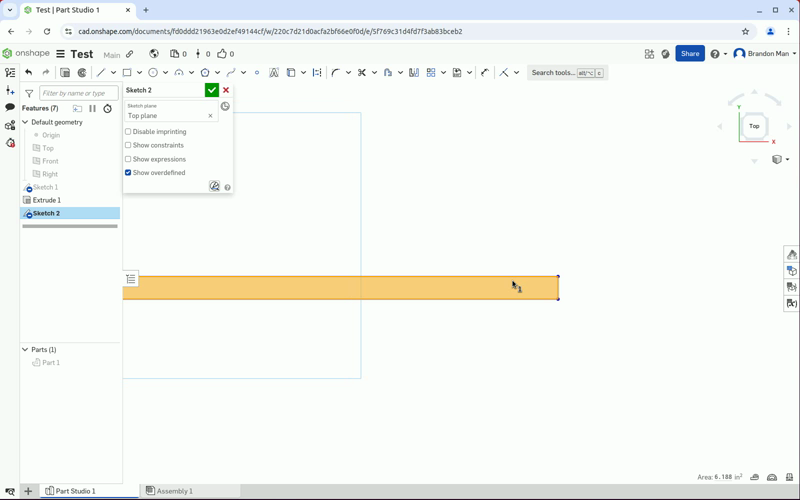
scroll(-6)
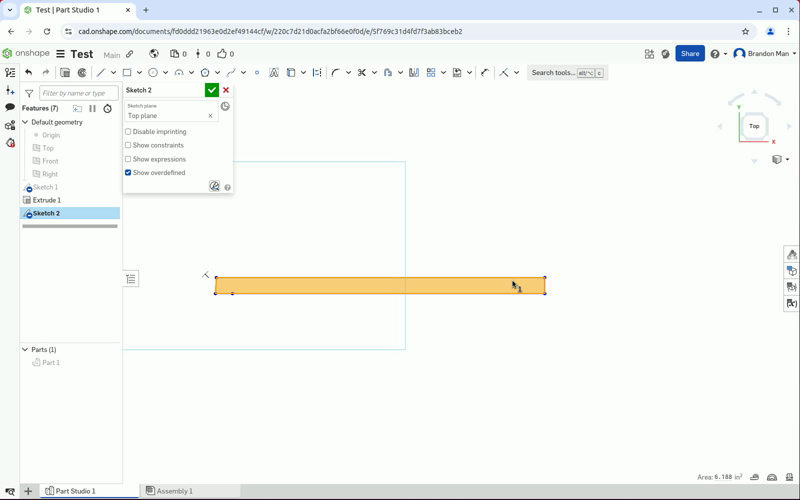
scroll(-6)
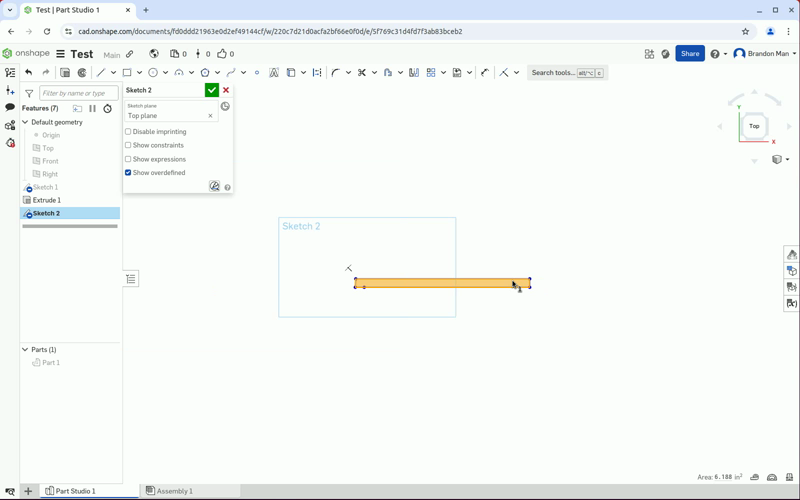
scroll(-6)
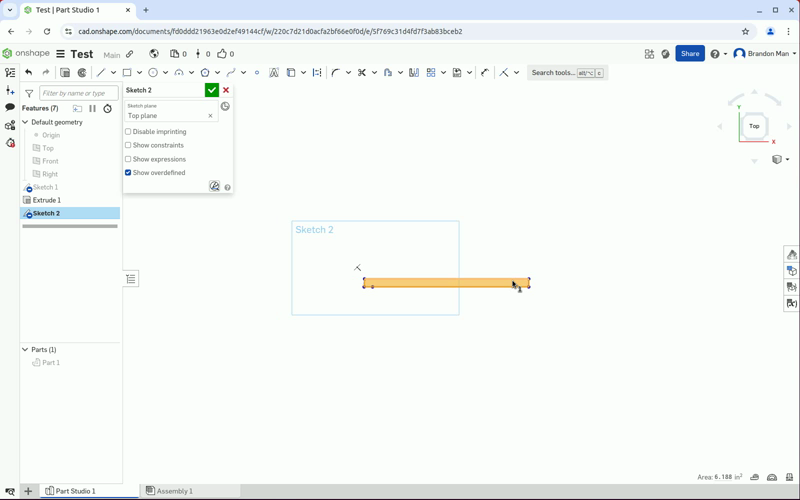
scroll(-6)
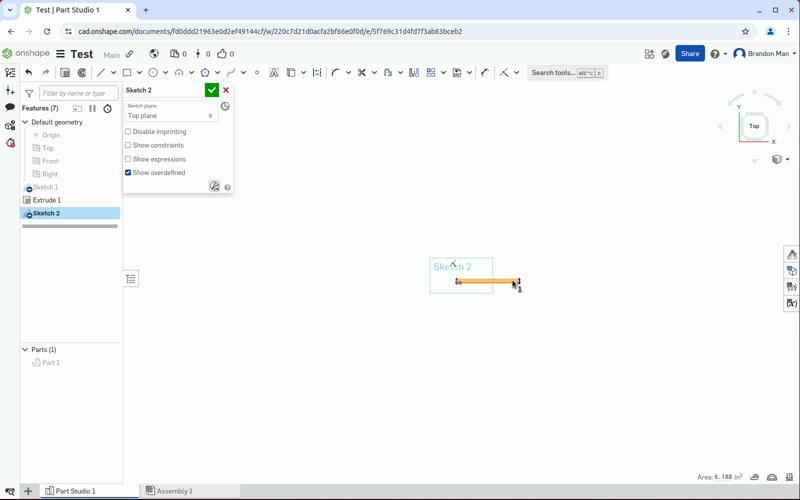
mouse_move(73, 352)
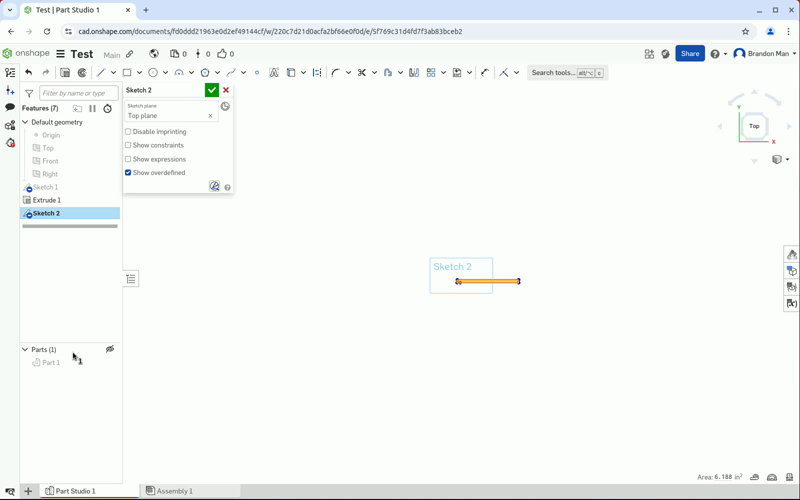
key(shift+y)
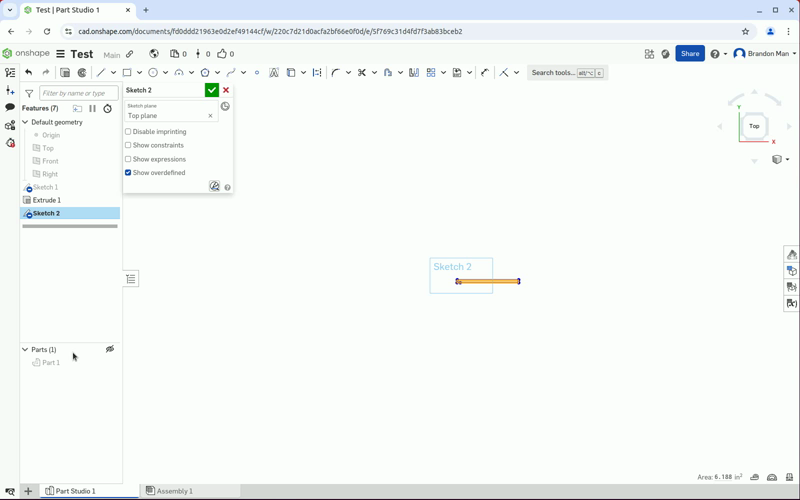
key(shift+e)
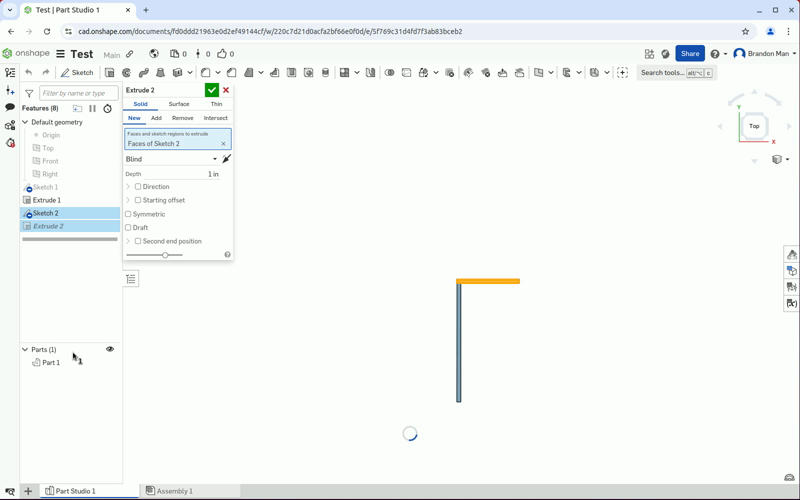
mouse_move(143, 106)
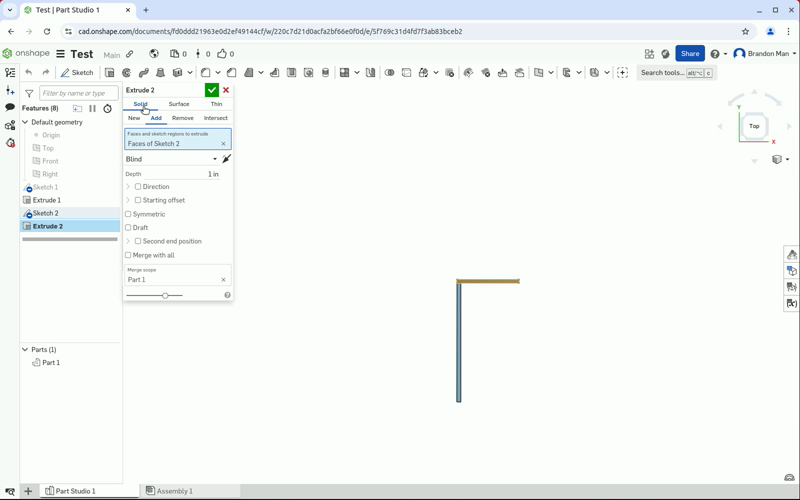
click(143, 106)
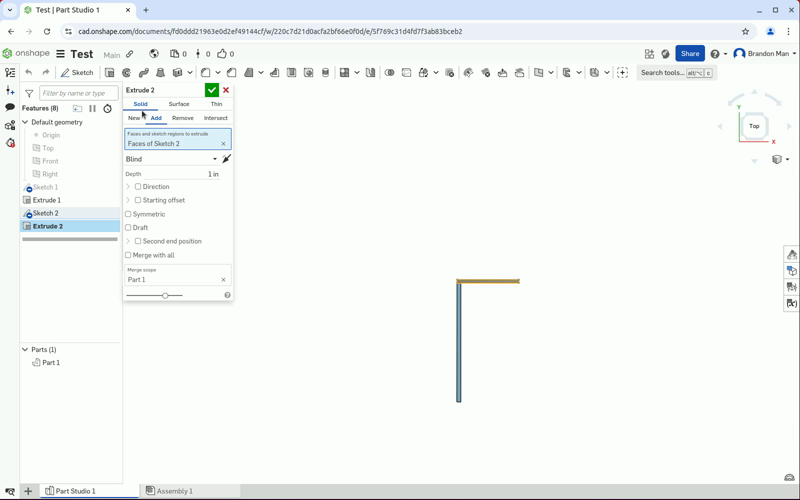
mouse_move(137, 120)
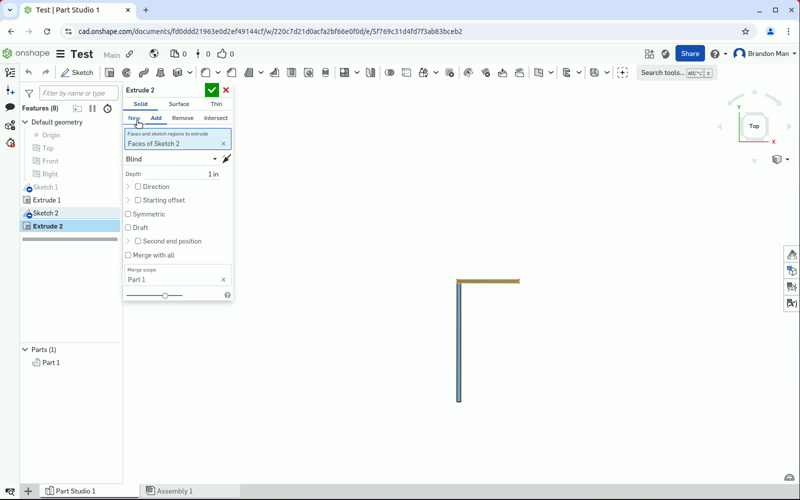
click(137, 120)
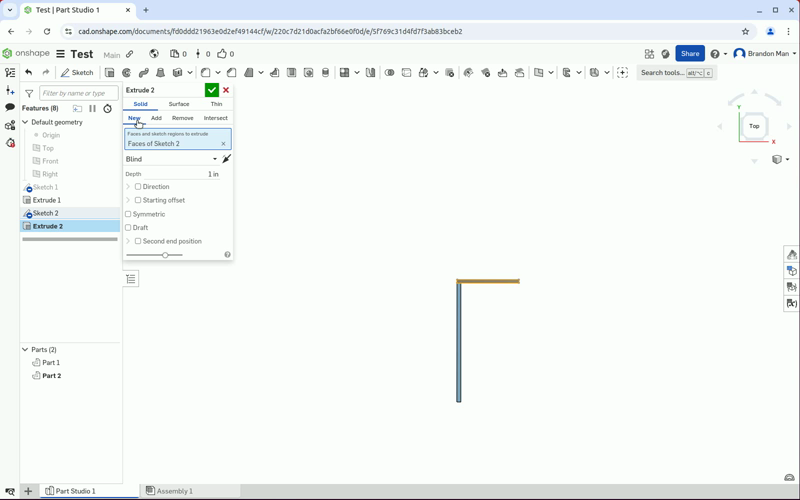
key(tab, 4)
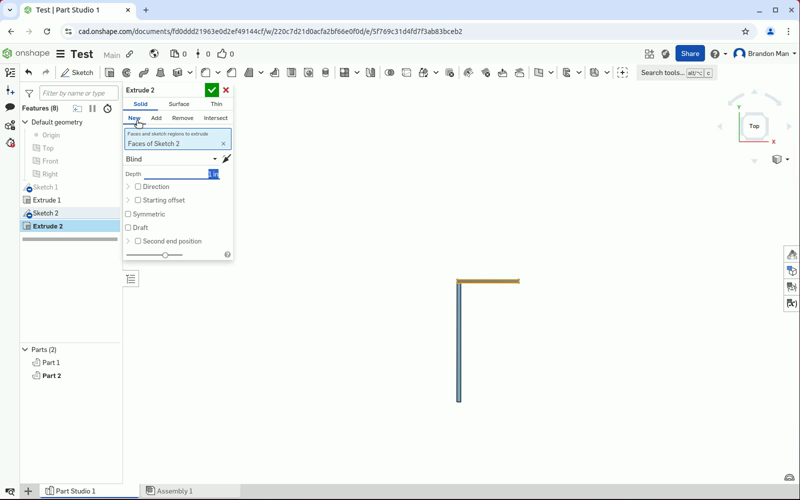
text(17.572)
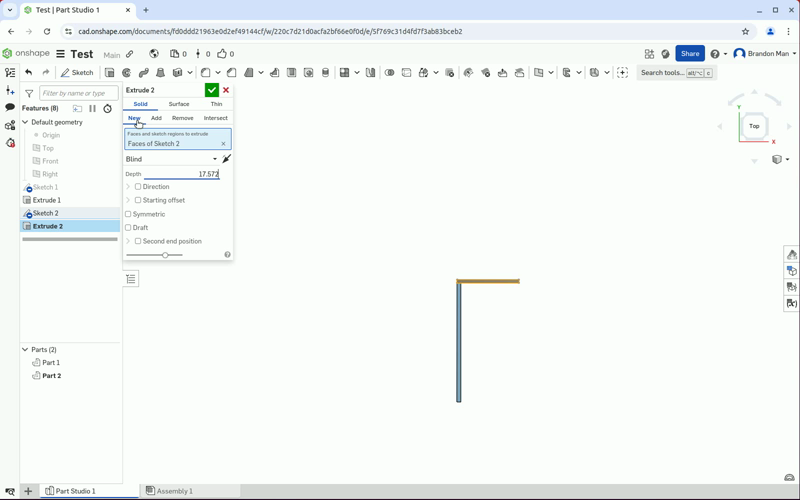
key(enter)
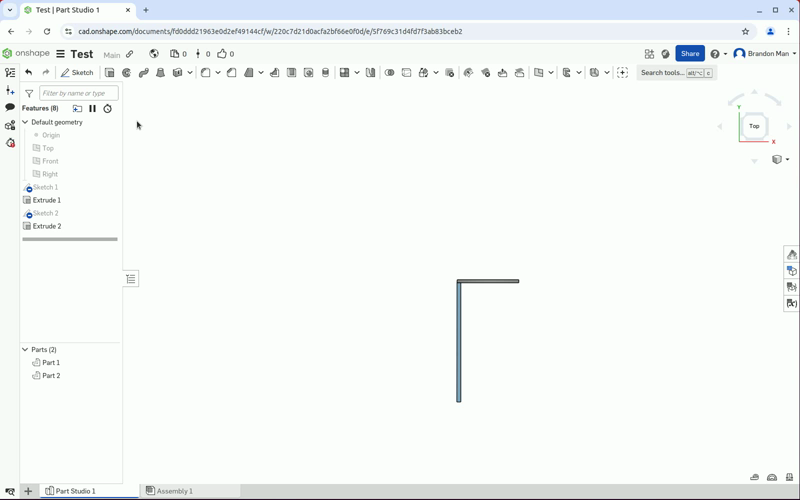
key(shift+h)
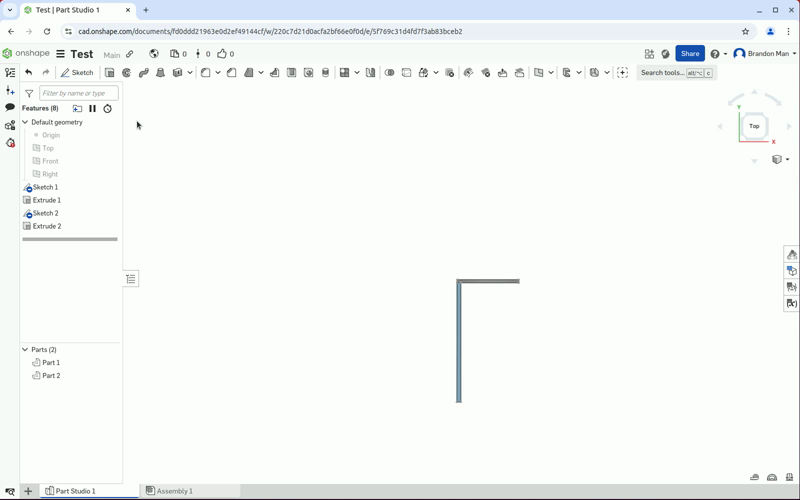
key(shift+h)
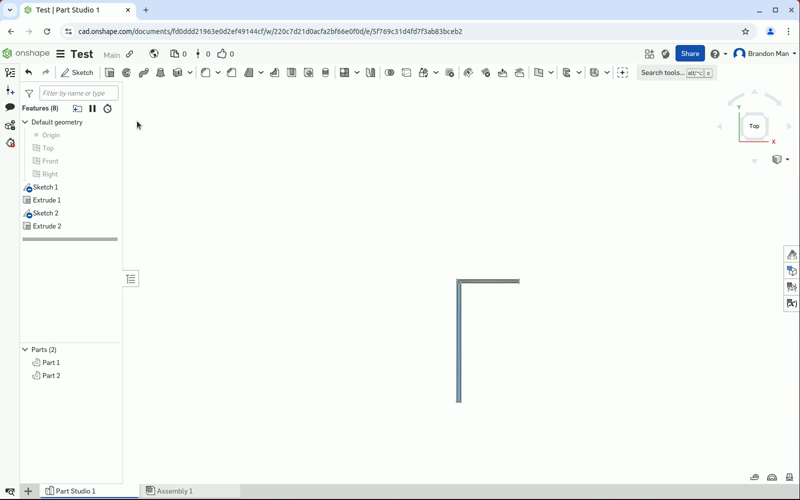
key(shift+7)
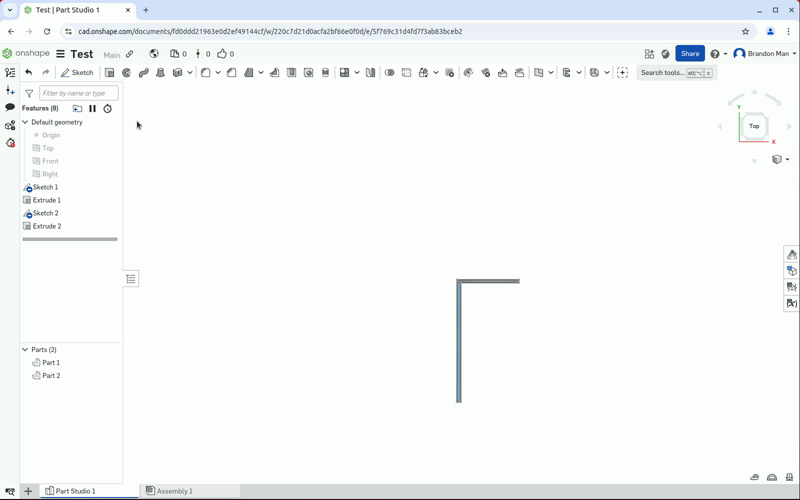
key(up, 3)
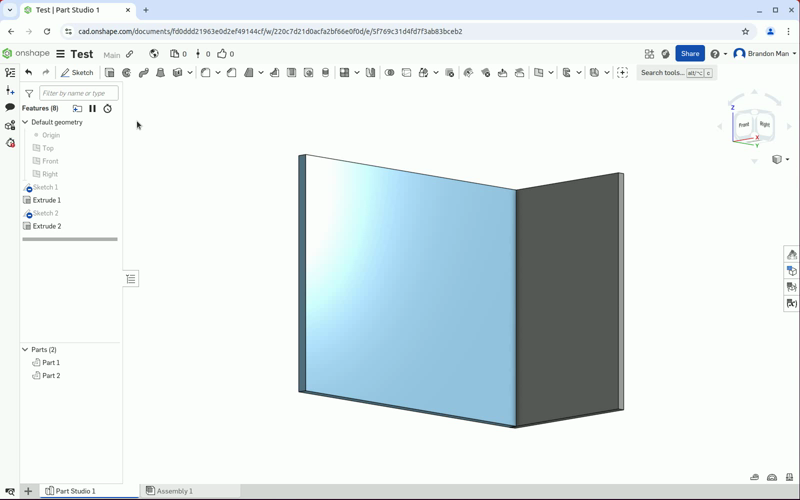
key(left, 3)
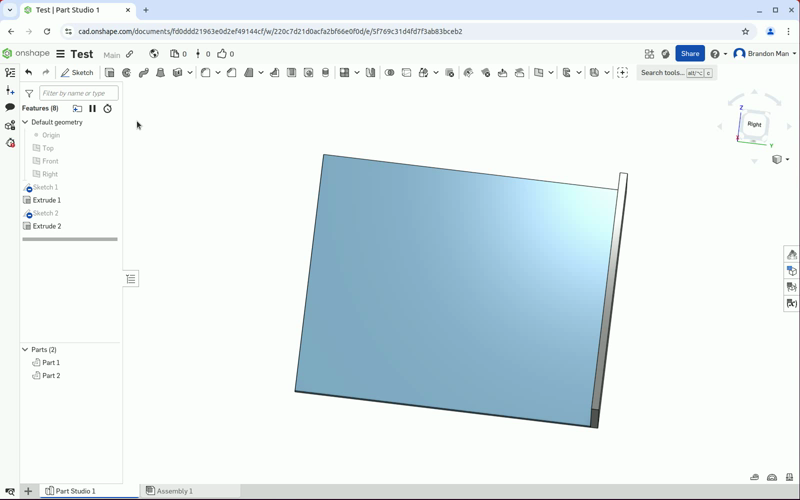
key(right, 3)
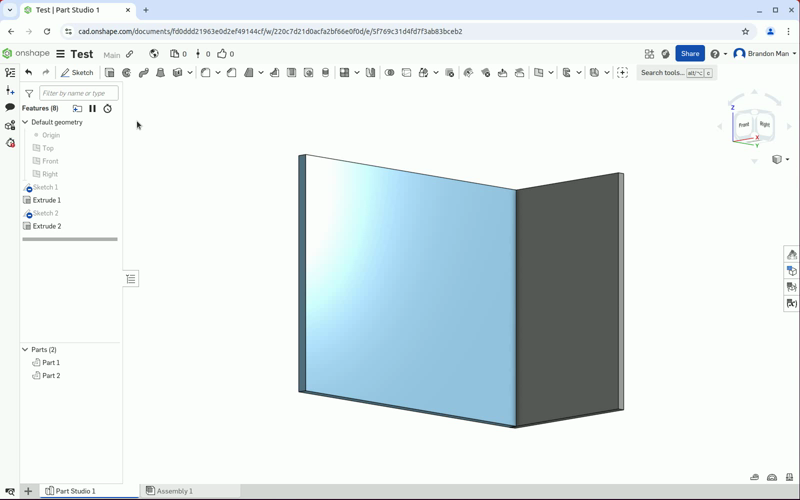
key(down, 3)
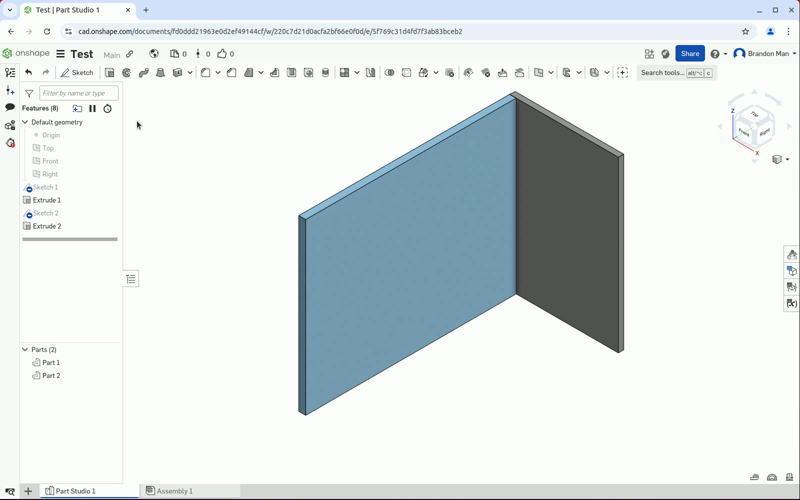
mouse_move(73, 189)
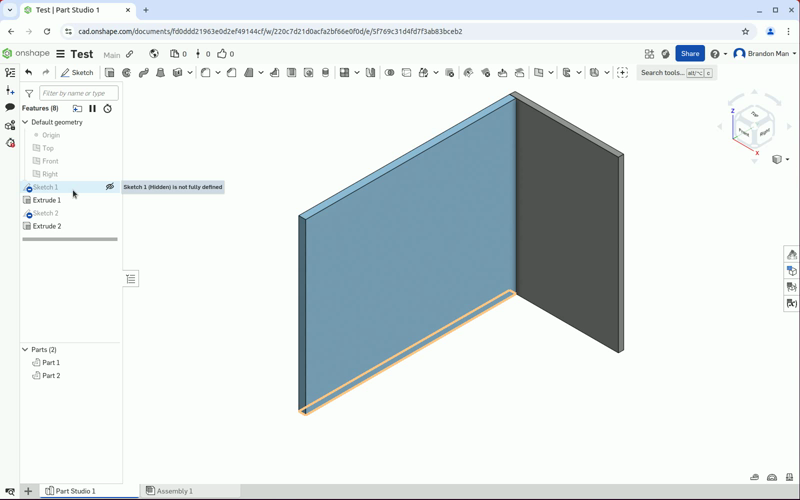
click(73, 189)